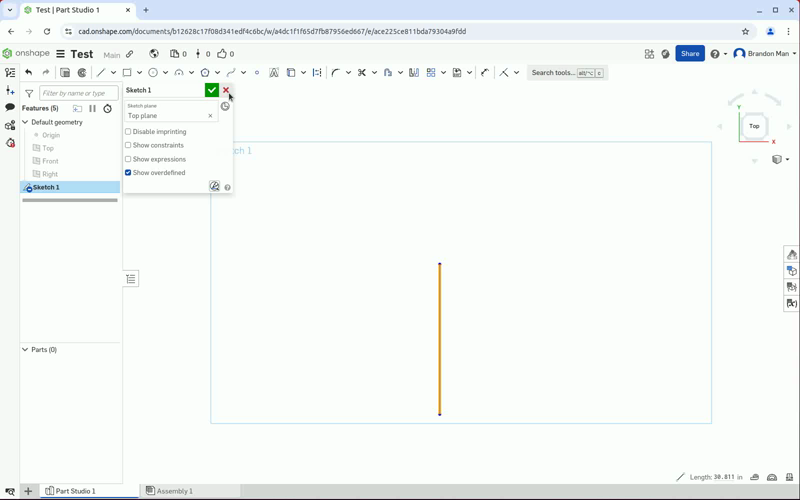
key(shift+h)
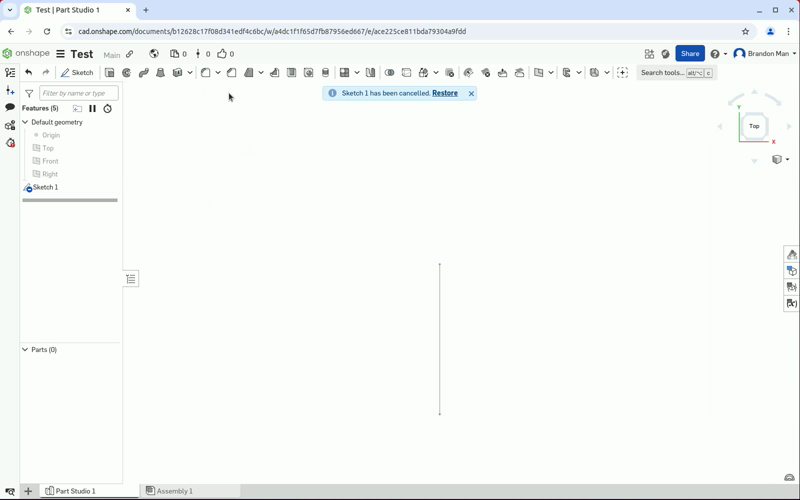
mouse_move(73, 352)
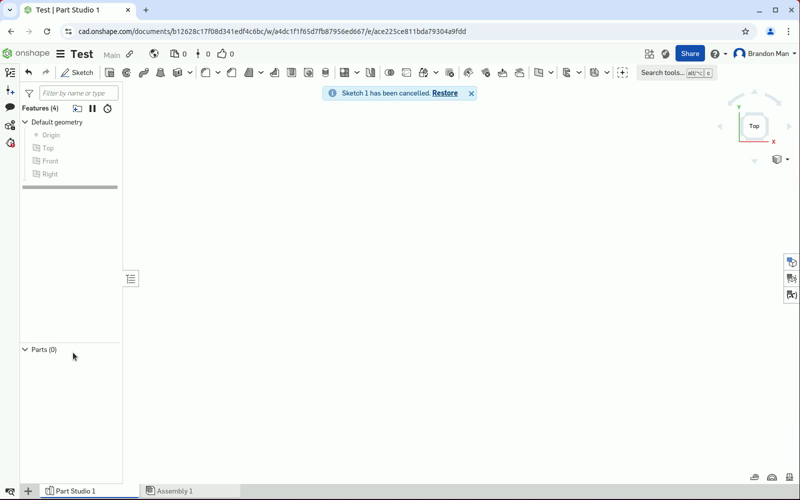
key(y)
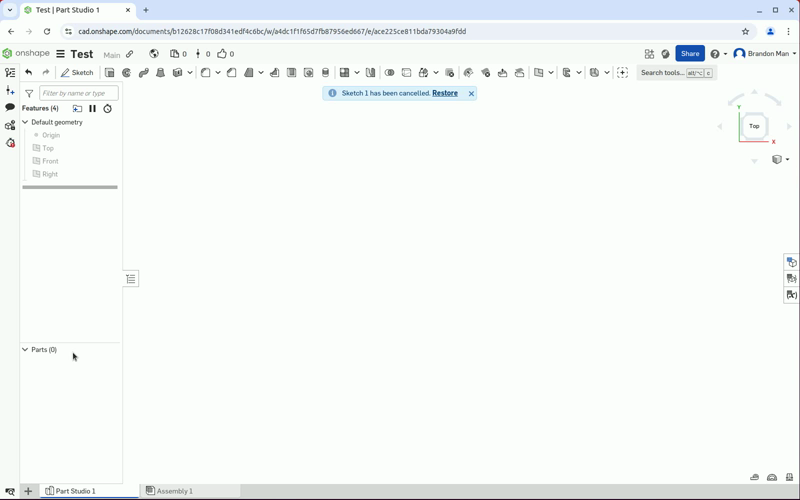
key(shift+p)
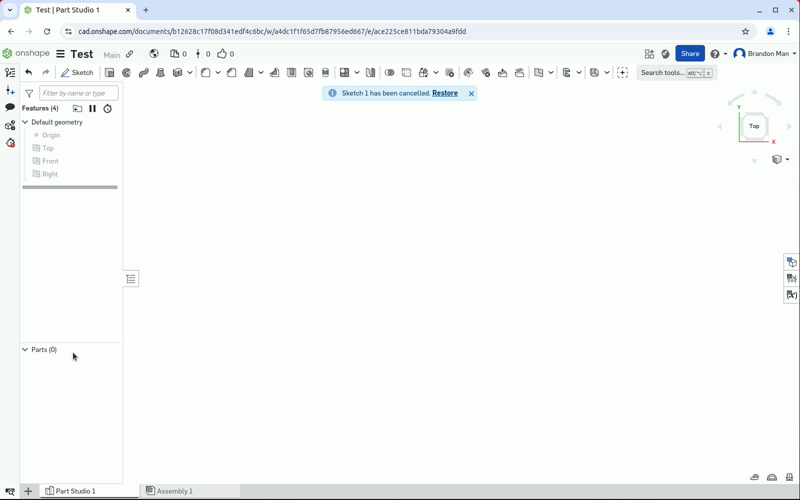
key(space)
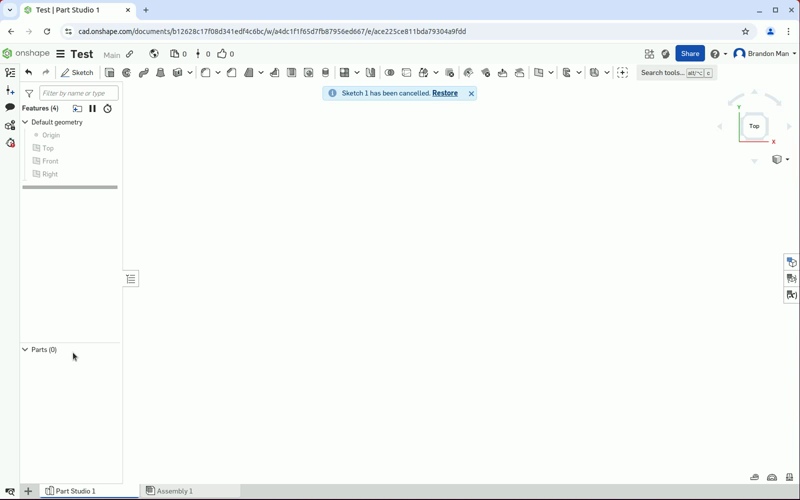
key_down(shift)
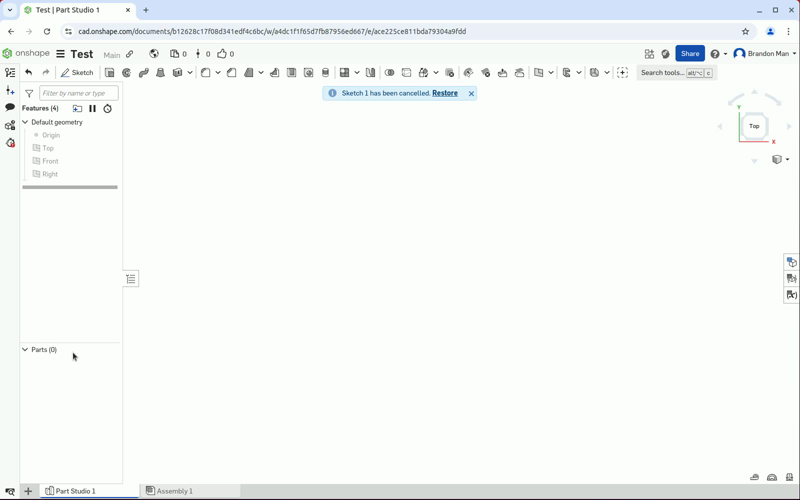
key(up)
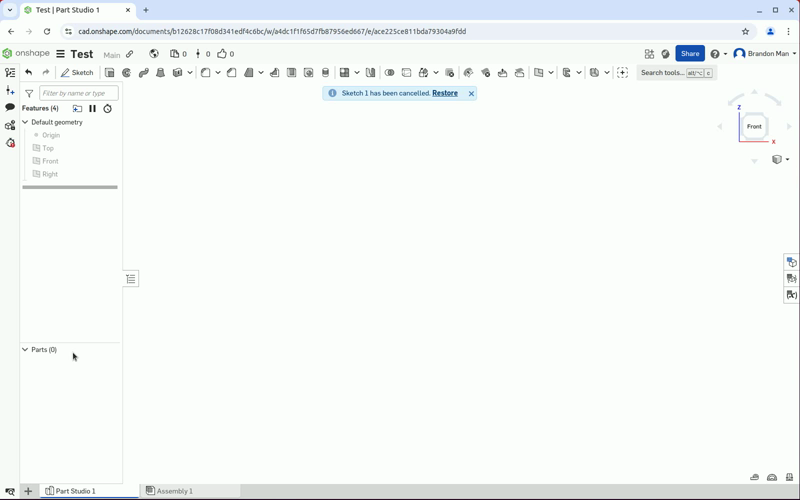
key_up(shift)
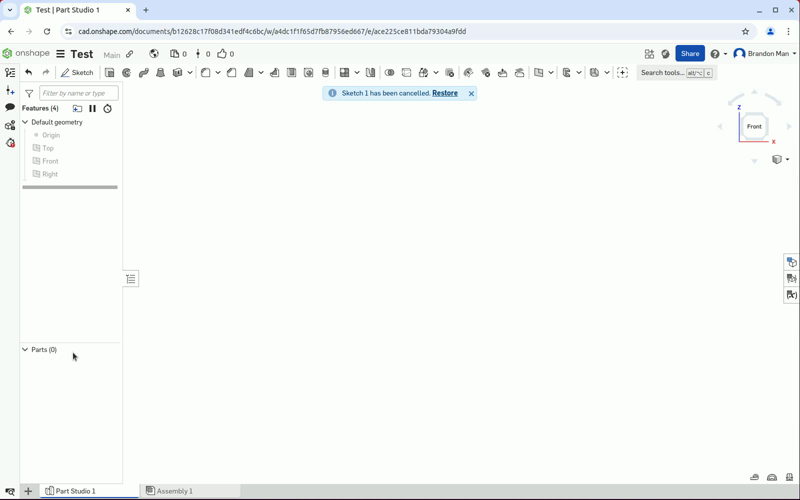
mouse_move(73, 352)
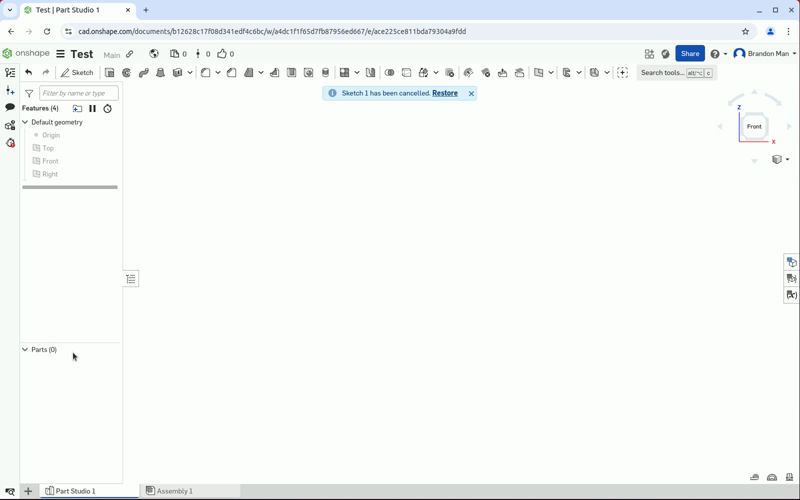
key(shift+y)
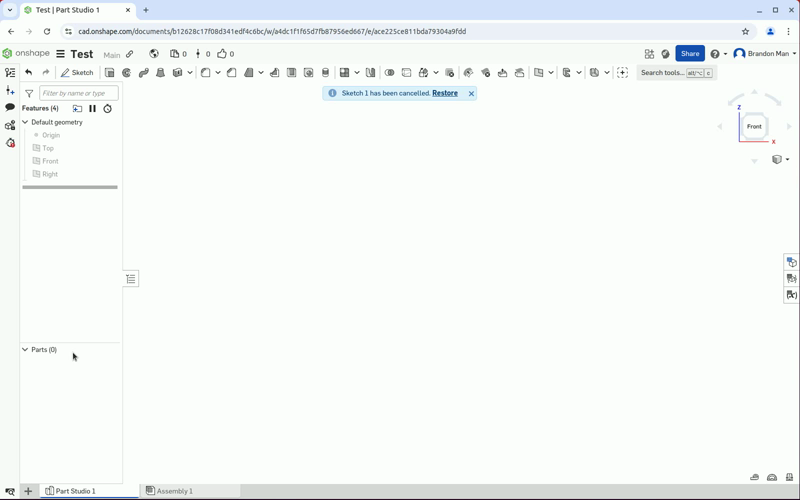
key(shift+s)
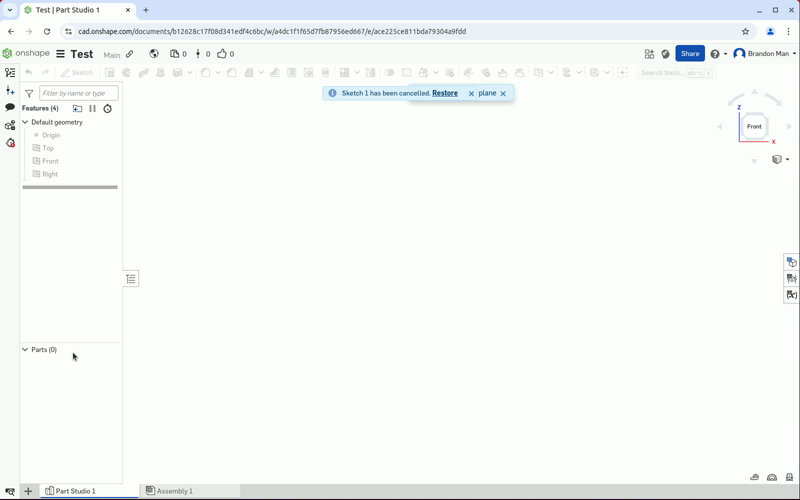
mouse_move(73, 163)
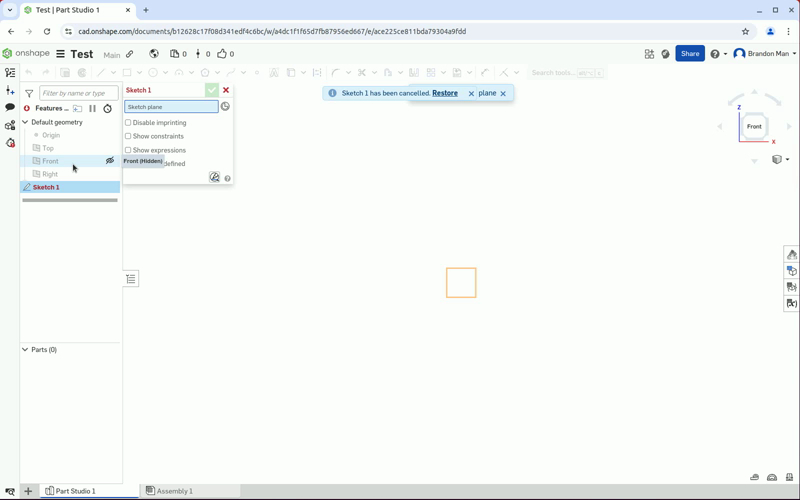
click(73, 163)
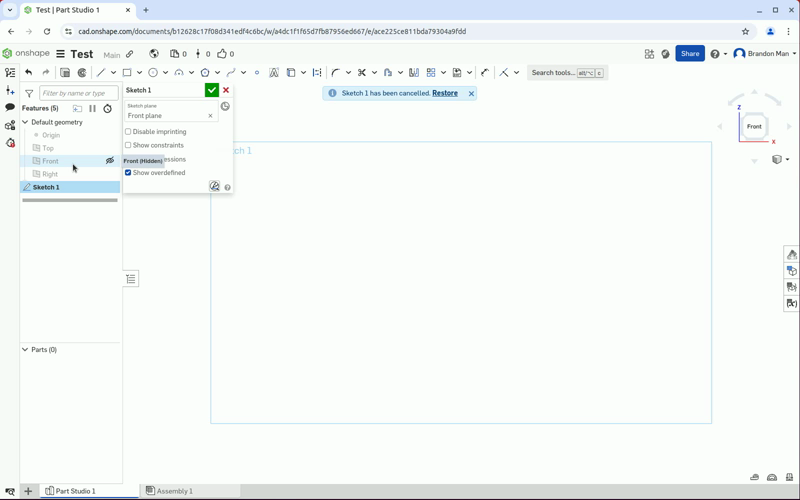
mouse_move(73, 352)
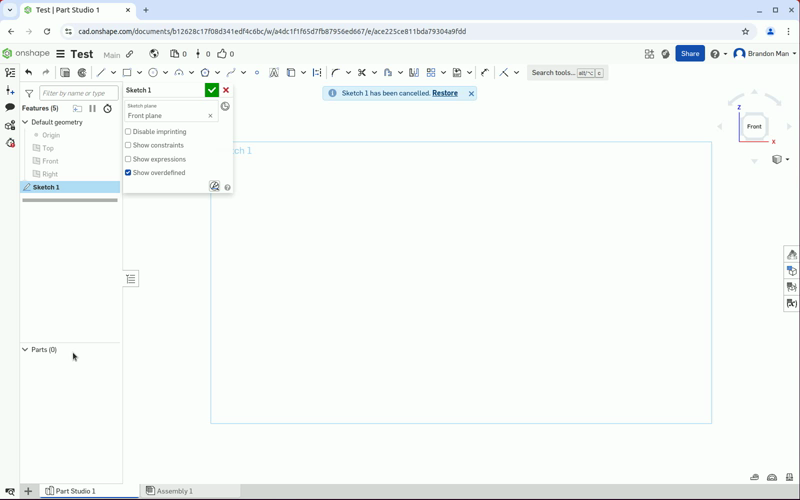
key(y)
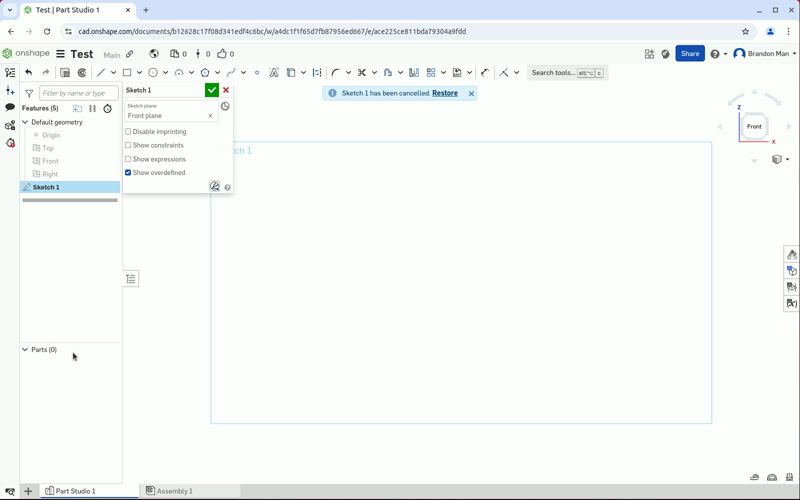
key(l)
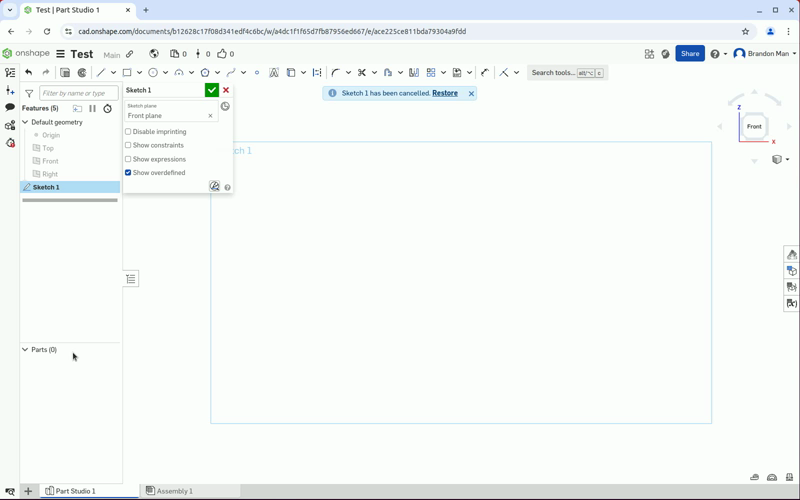
key_down(shift)
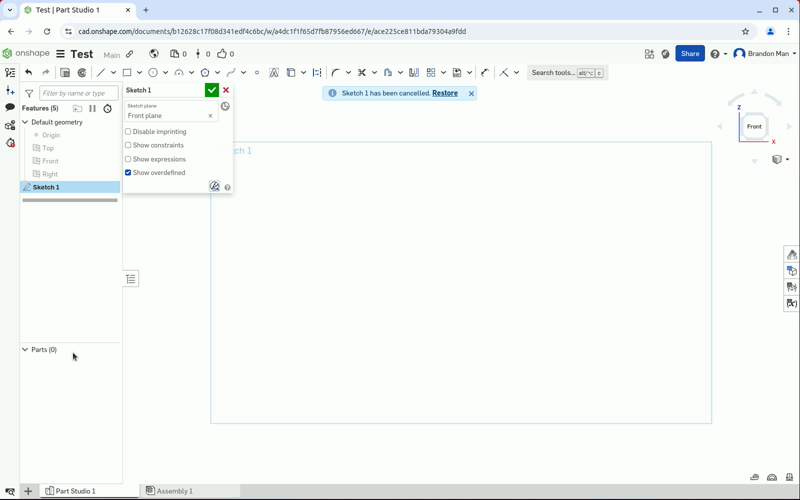
mouse_move(416, 327)
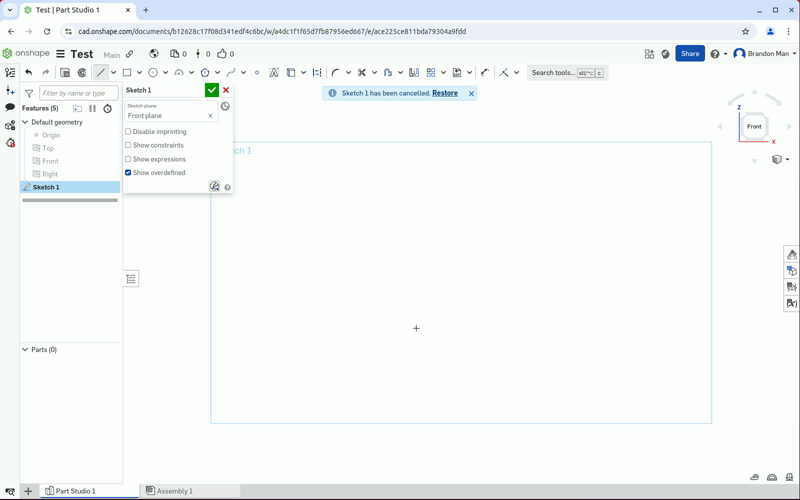
click(416, 327)
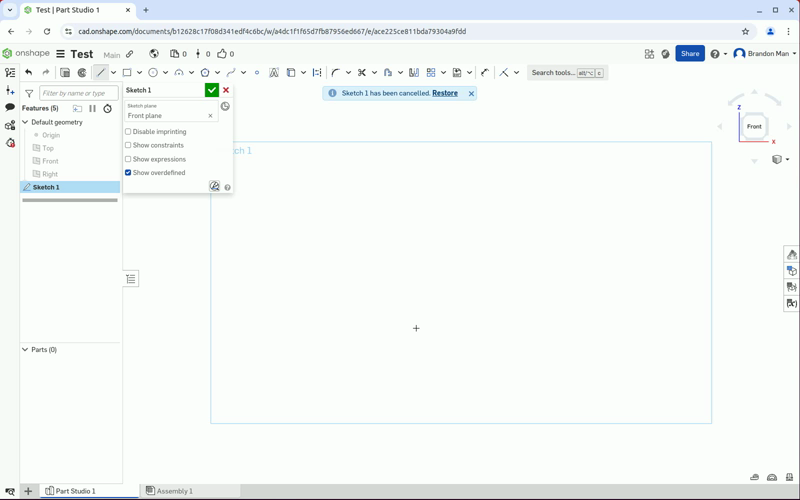
key_up(shift)
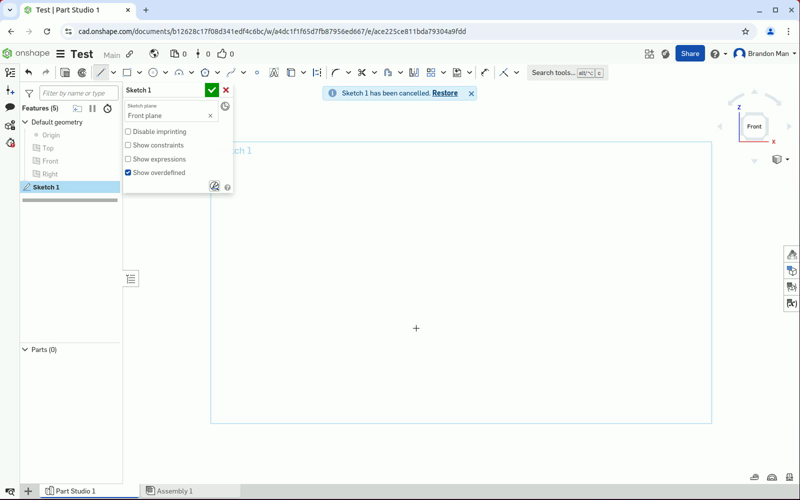
key_down(shift)
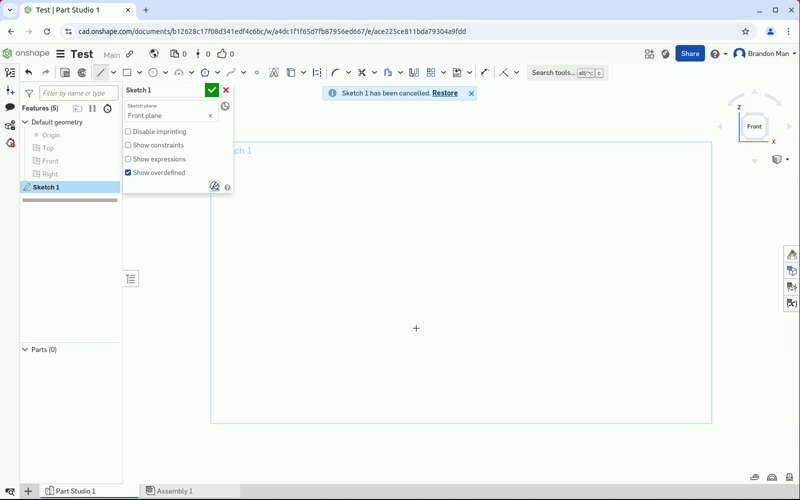
mouse_move(506, 327)
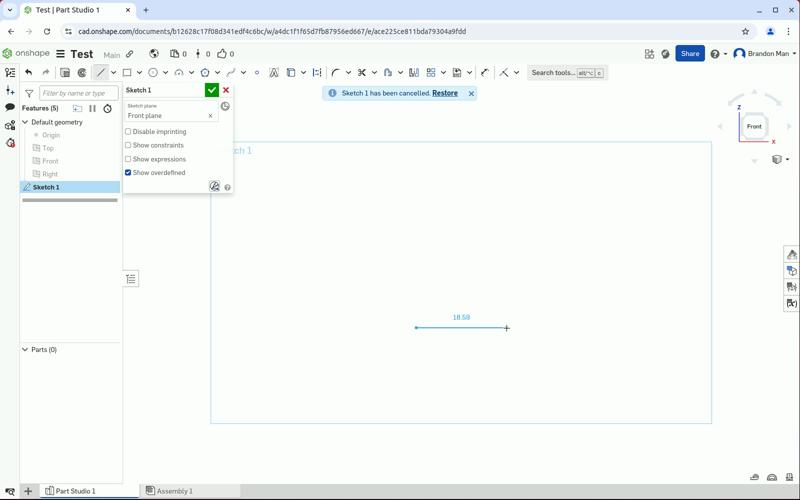
click(506, 327)
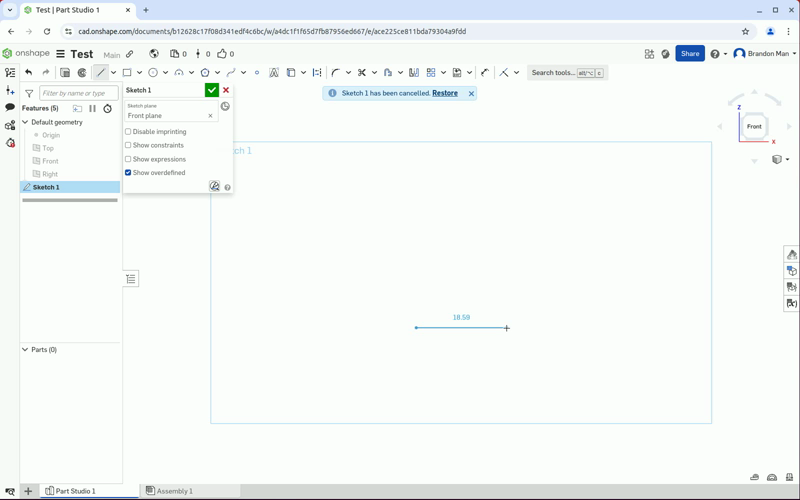
key_up(shift)
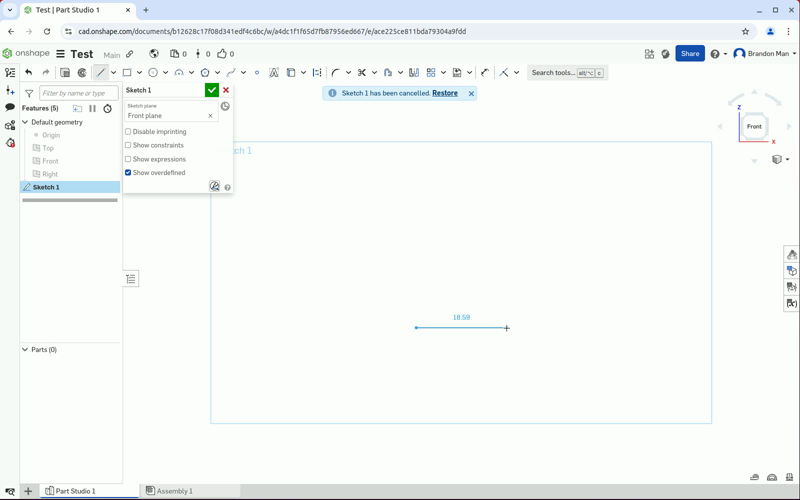
key_down(shift)
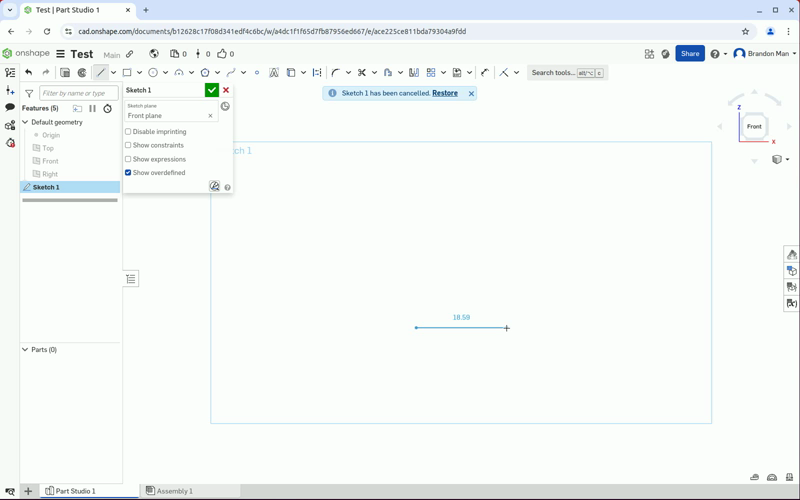
mouse_move(506, 237)
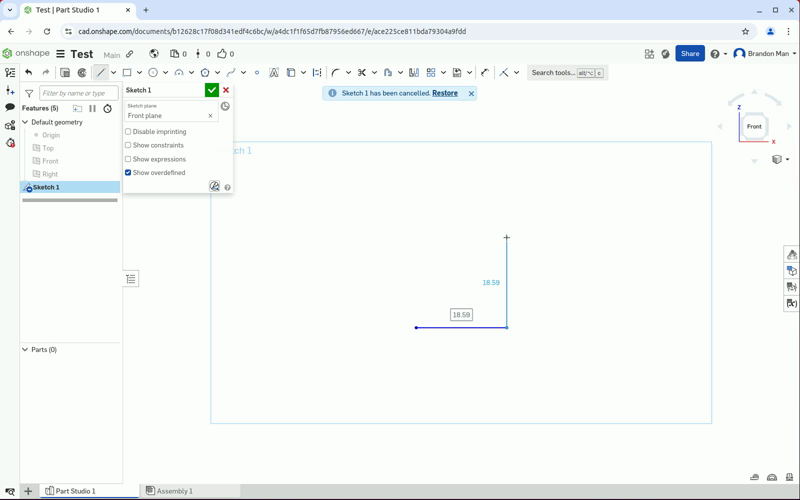
click(506, 237)
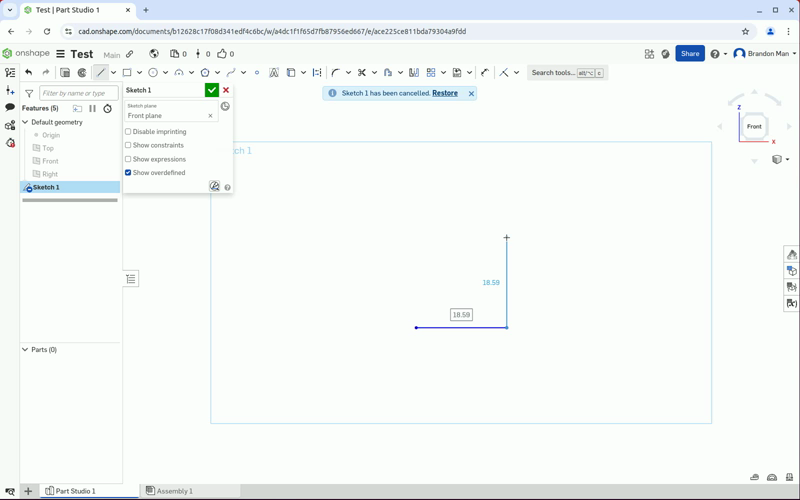
key_up(shift)
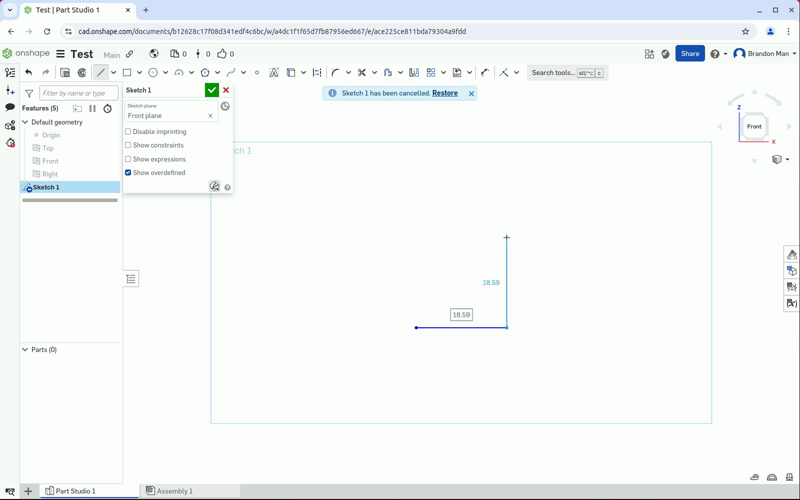
key_down(shift)
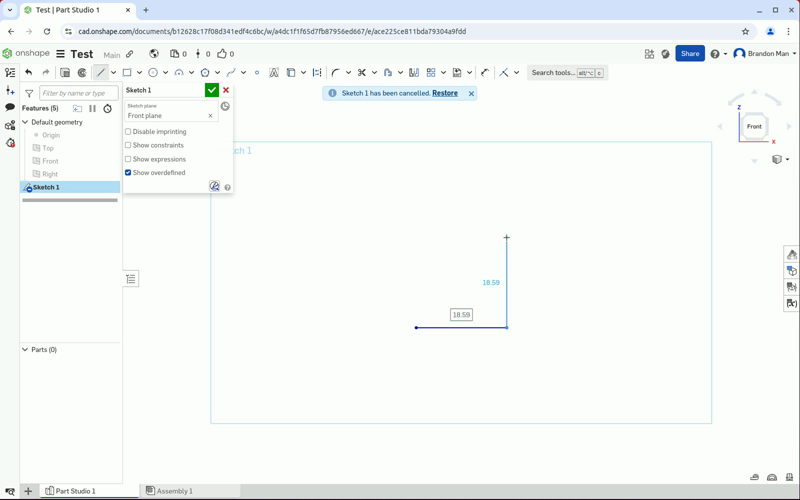
mouse_move(416, 237)
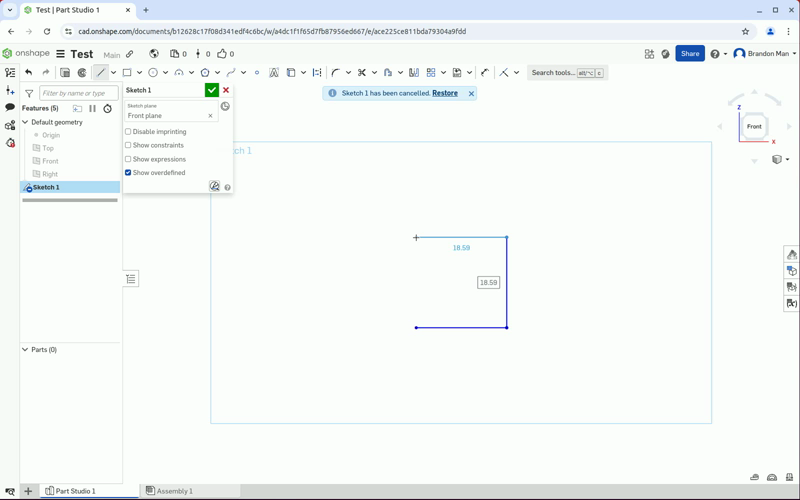
click(416, 237)
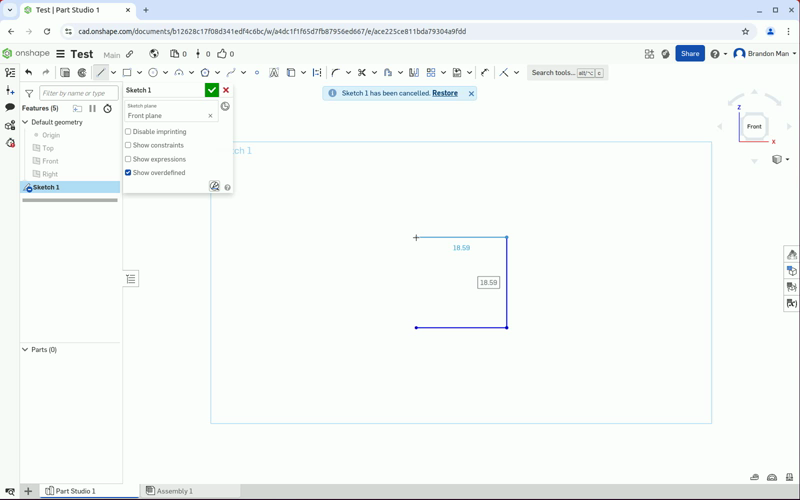
key_up(shift)
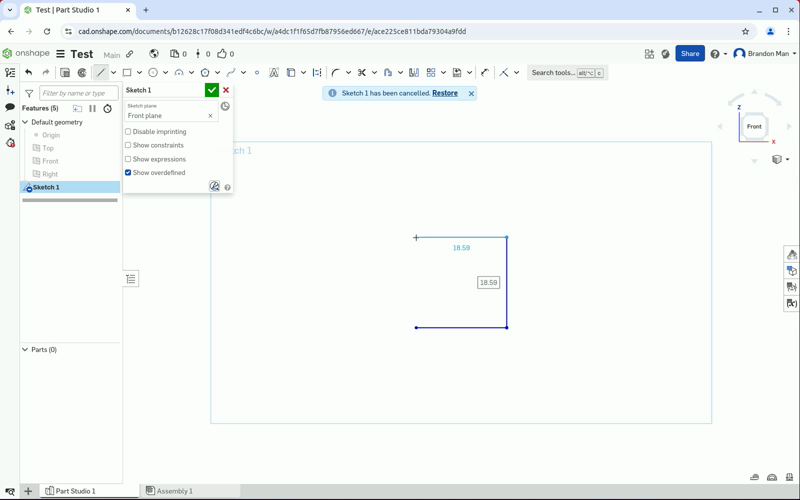
key_down(shift)
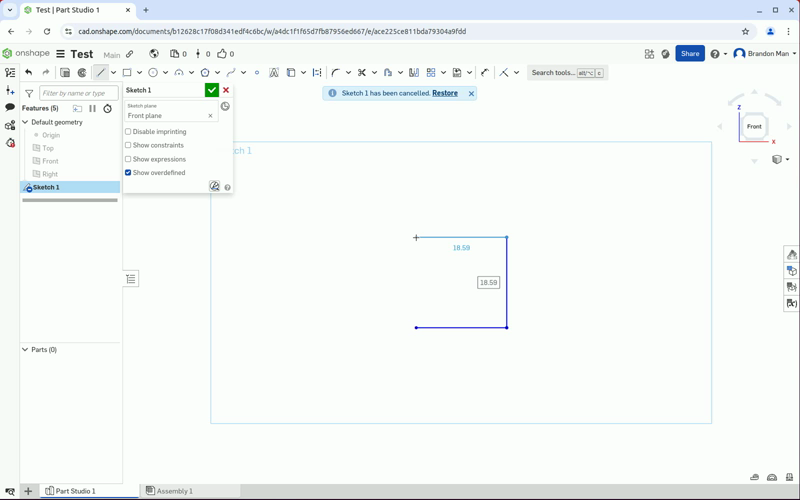
mouse_move(416, 327)
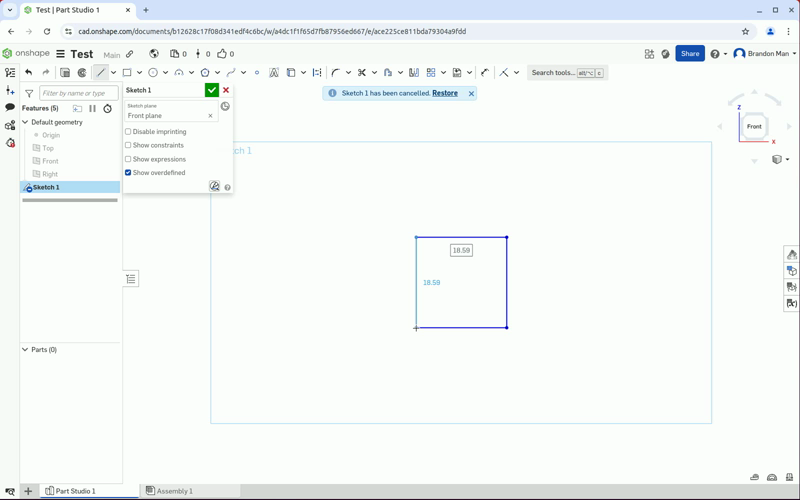
key_up(shift)
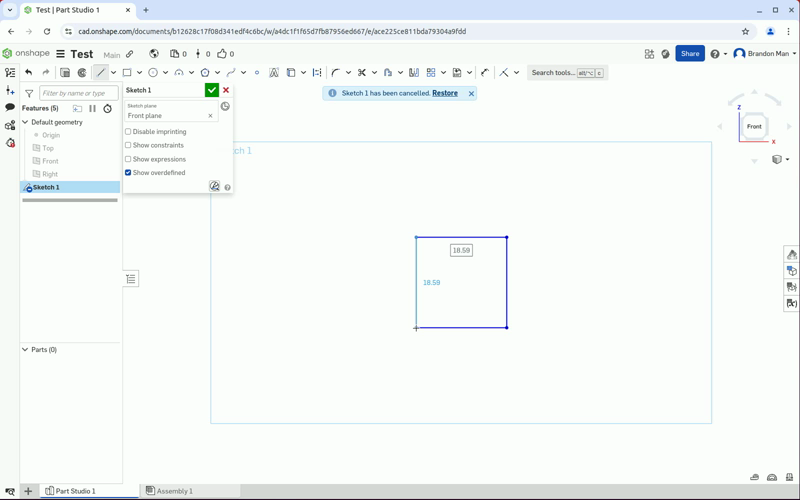
click(416, 327)
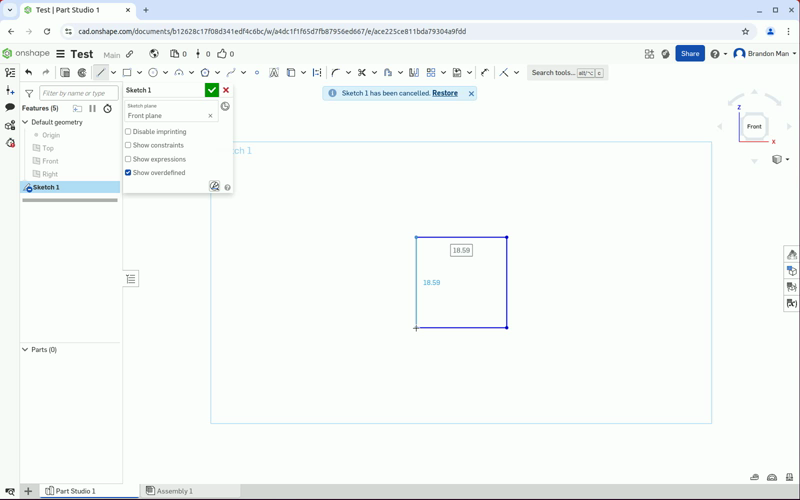
key(esc)
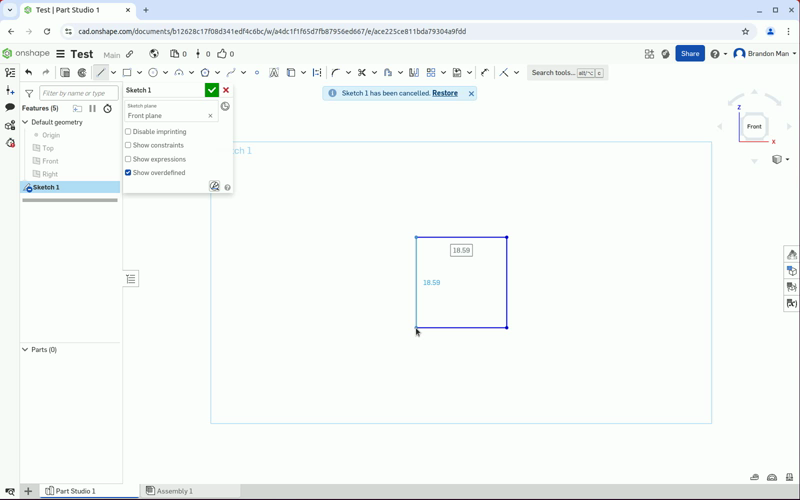
mouse_move(477, 277)
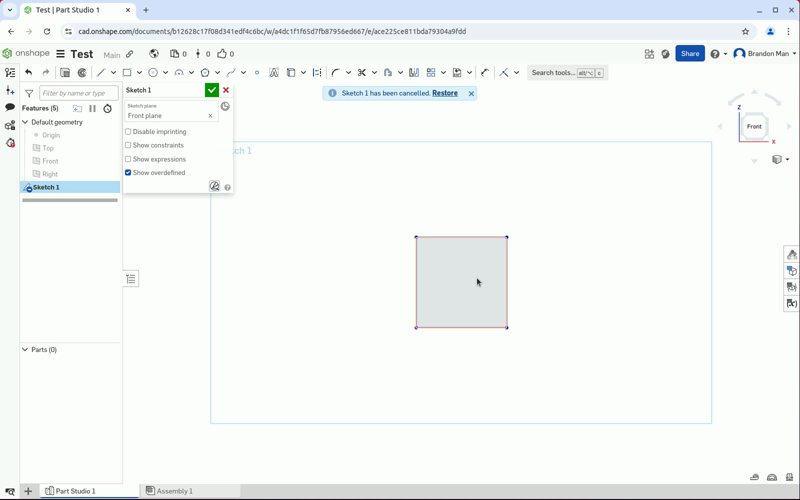
click(477, 277)
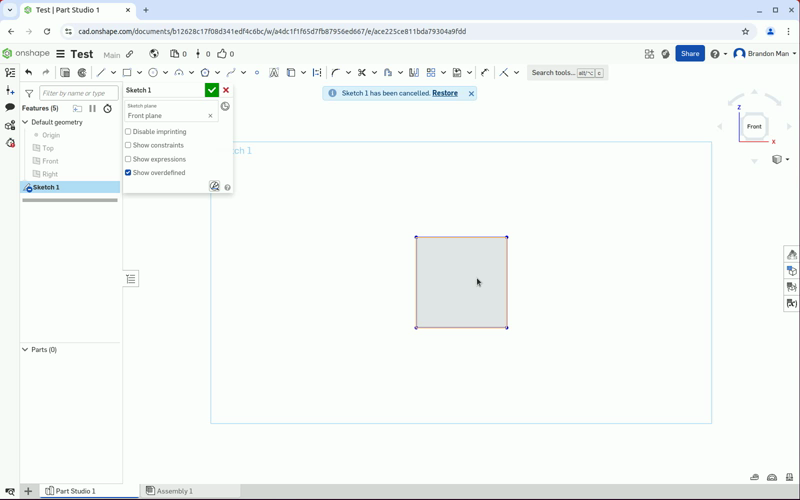
mouse_move(73, 352)
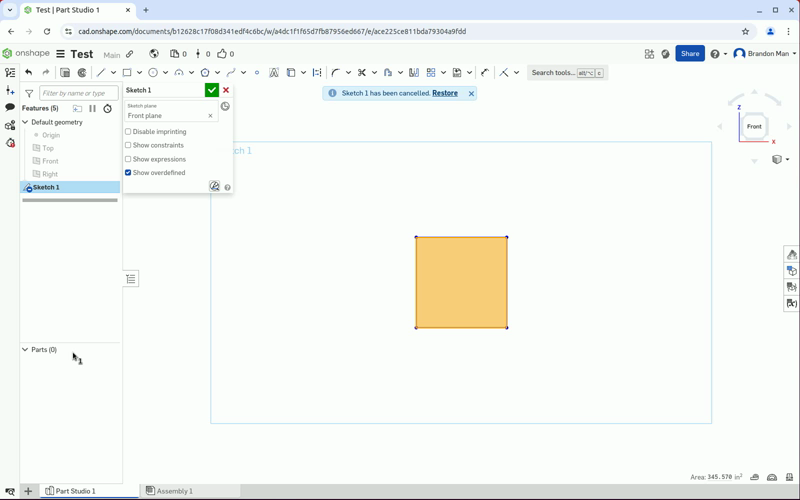
key(shift+y)
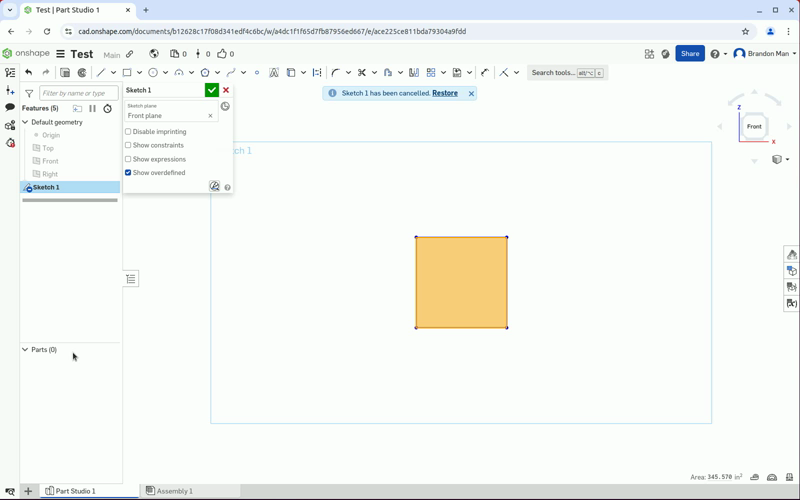
key(shift+e)
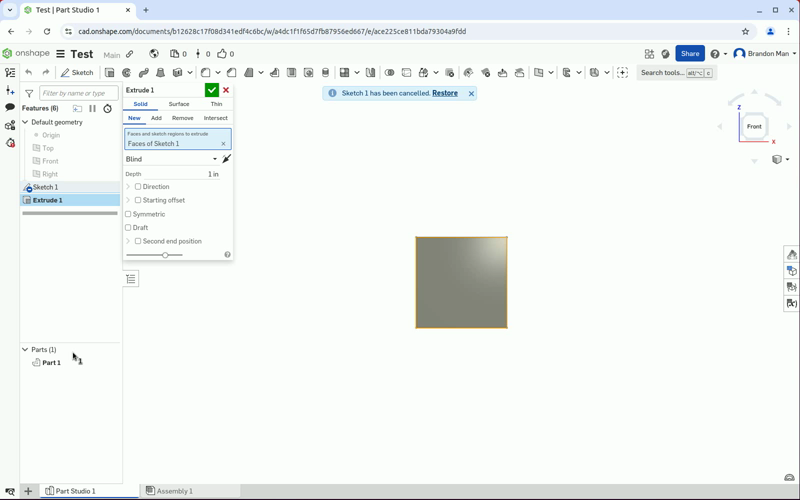
mouse_move(143, 106)
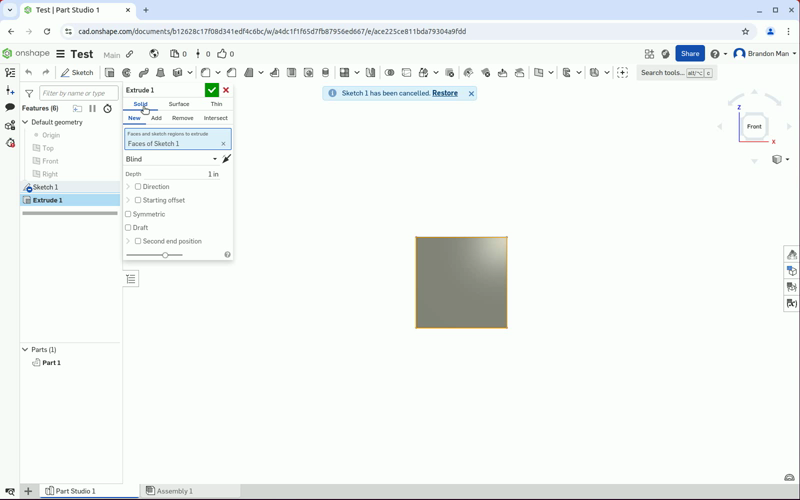
click(143, 106)
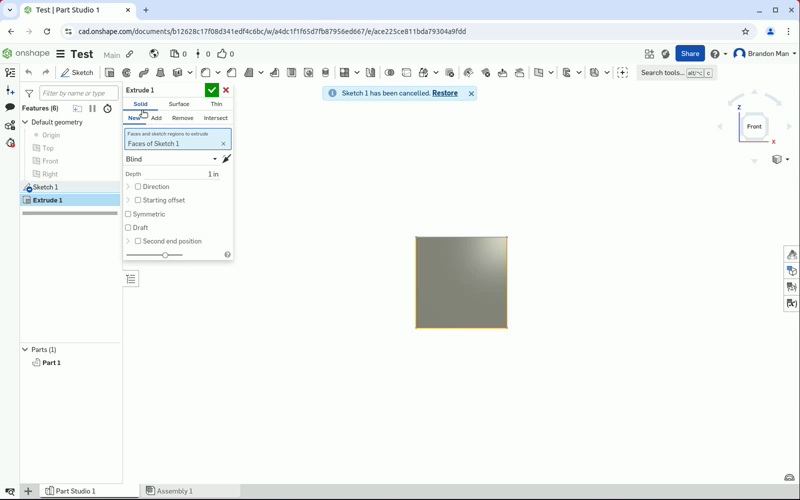
mouse_move(137, 120)
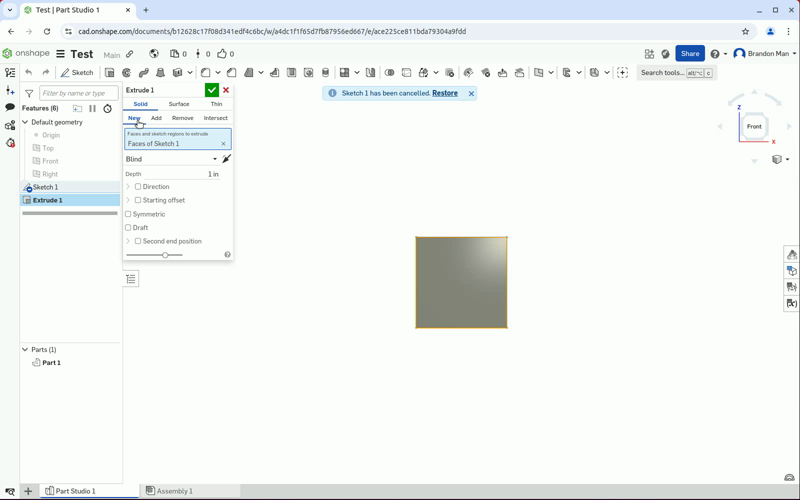
click(137, 120)
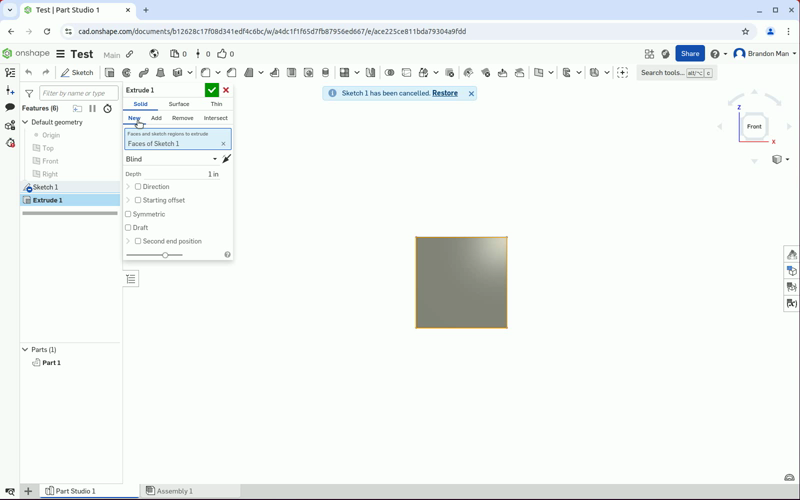
key(tab, 4)
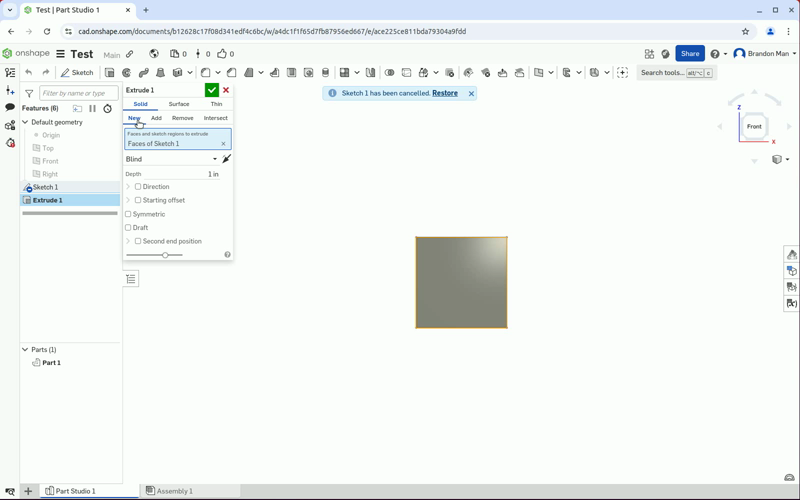
text(18.535)
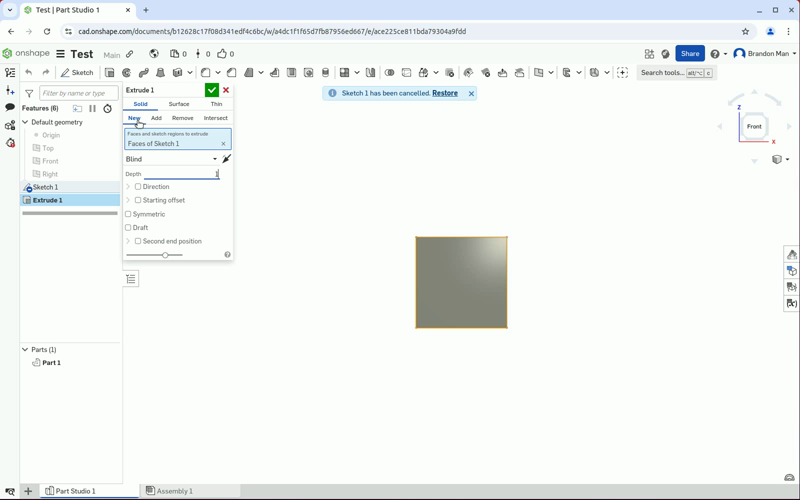
key(enter)
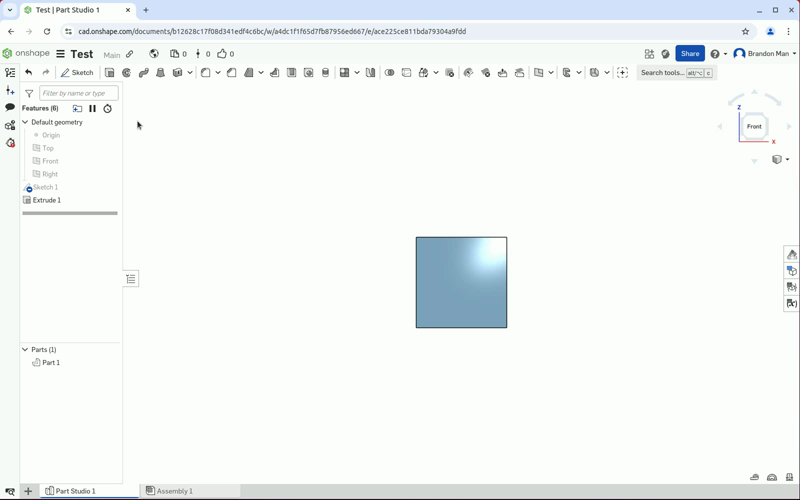
key(shift+h)
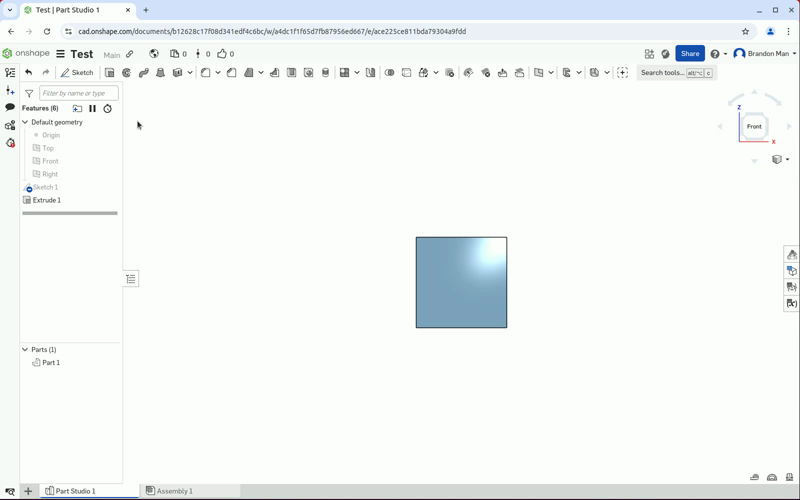
key(shift+h)
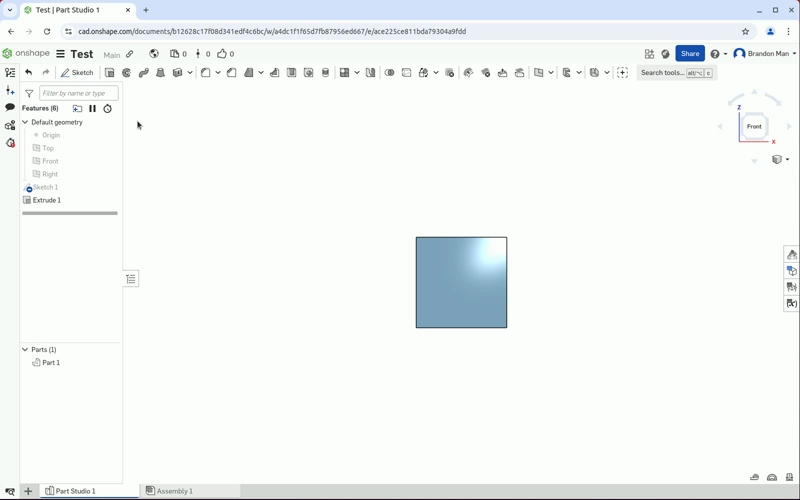
mouse_move(73, 189)
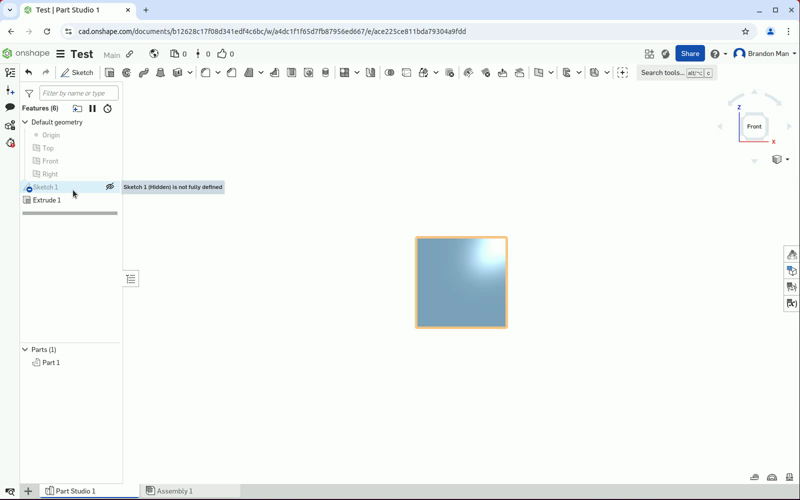
click(73, 189)
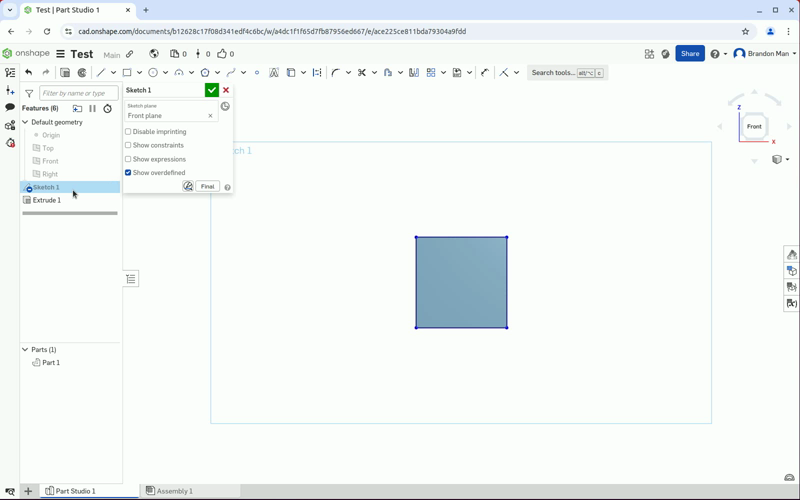
mouse_move(229, 92)
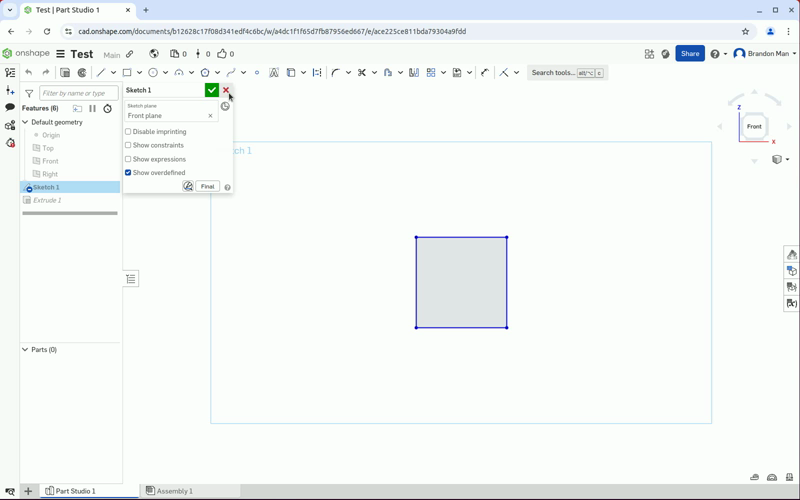
click(229, 92)
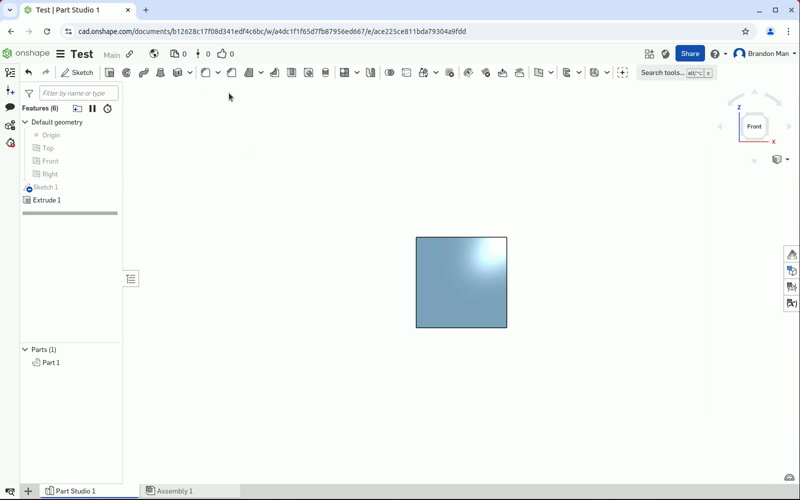
mouse_move(73, 352)
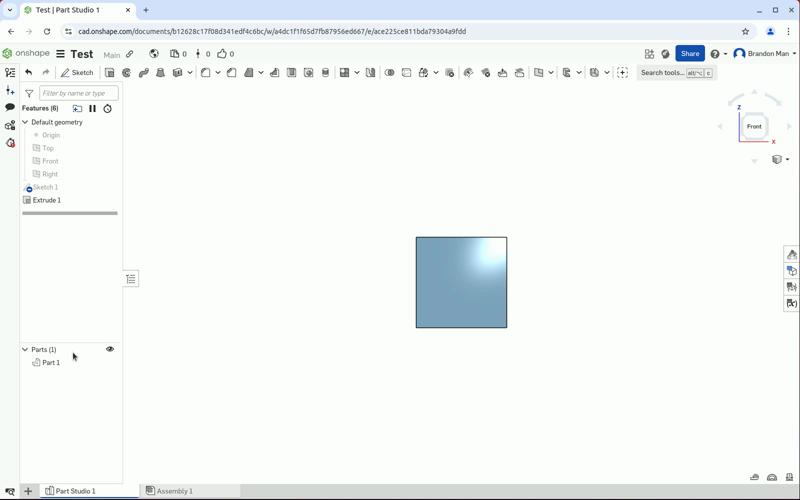
key(y)
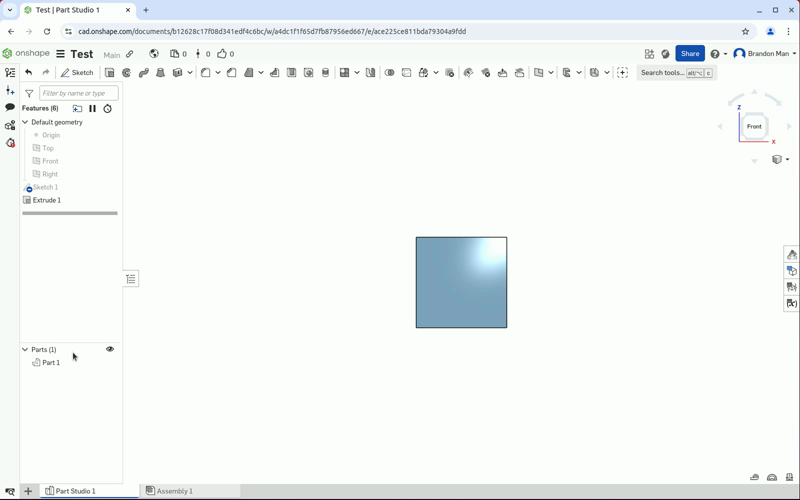
key(shift+p)
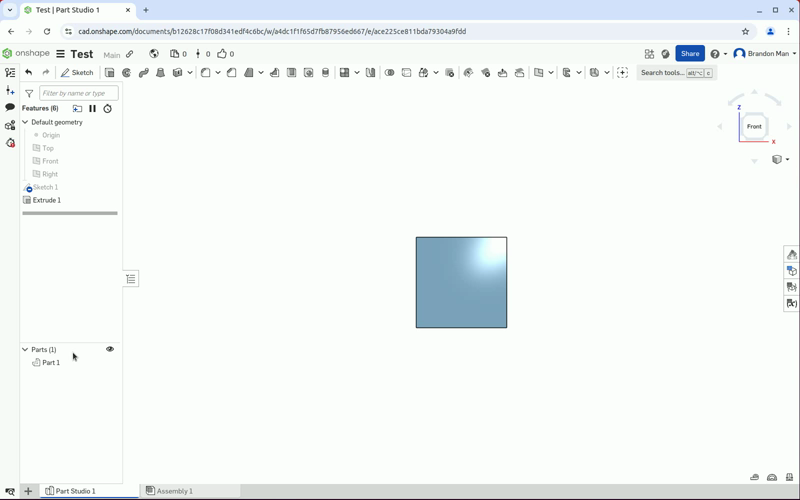
key(space)
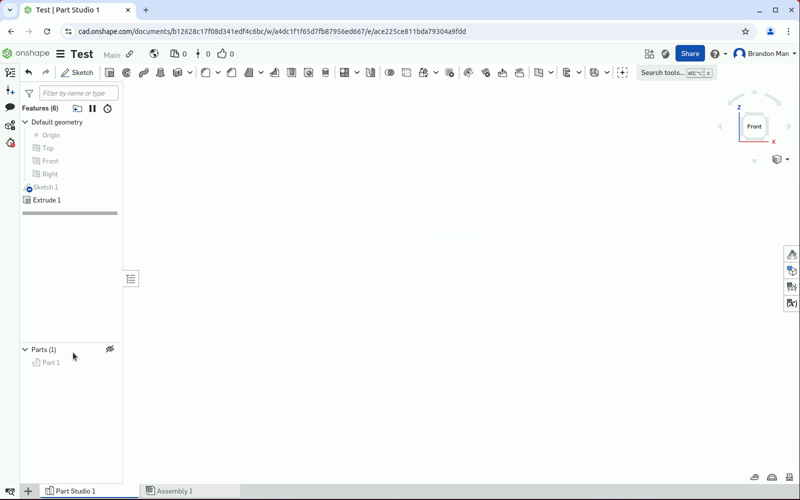
key_down(shift)
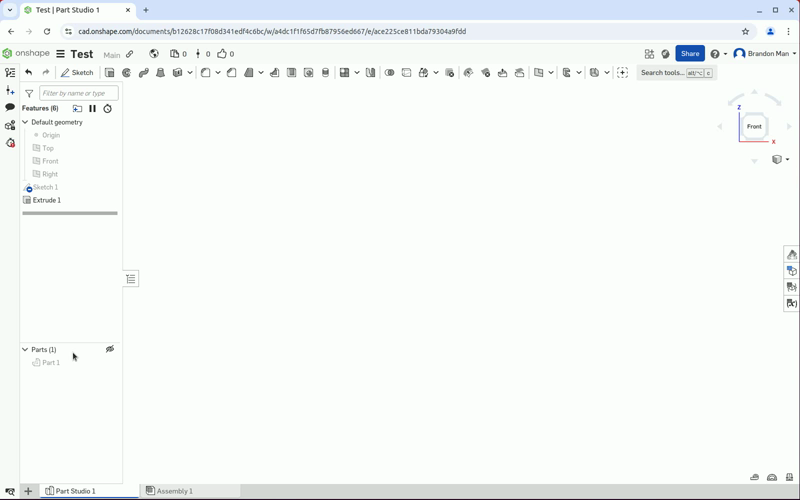
key(down)
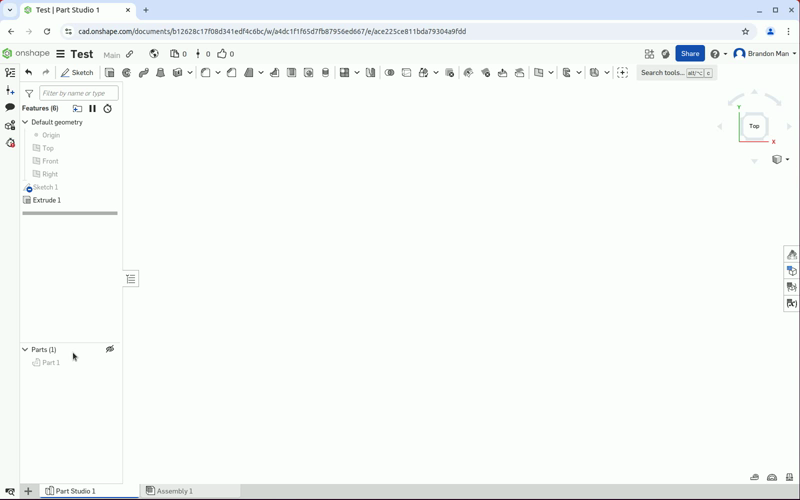
key_up(shift)
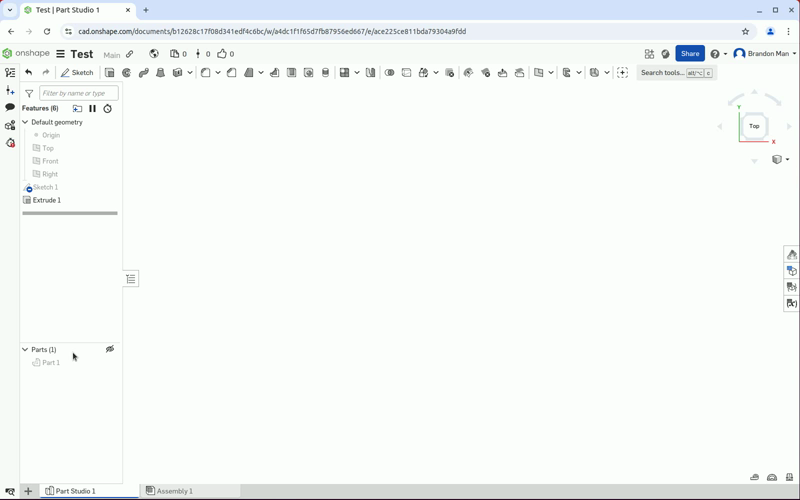
mouse_move(73, 352)
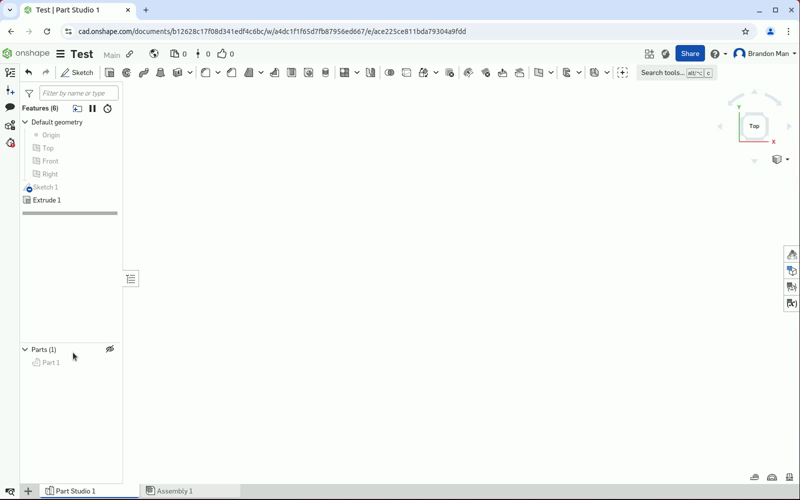
key(shift+y)
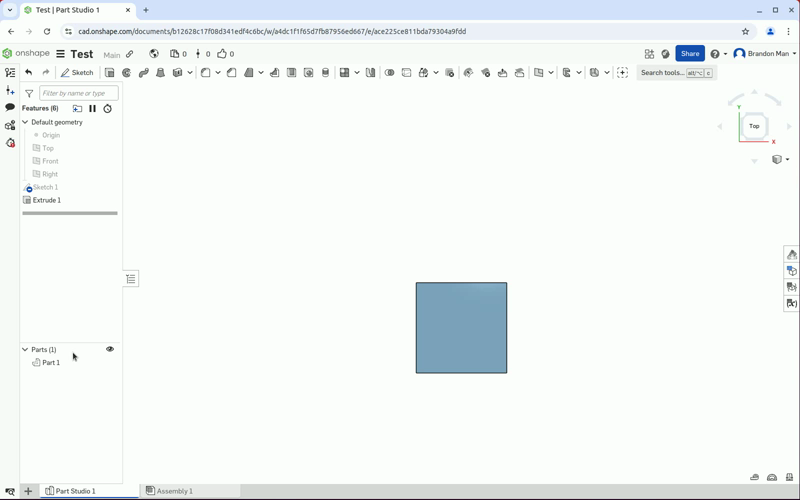
mouse_move(541, 75)
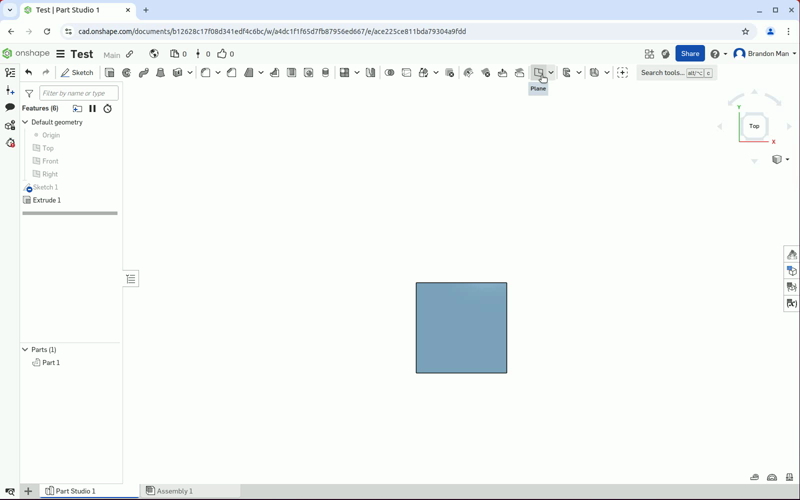
click(541, 75)
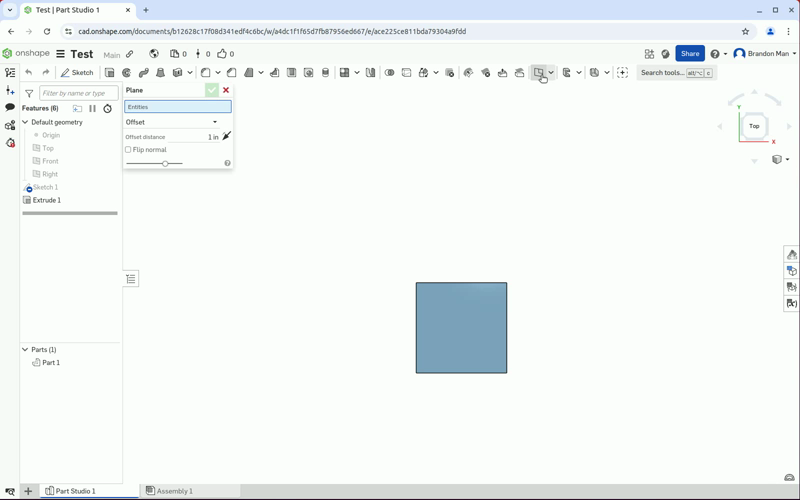
mouse_move(73, 150)
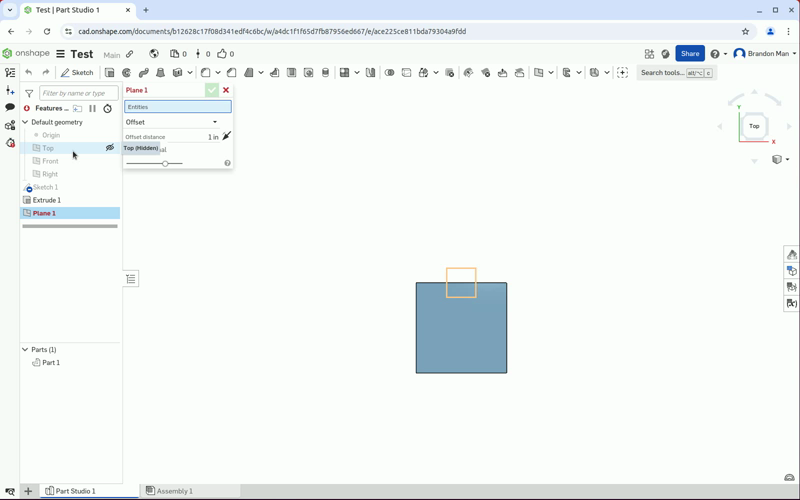
click(73, 150)
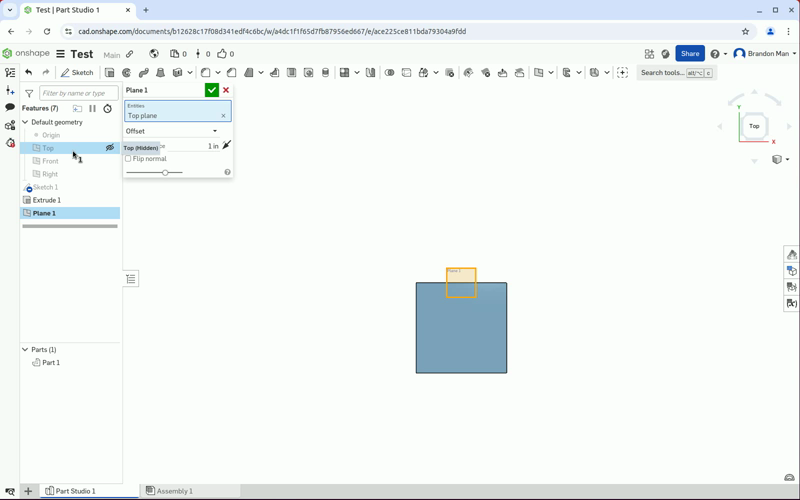
key(tab, 2)
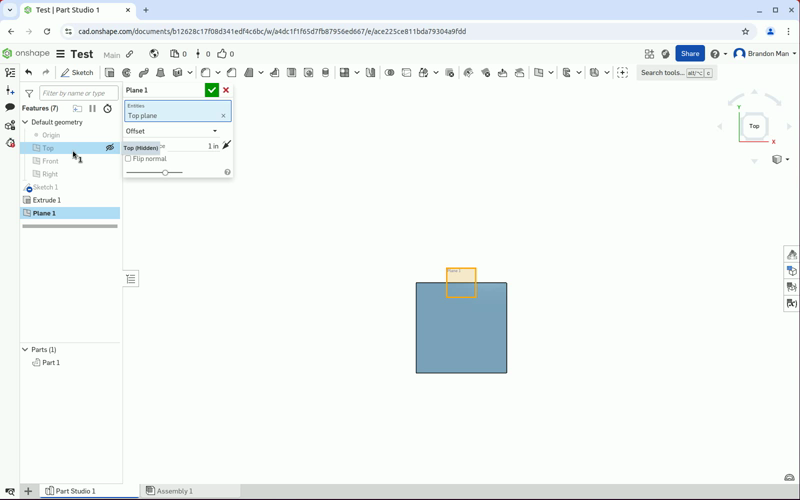
text(9.151)
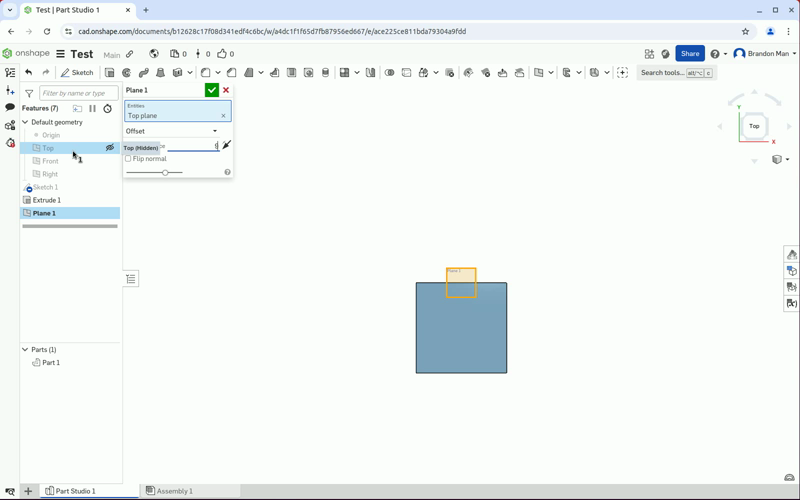
key(enter, 2)
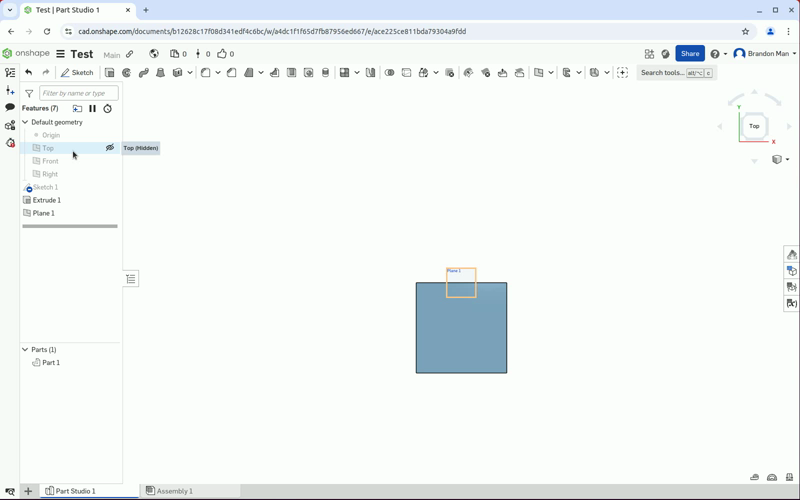
key(shift+s)
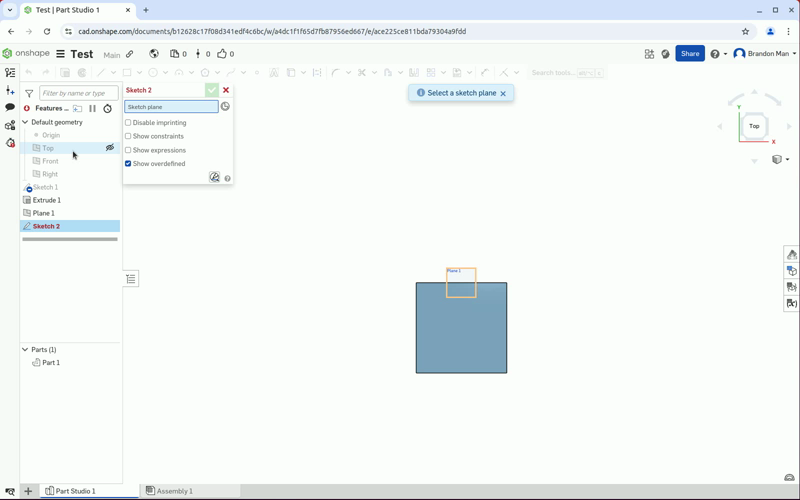
mouse_move(73, 215)
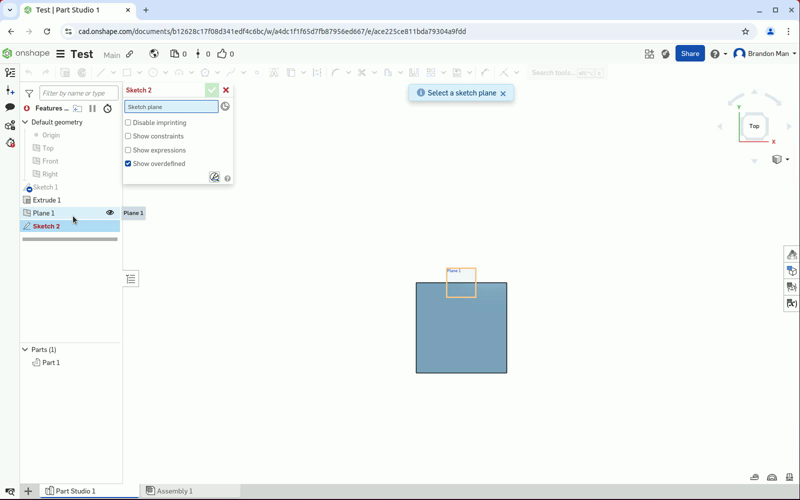
click(73, 215)
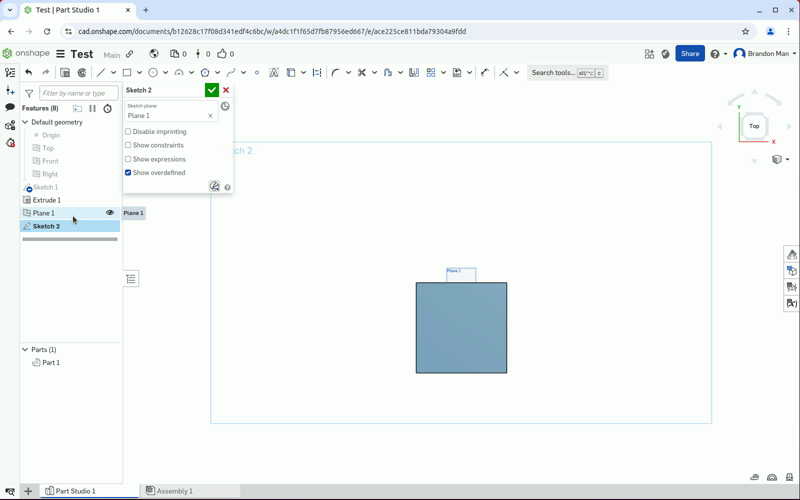
mouse_move(73, 352)
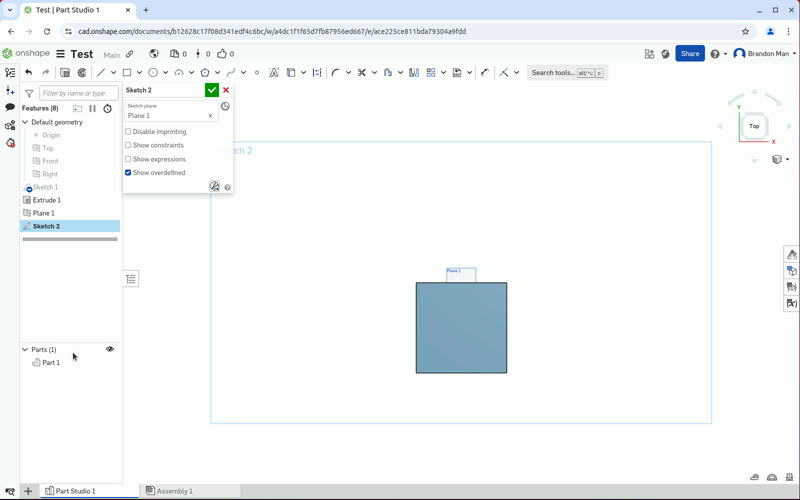
key(y)
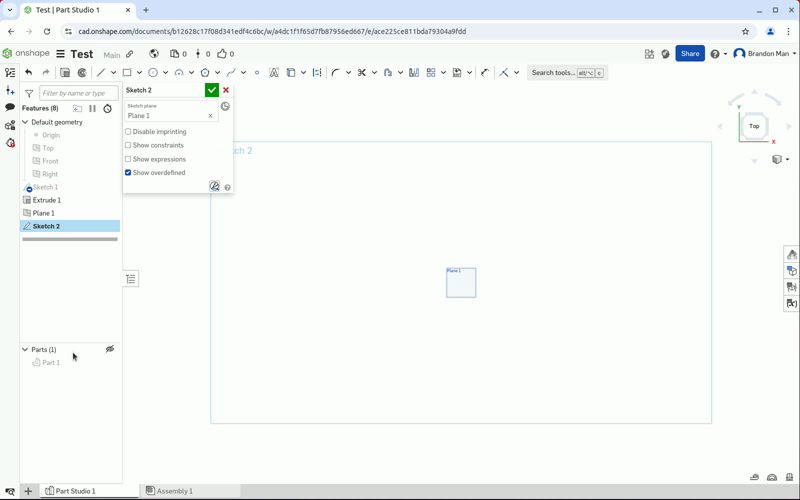
key(c)
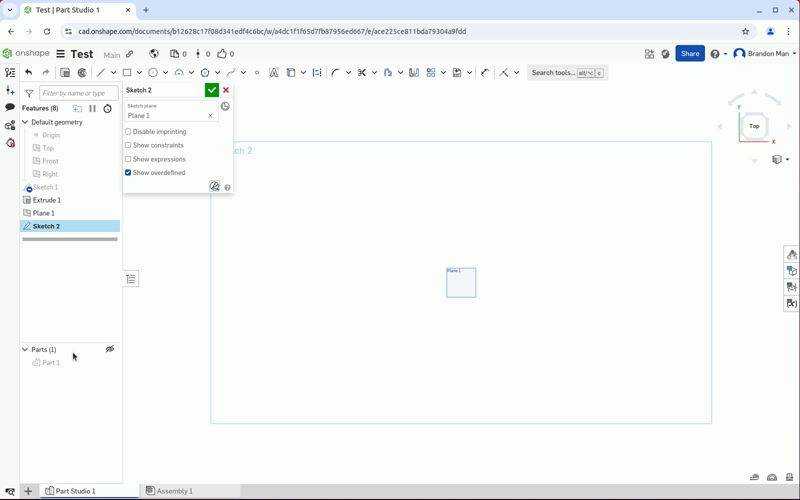
key_down(shift)
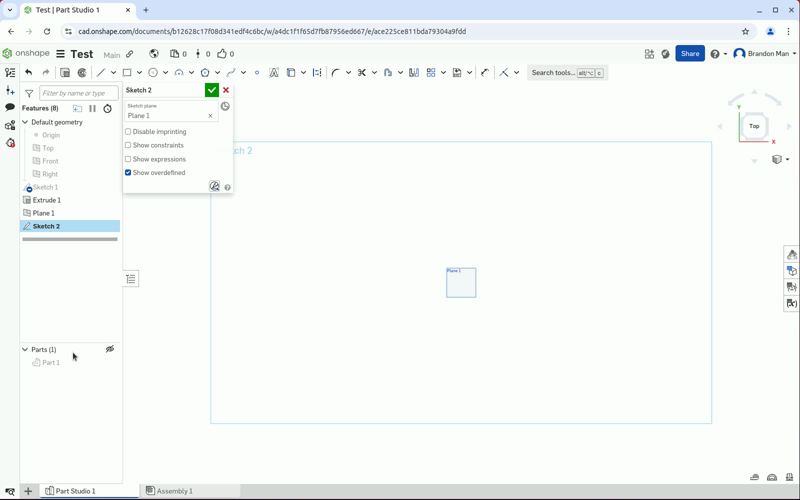
mouse_move(461, 327)
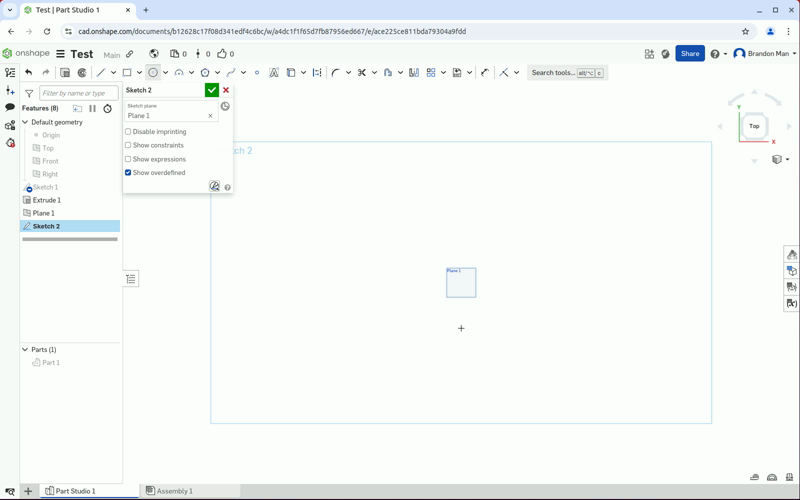
click(461, 327)
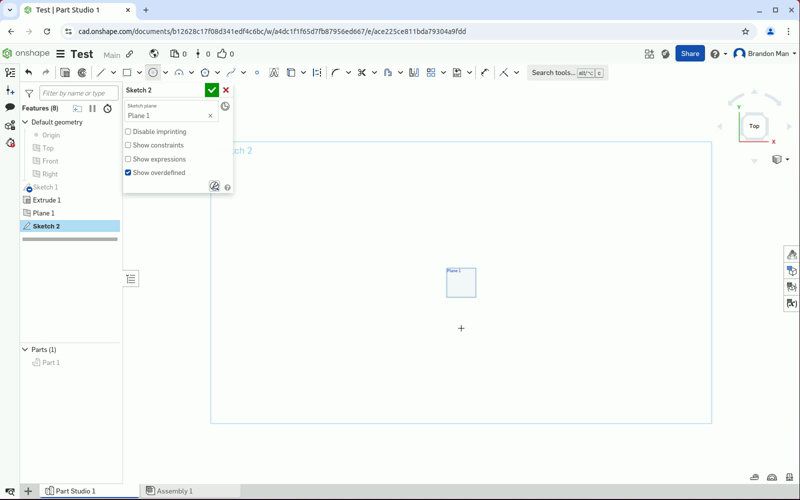
key_up(shift)
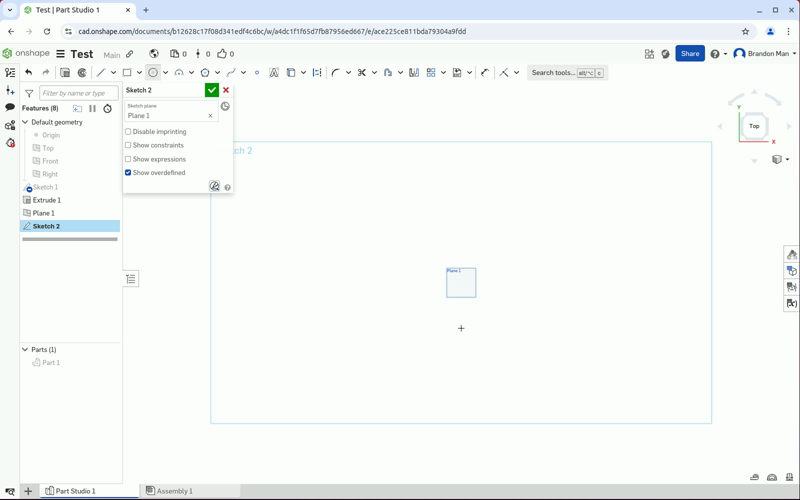
mouse_move(484, 327)
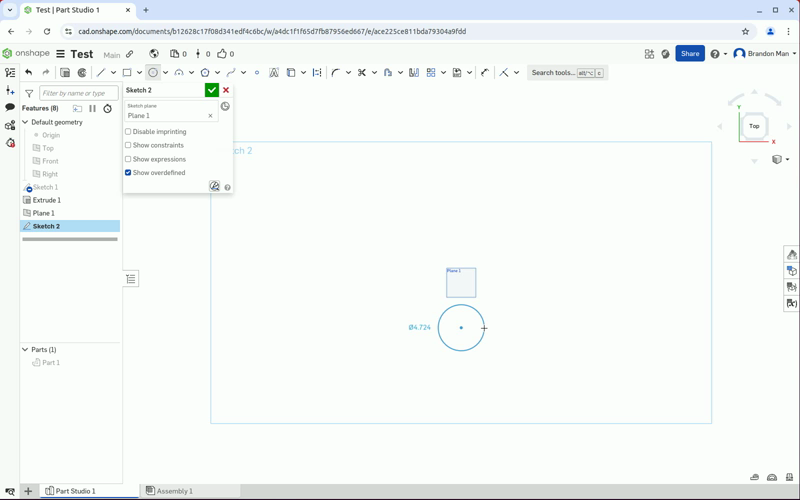
click(484, 327)
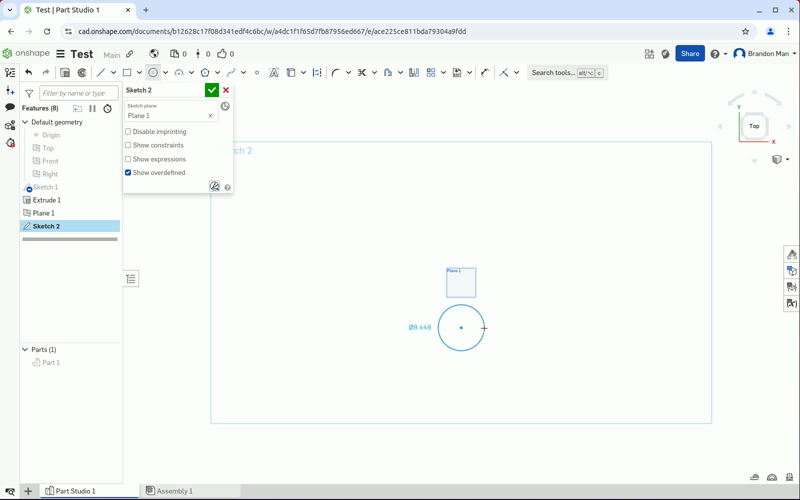
key(esc)
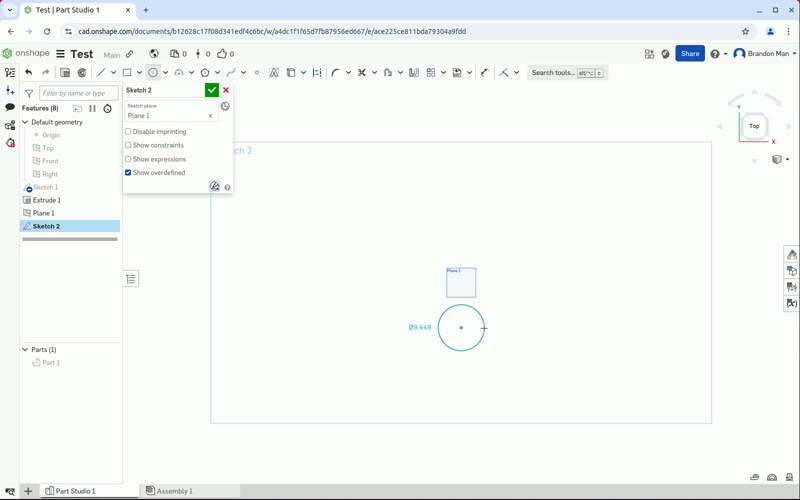
mouse_move(471, 326)
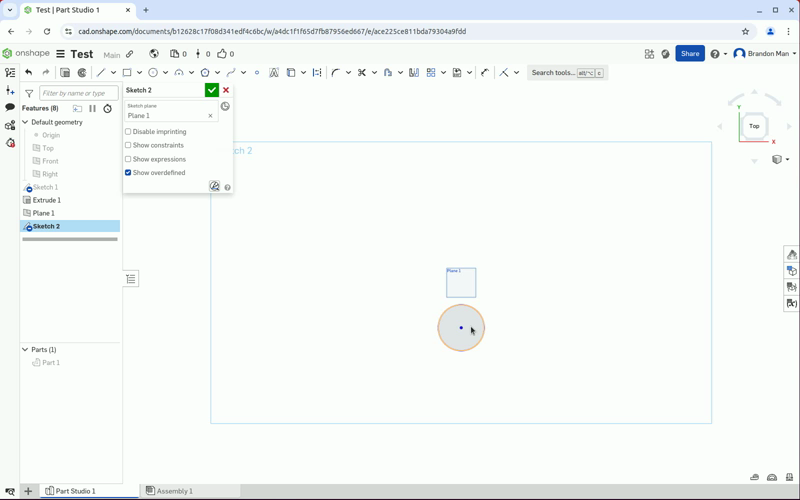
scroll(6)
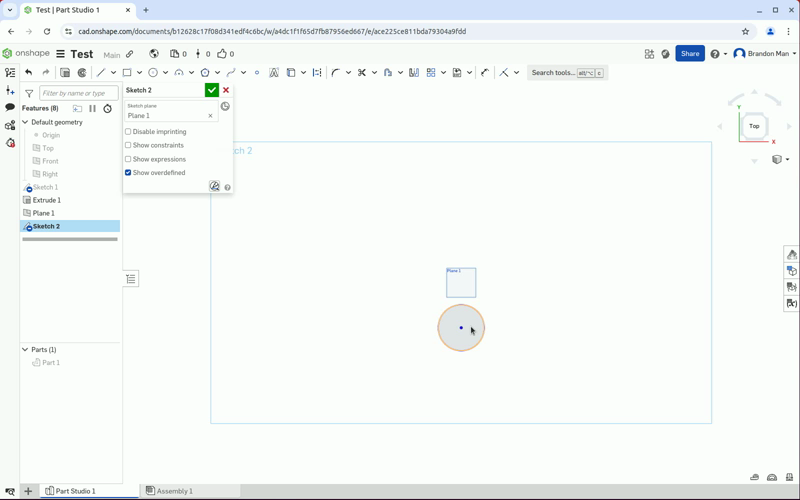
scroll(6)
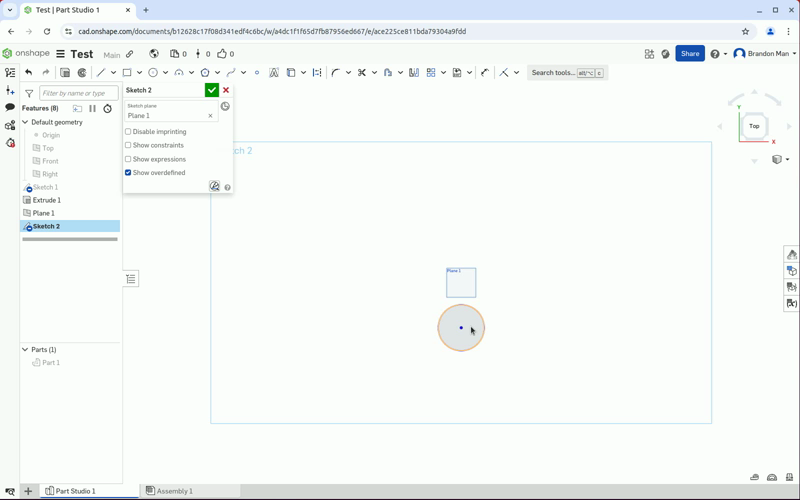
scroll(6)
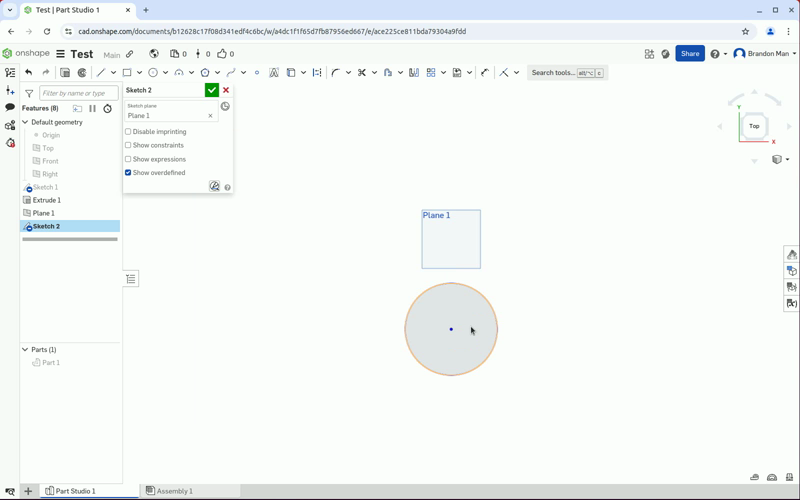
scroll(6)
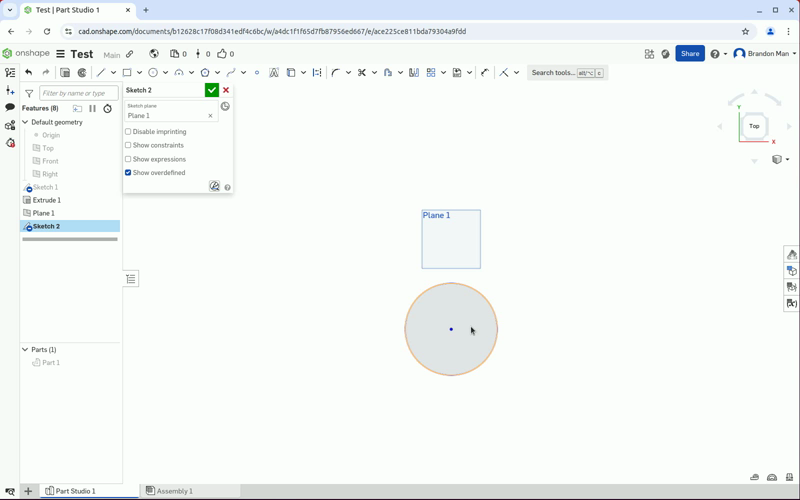
scroll(6)
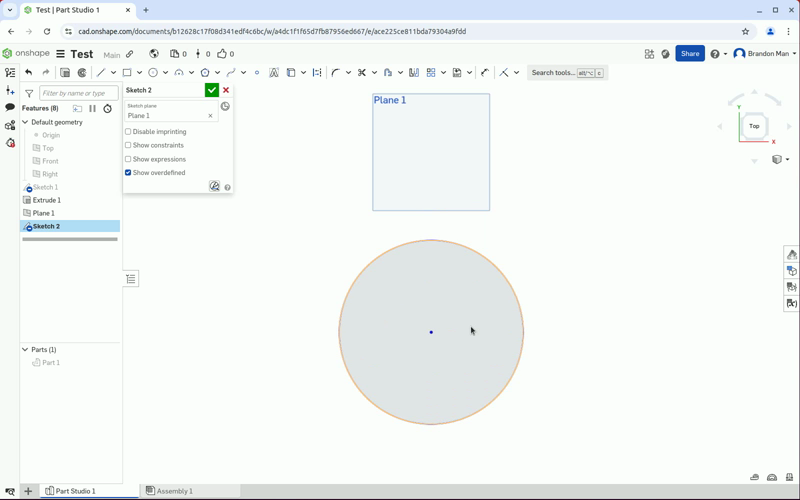
scroll(6)
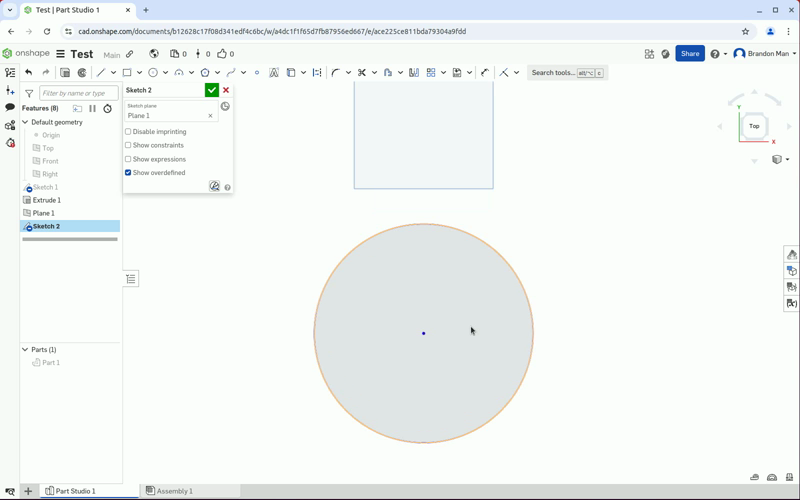
scroll(6)
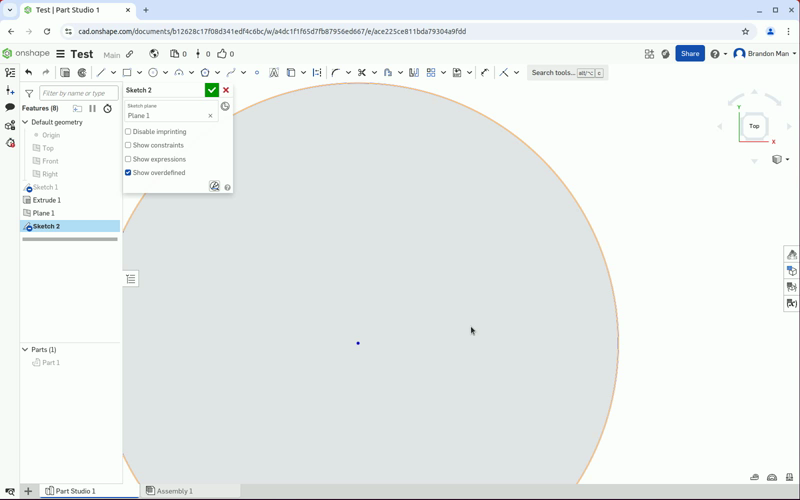
click(471, 326)
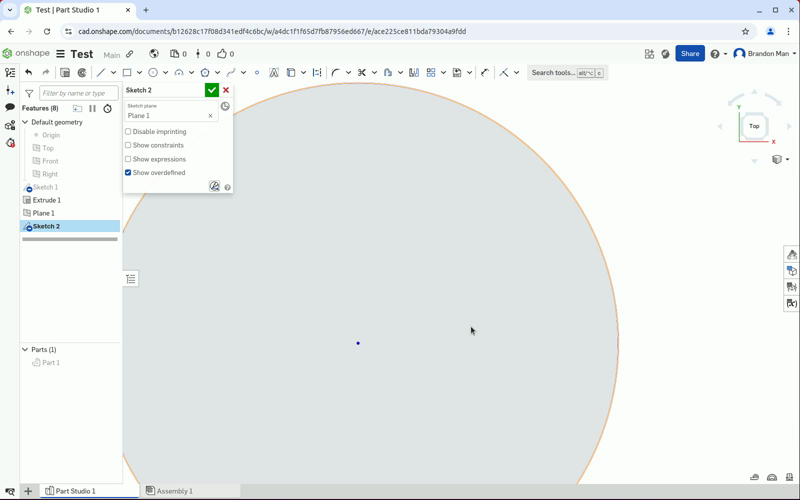
scroll(-6)
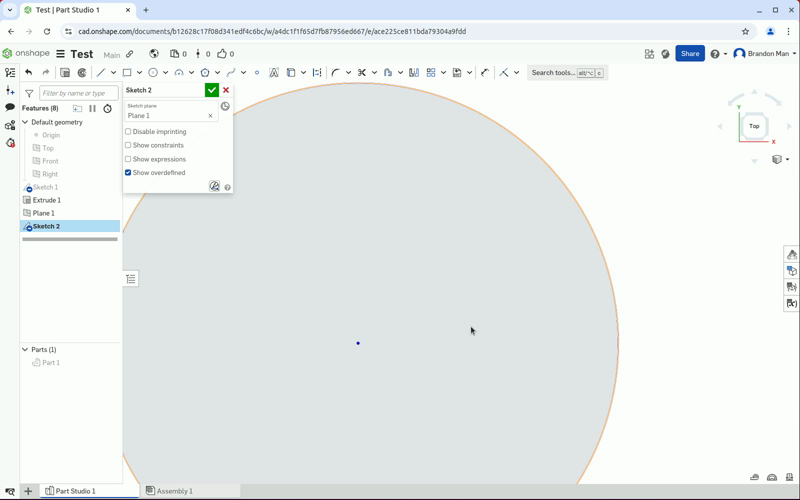
scroll(-6)
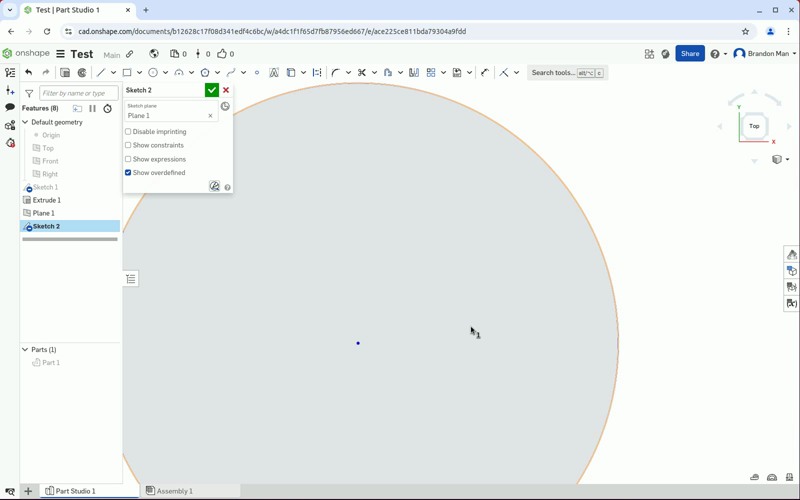
scroll(-6)
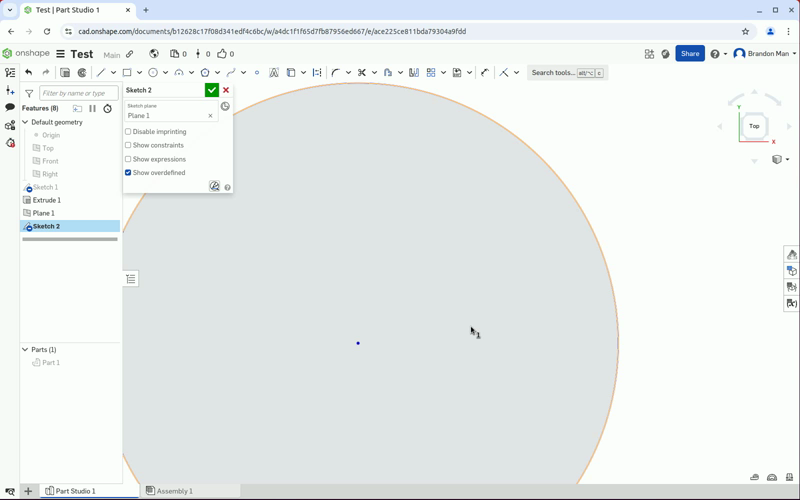
scroll(-6)
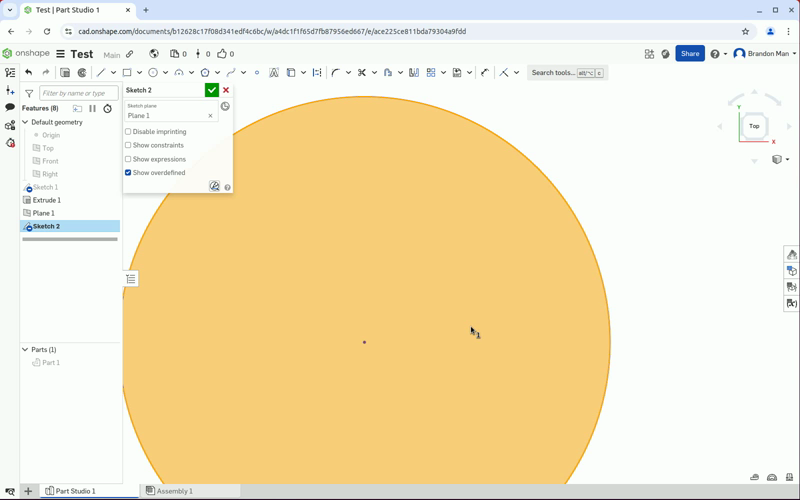
scroll(-6)
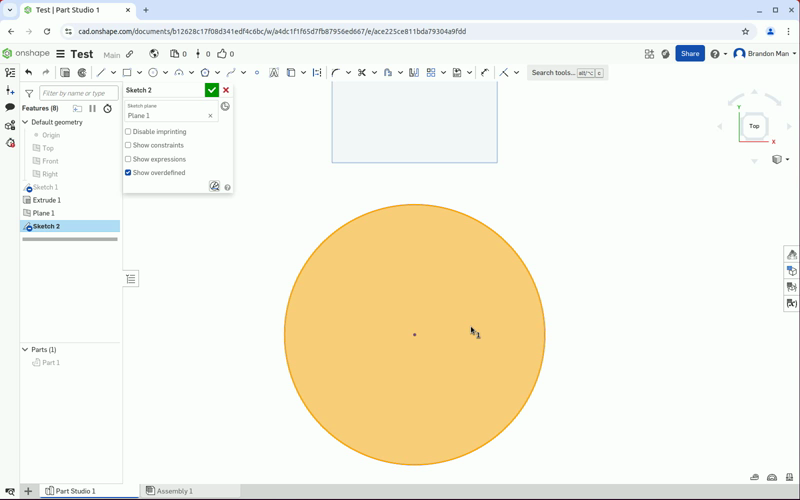
scroll(-6)
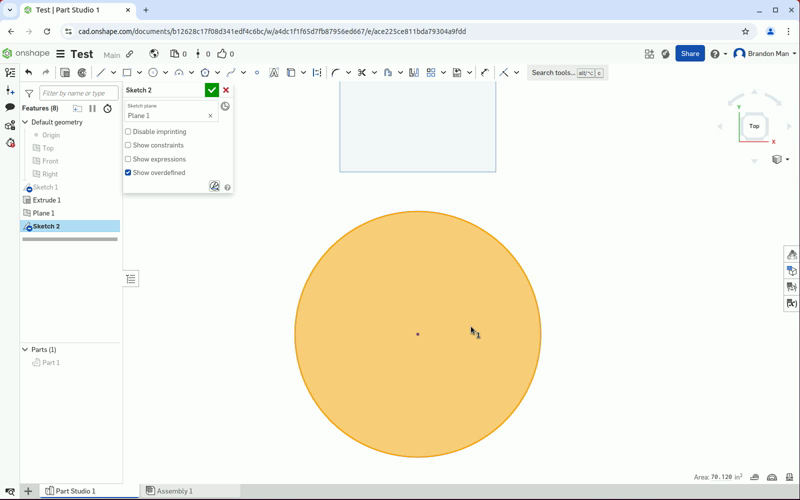
scroll(-6)
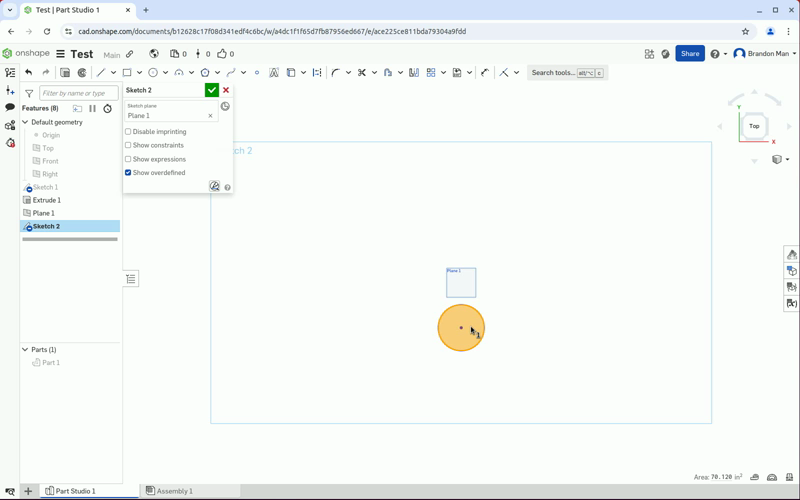
mouse_move(73, 352)
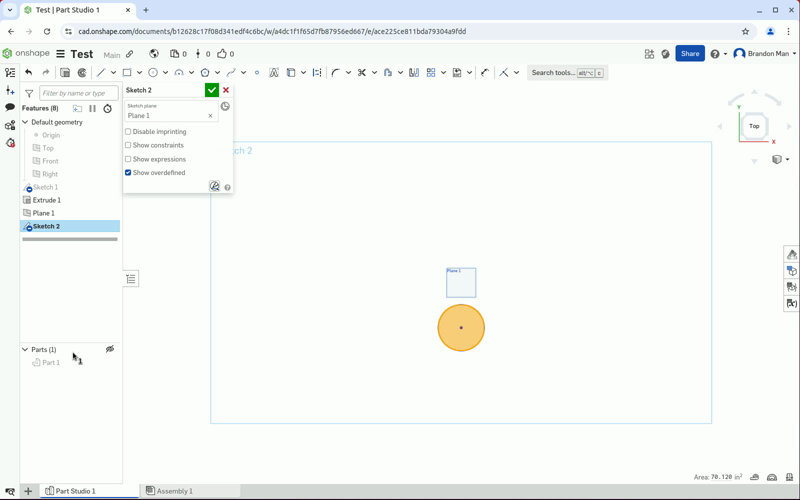
key(shift+y)
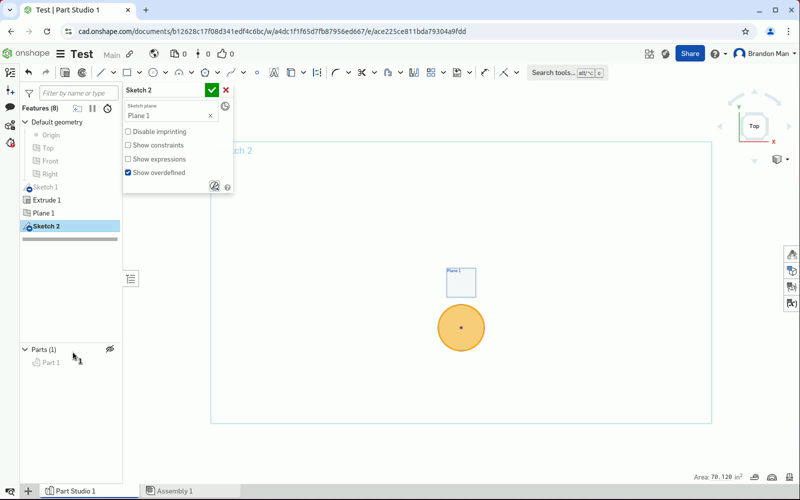
key(shift+e)
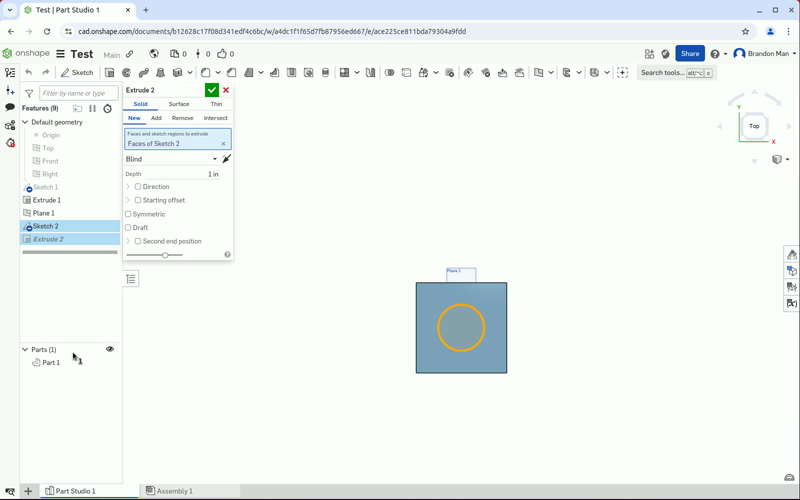
mouse_move(143, 106)
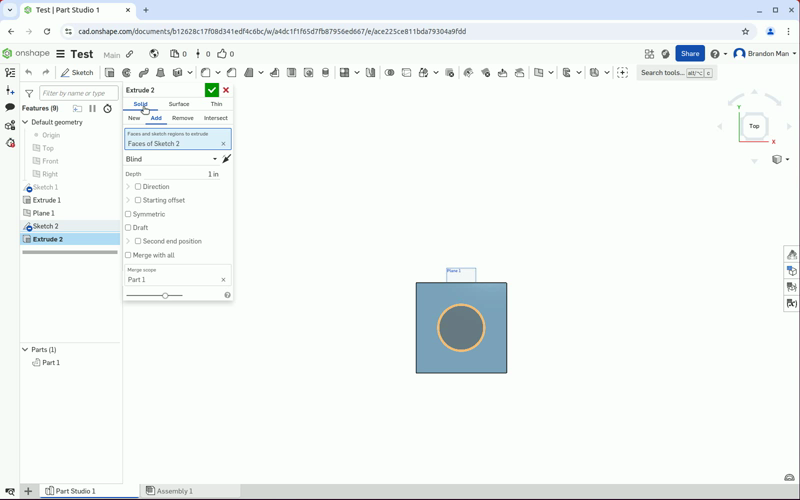
click(143, 106)
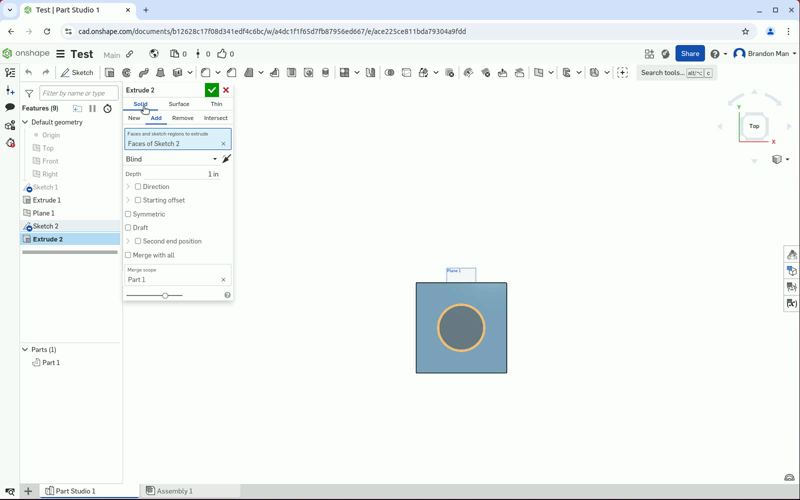
mouse_move(186, 120)
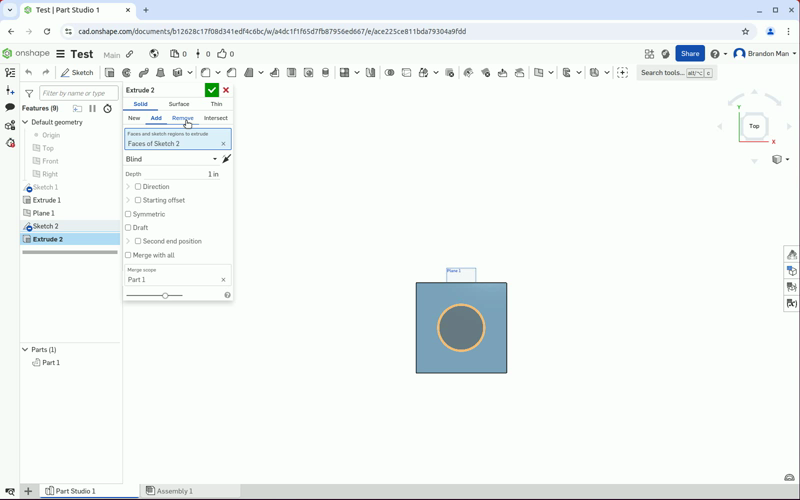
click(186, 120)
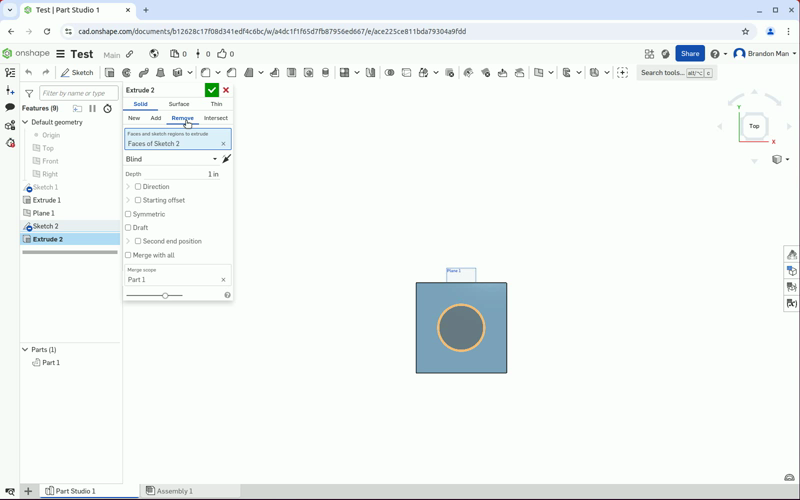
key(tab, 4)
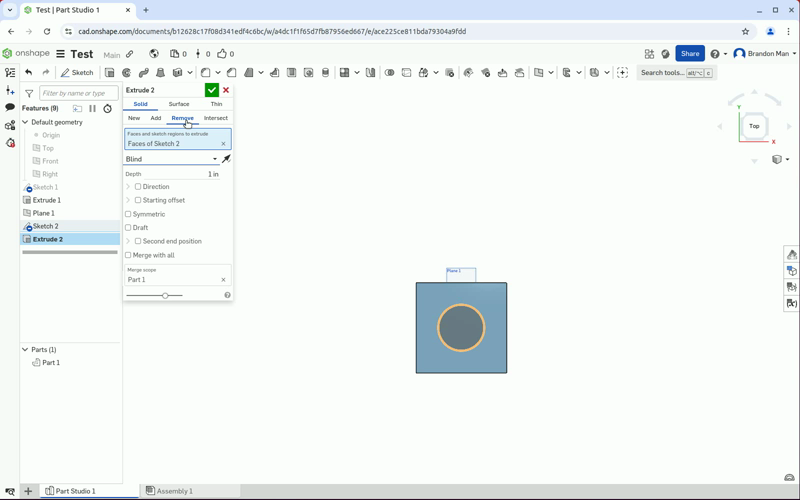
text(18.535)
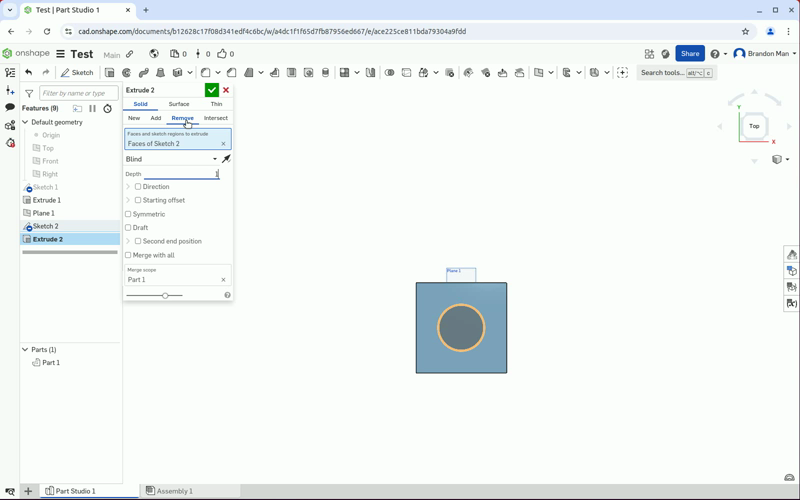
key(tab, 6)
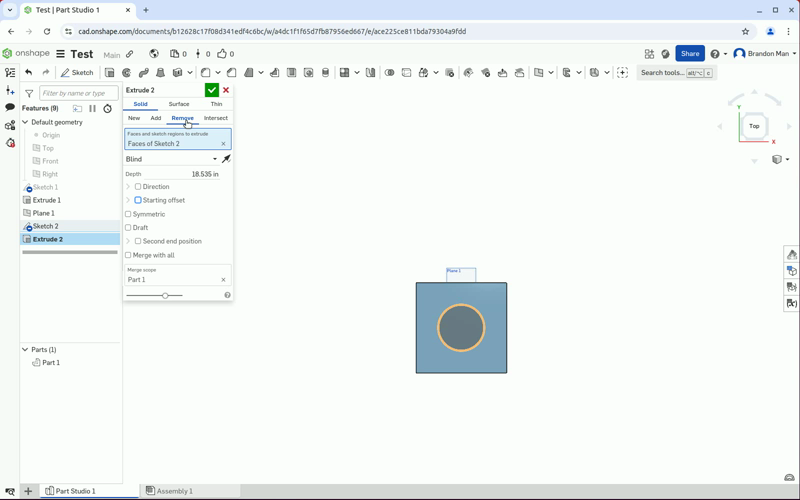
key(space)
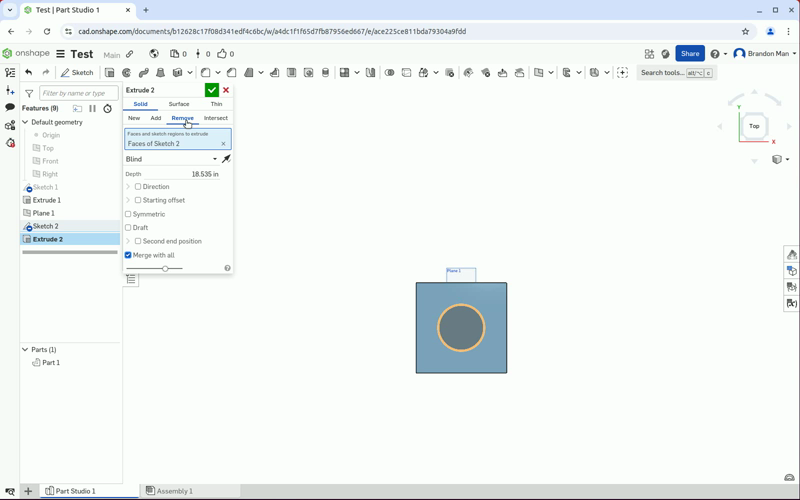
key(enter)
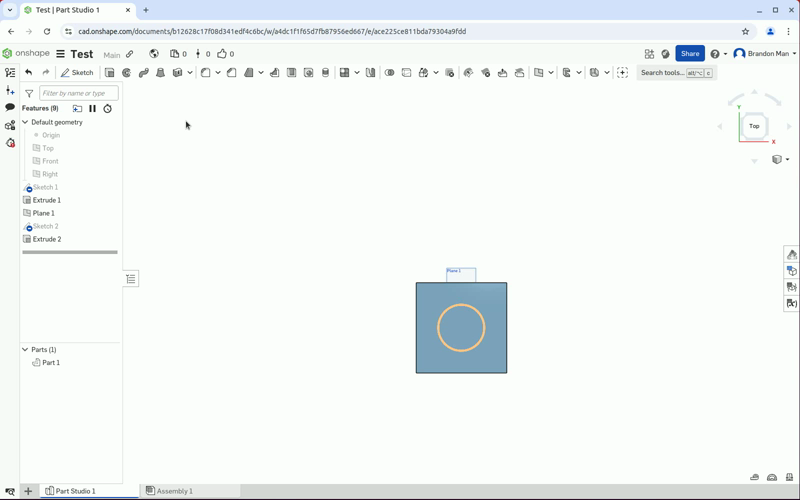
key(shift+h)
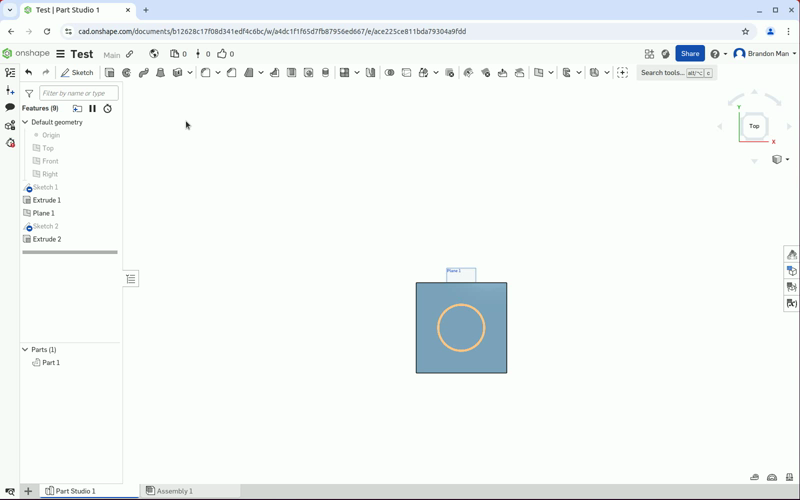
key(shift+h)
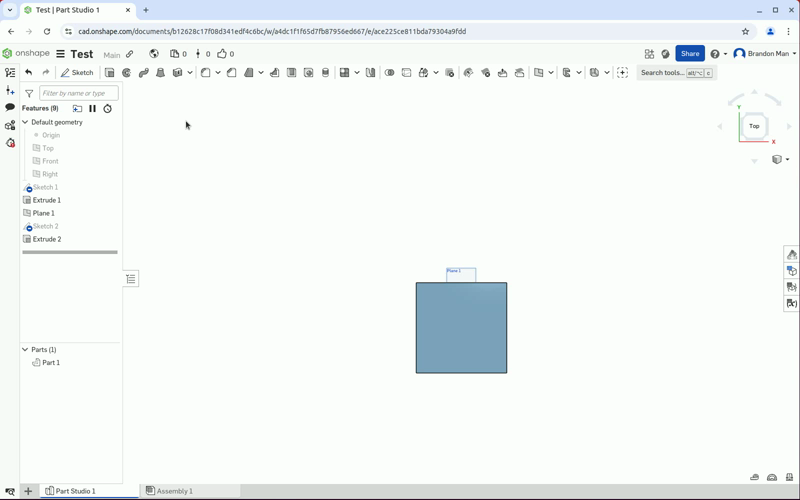
mouse_move(73, 189)
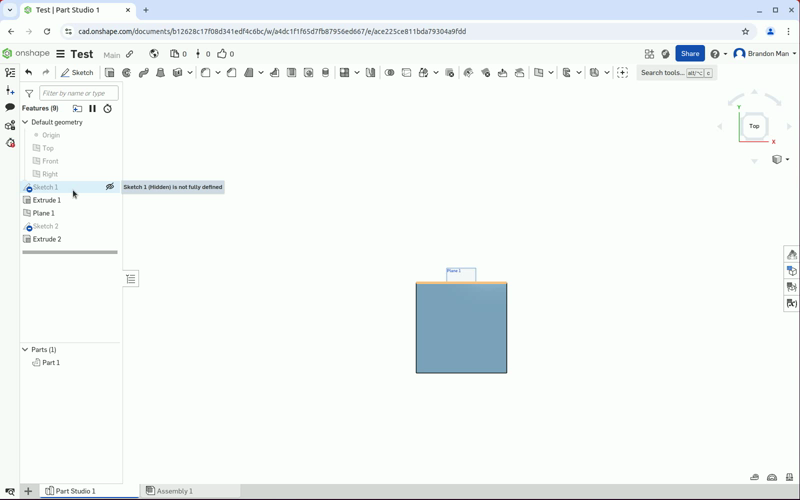
click(73, 189)
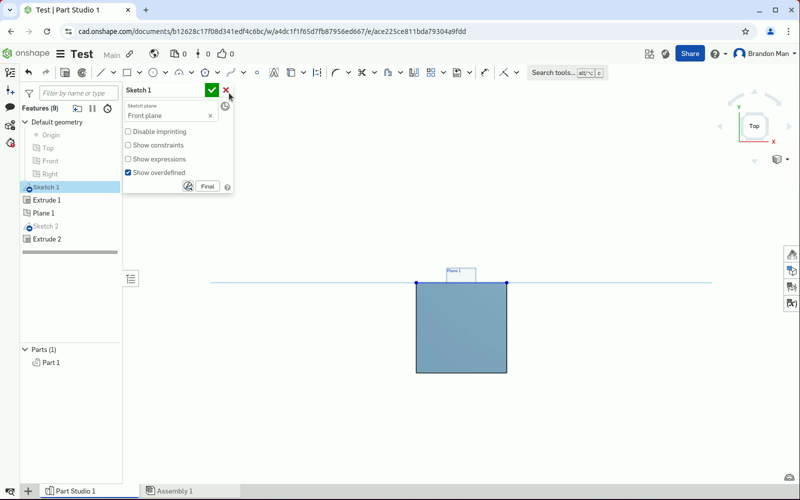
mouse_move(229, 92)
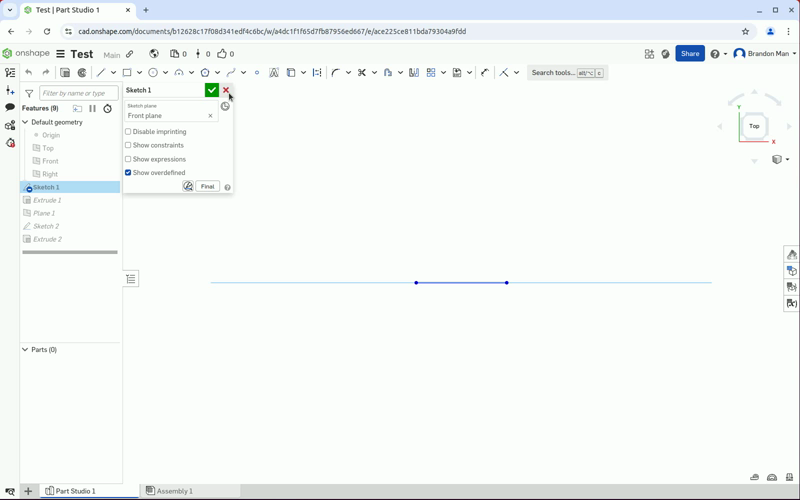
click(229, 92)
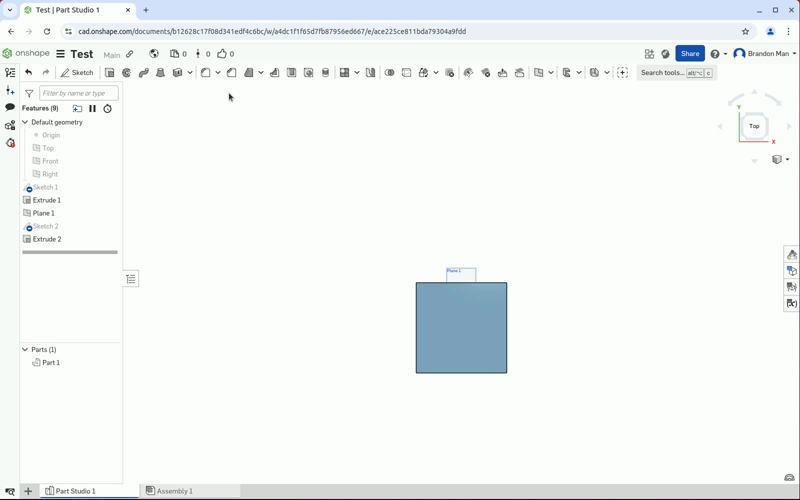
mouse_move(73, 352)
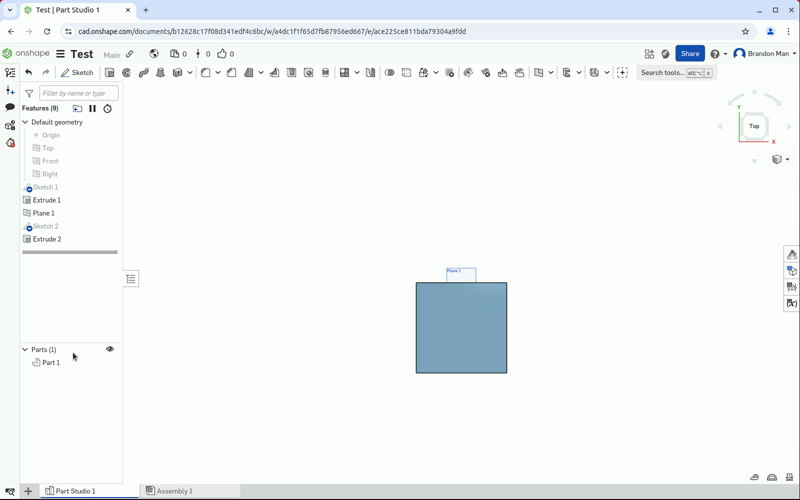
key(y)
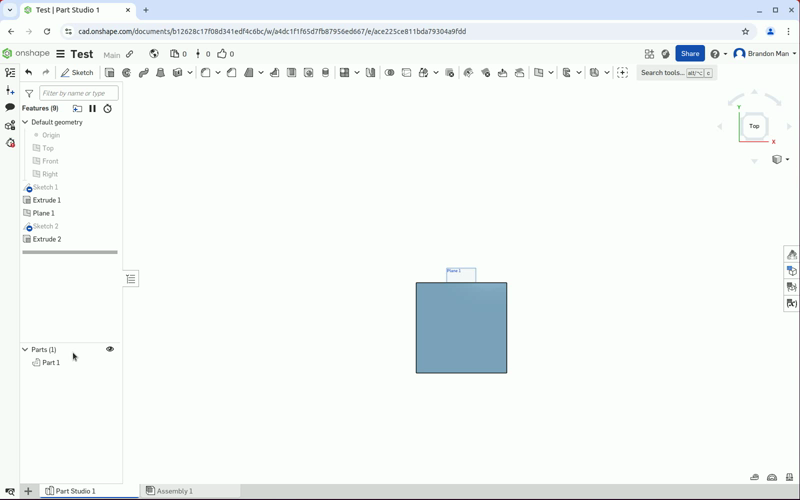
key(shift+p)
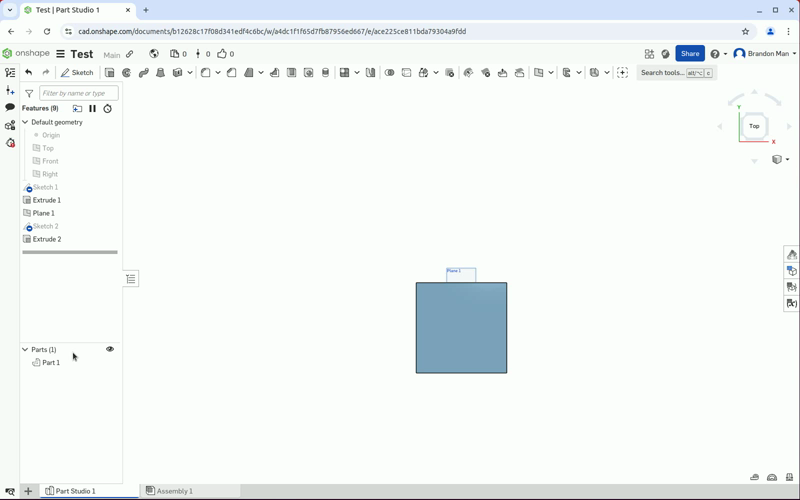
key(space)
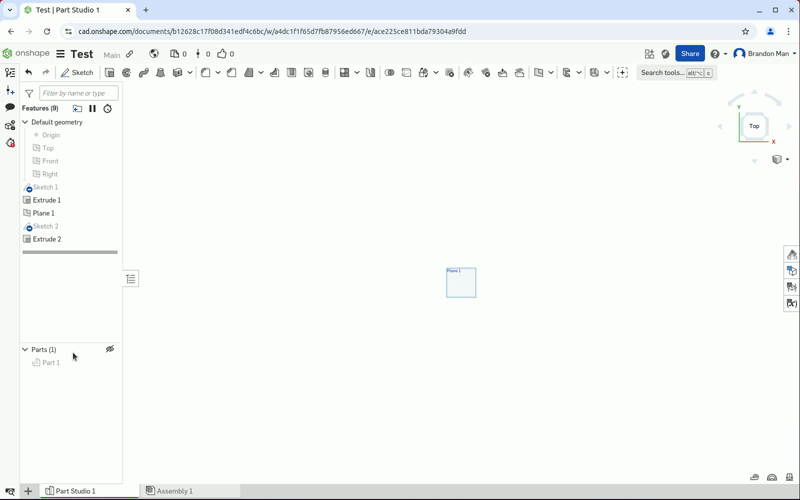
key_down(shift)
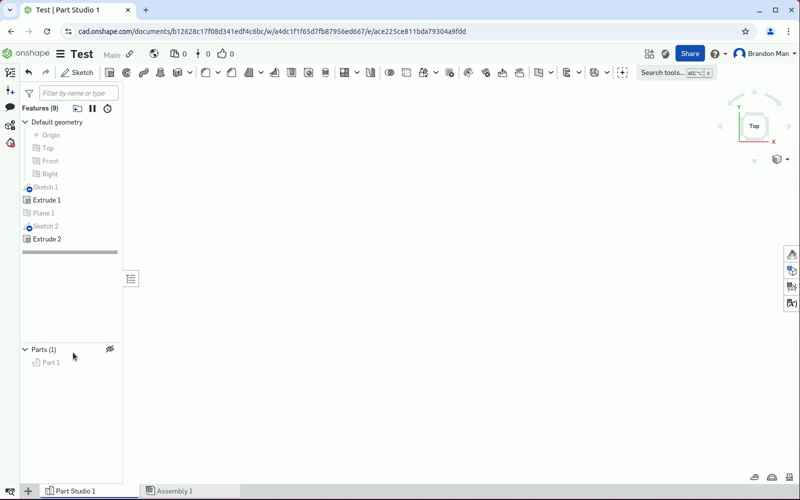
key(up)
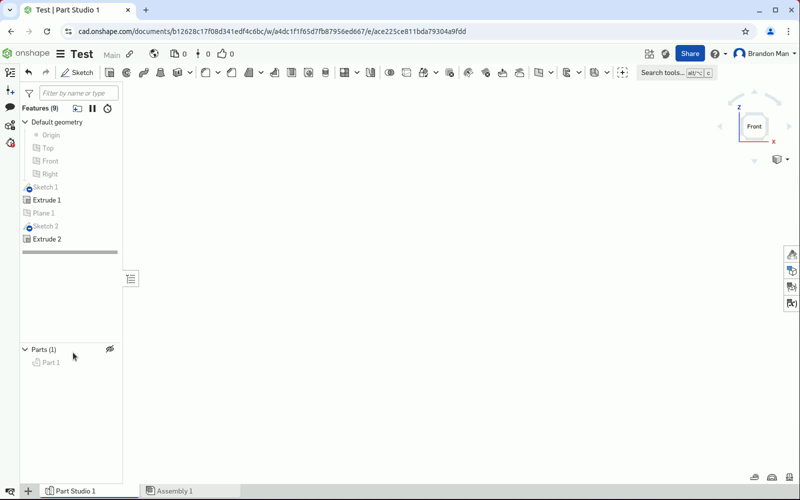
key_up(shift)
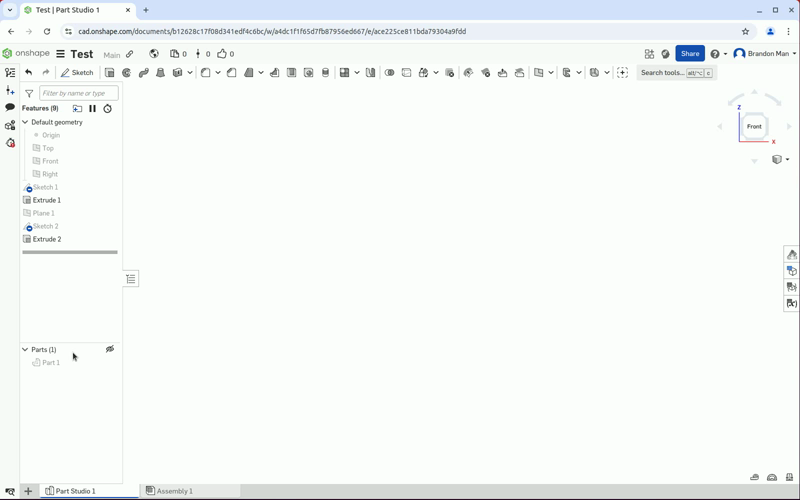
mouse_move(73, 352)
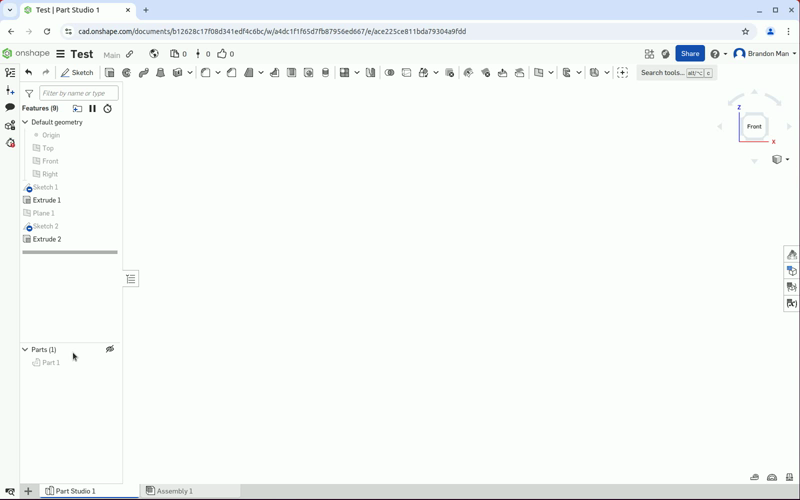
key(shift+y)
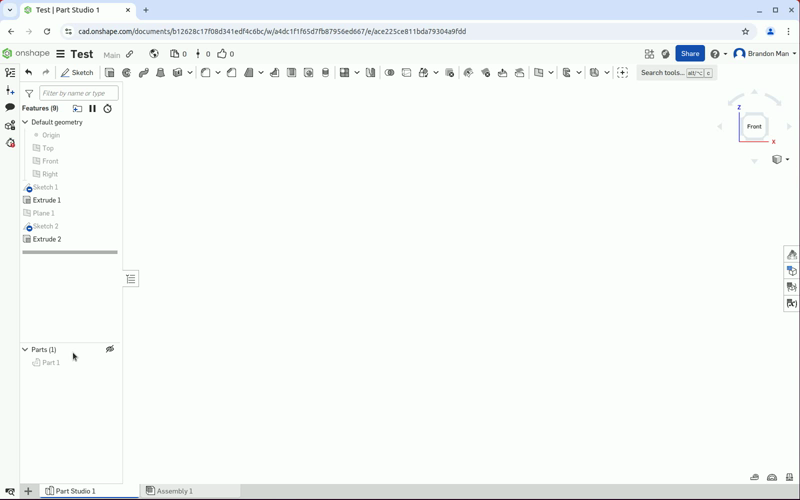
mouse_move(541, 75)
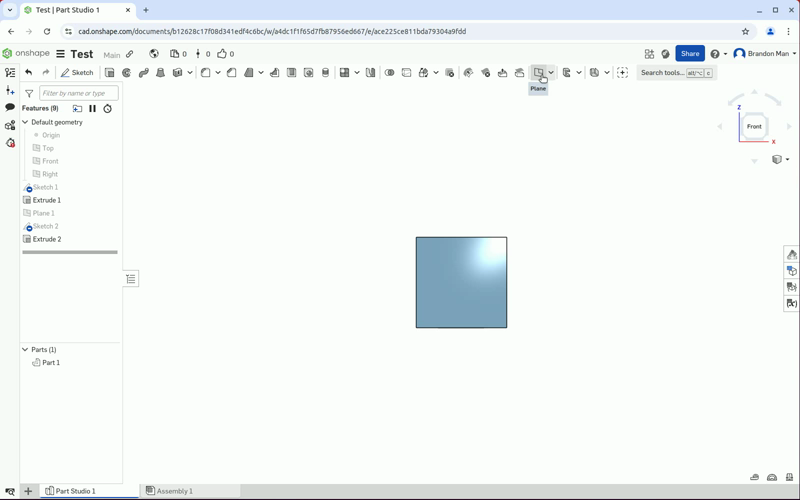
click(541, 75)
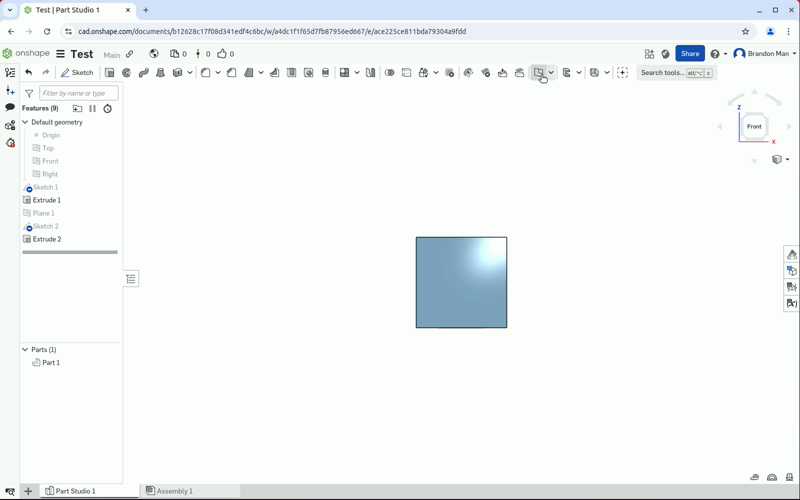
mouse_move(73, 163)
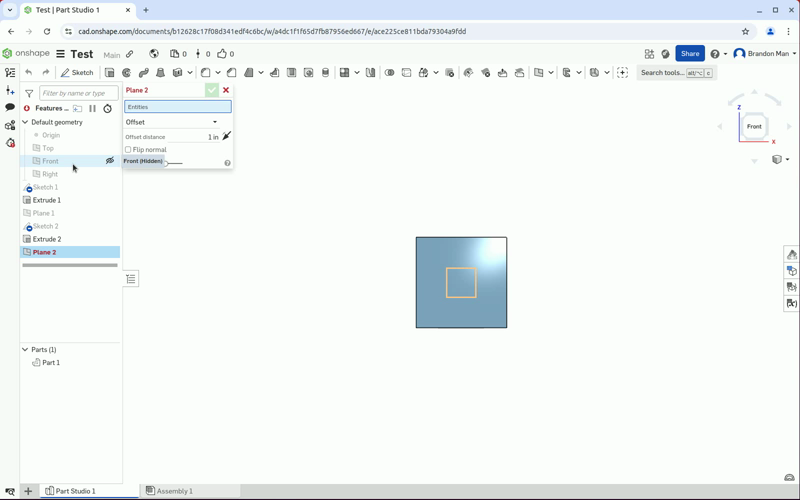
click(73, 163)
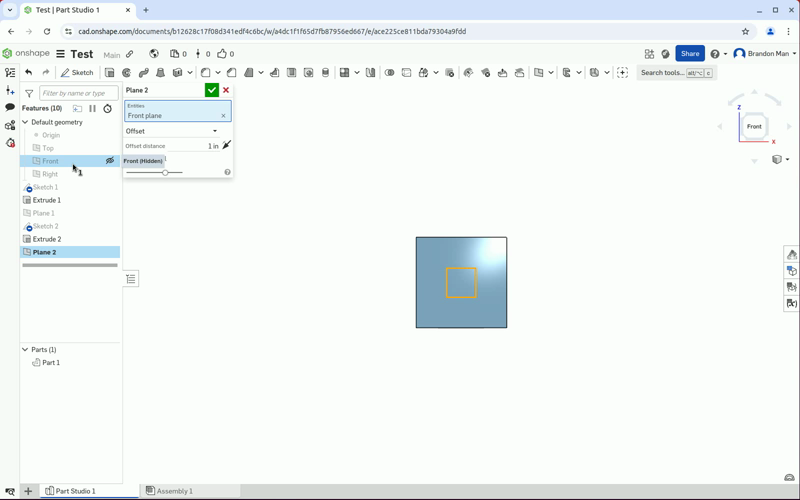
key(tab, 2)
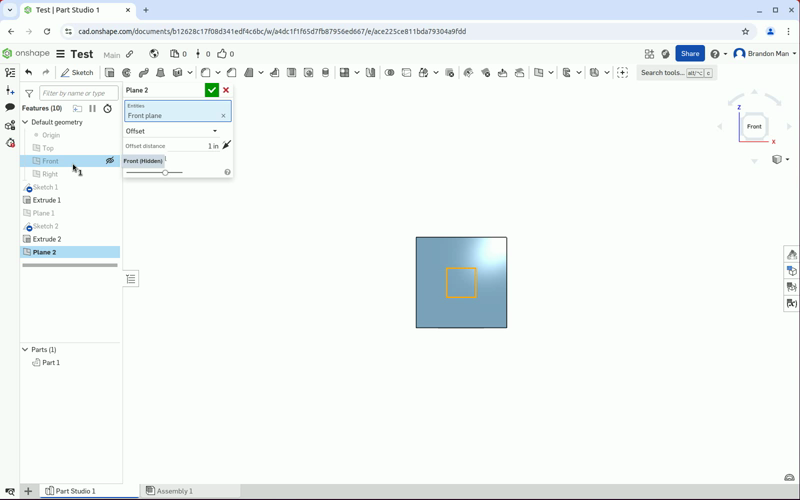
text(18.548)
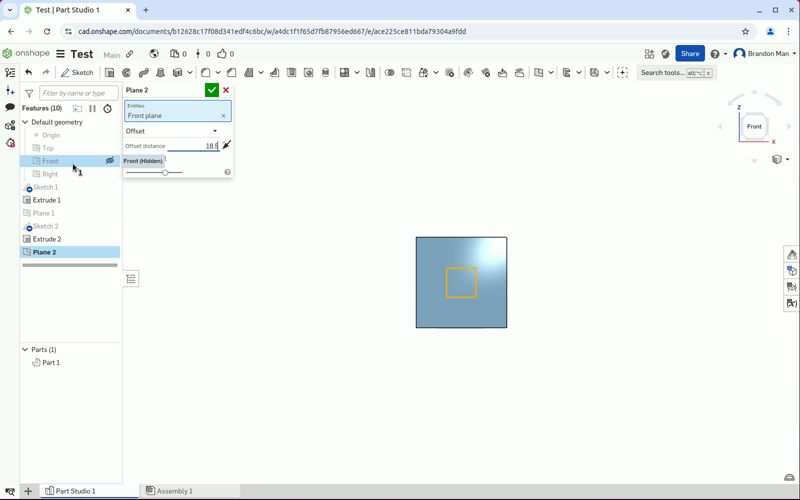
key(enter, 2)
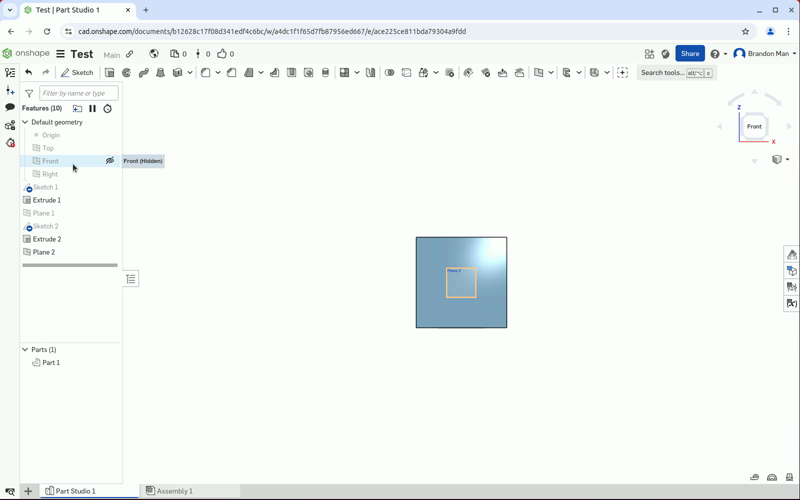
key(shift+s)
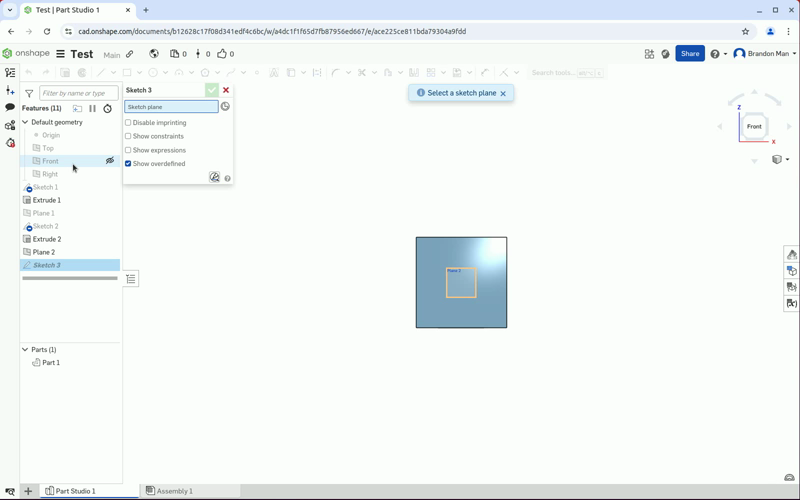
mouse_move(73, 254)
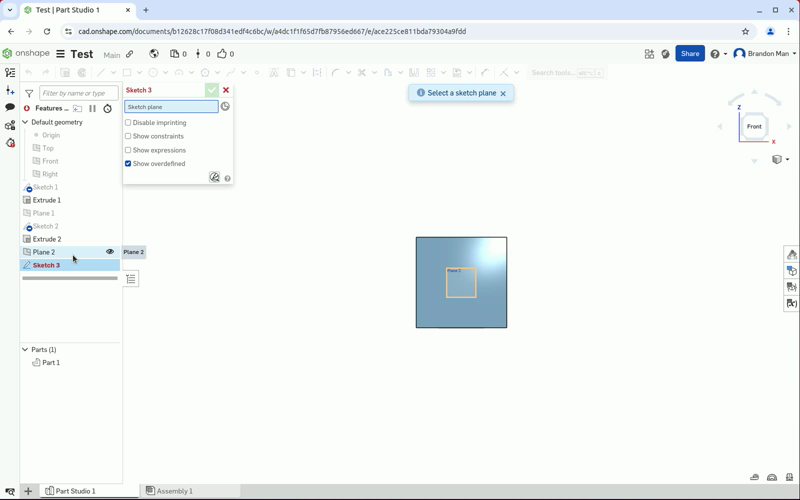
click(73, 254)
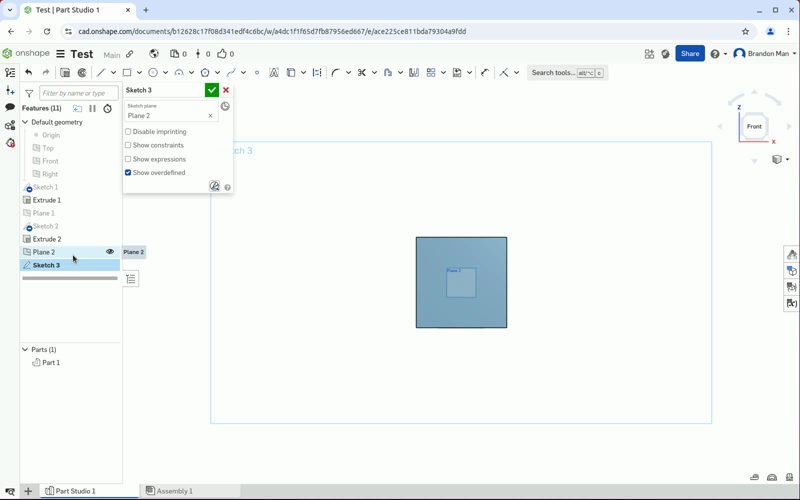
mouse_move(73, 352)
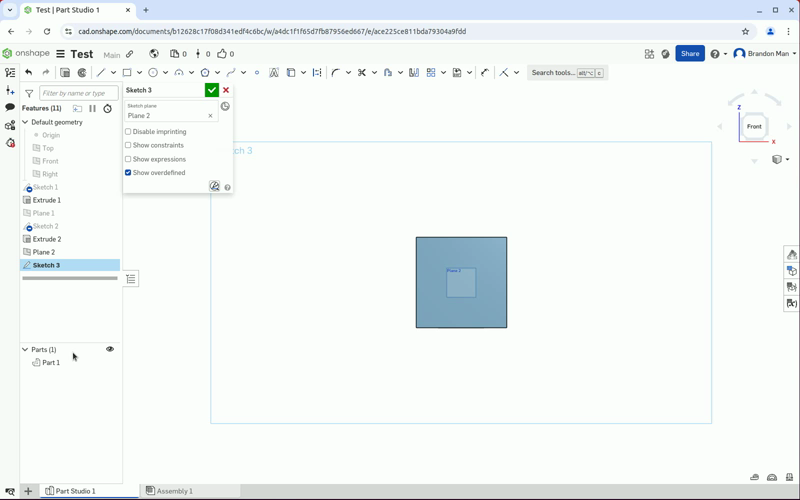
key(y)
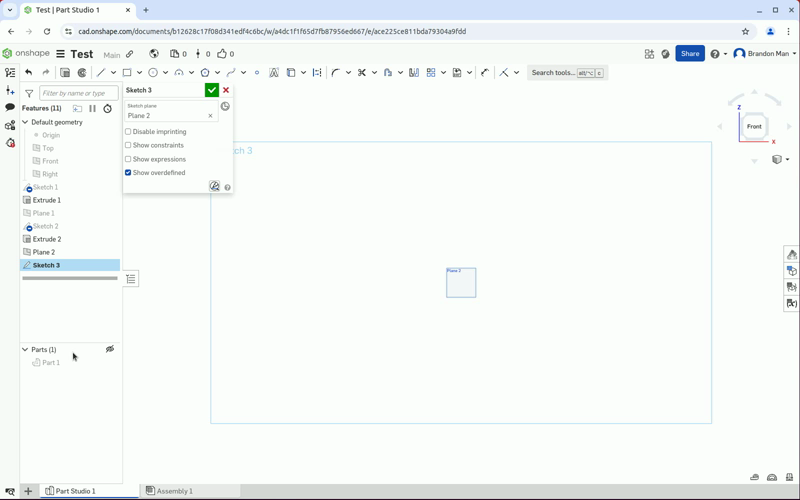
key(c)
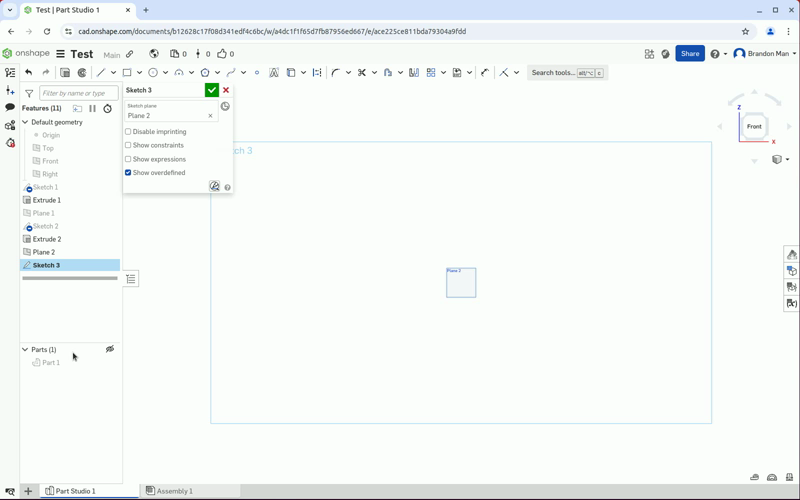
key_down(shift)
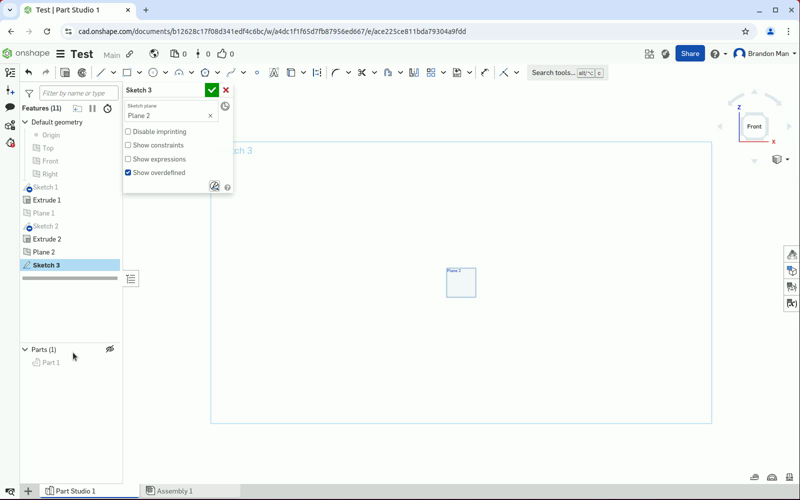
mouse_move(461, 282)
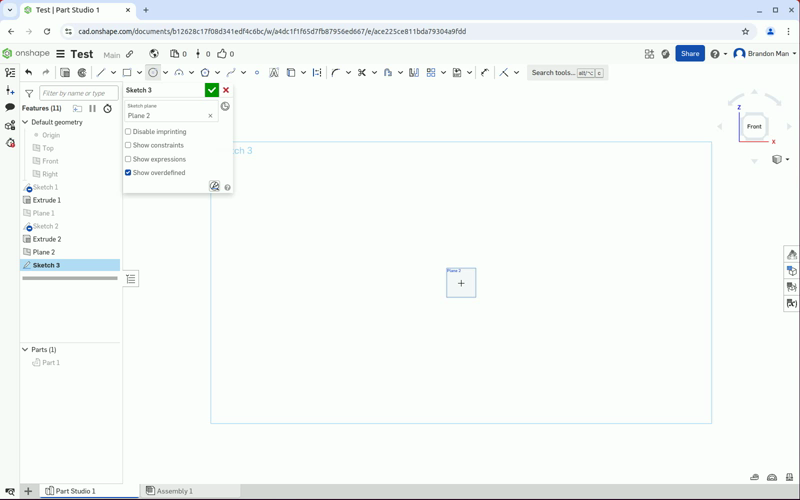
click(461, 282)
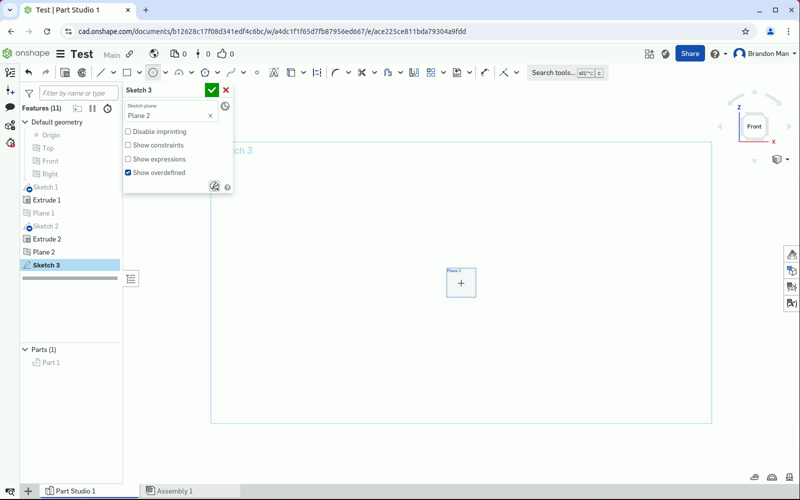
key_up(shift)
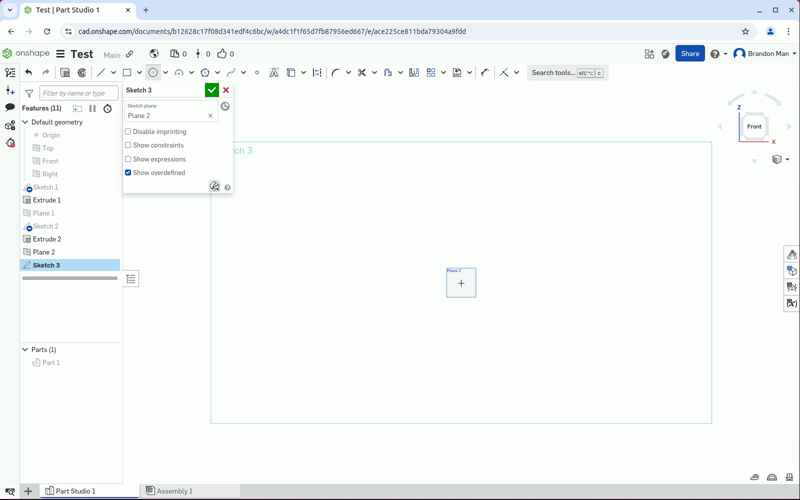
mouse_move(484, 282)
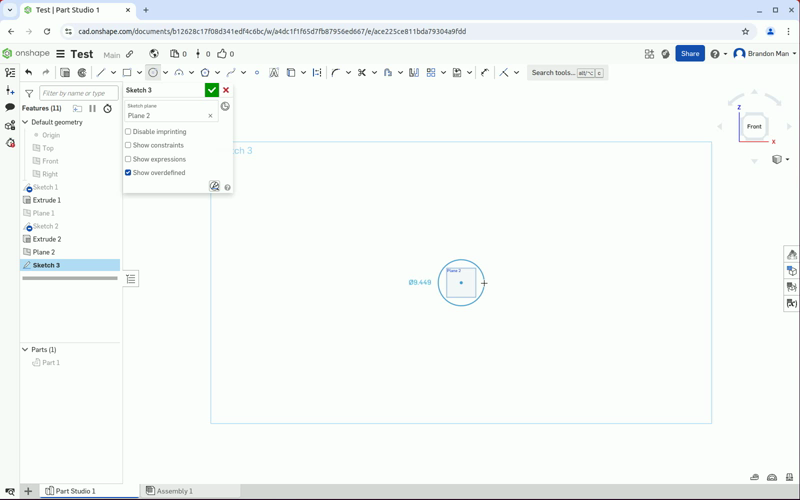
click(484, 282)
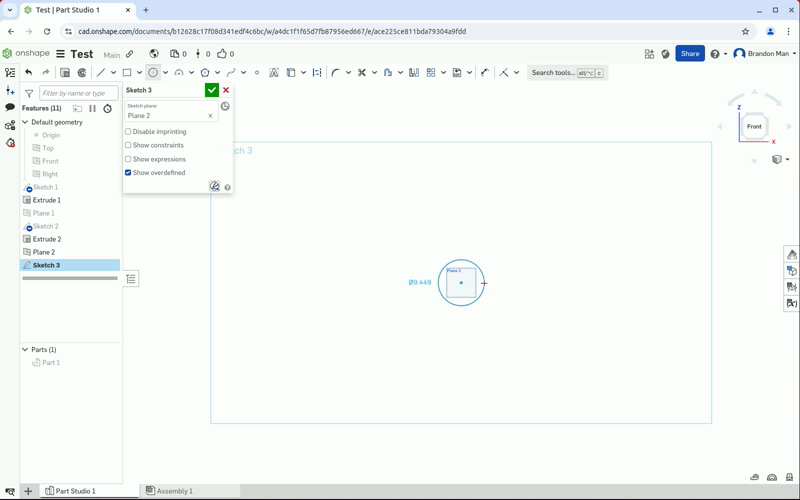
key(esc)
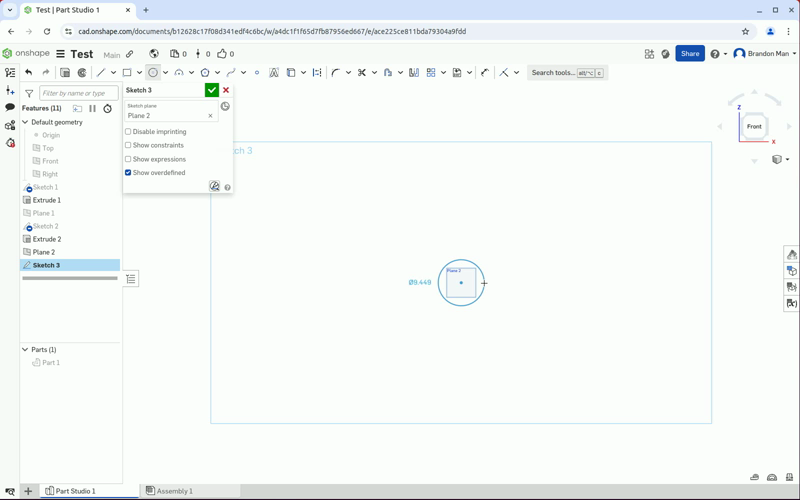
mouse_move(458, 275)
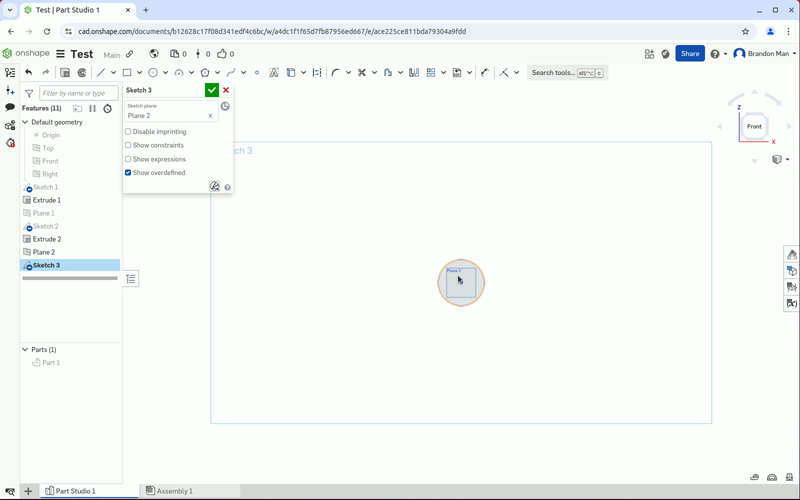
scroll(6)
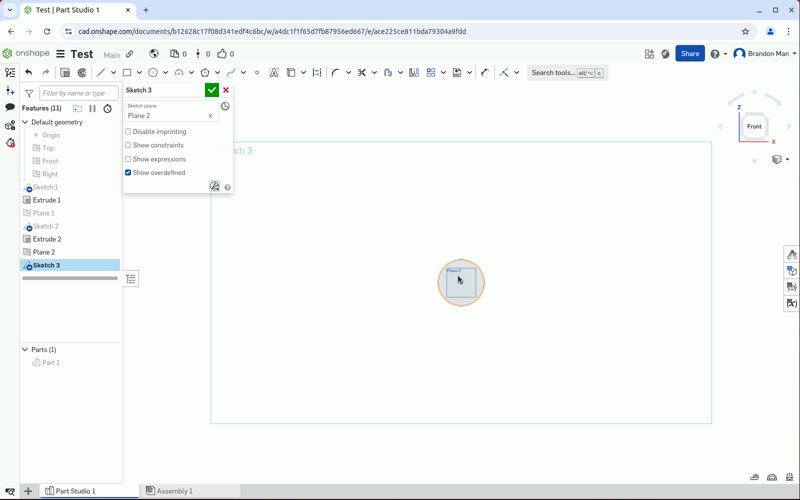
scroll(6)
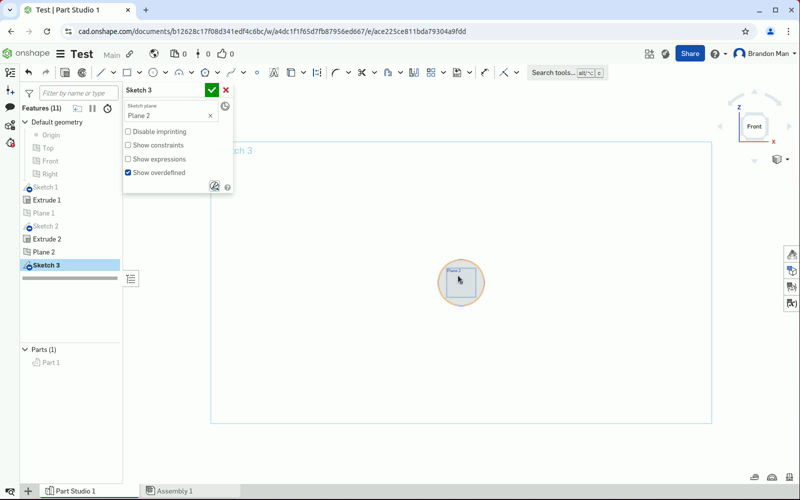
scroll(6)
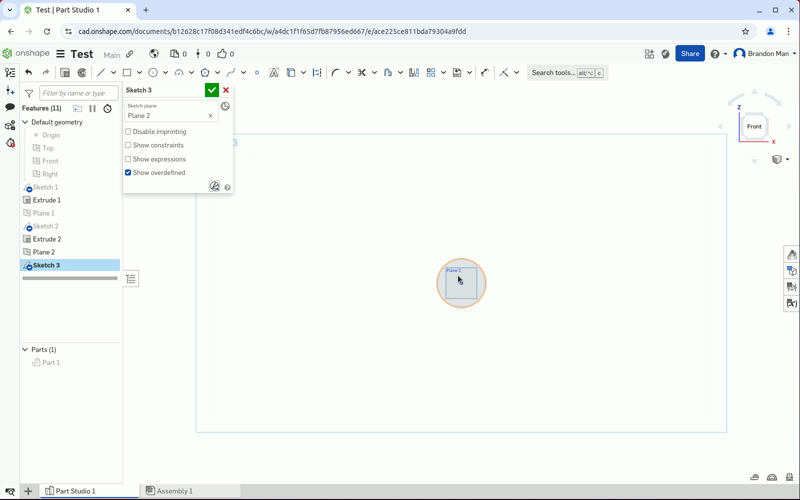
scroll(6)
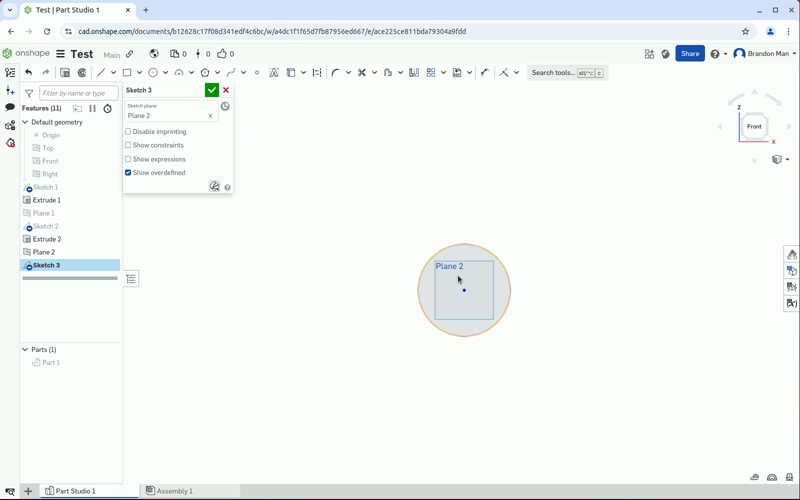
scroll(6)
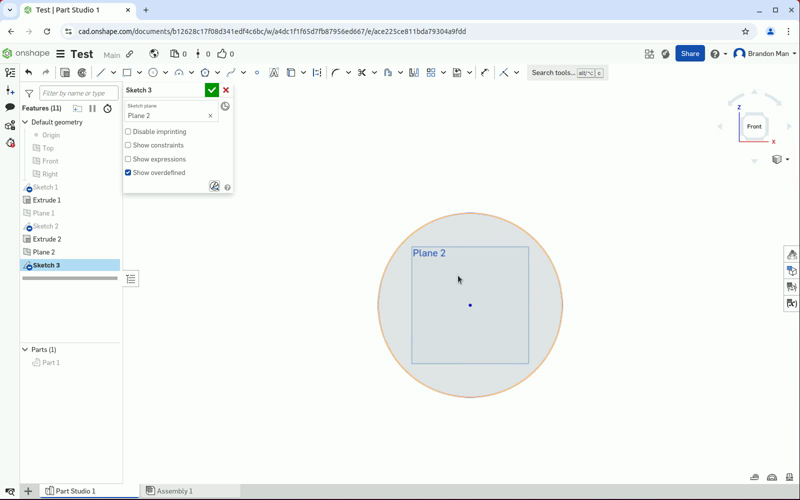
scroll(6)
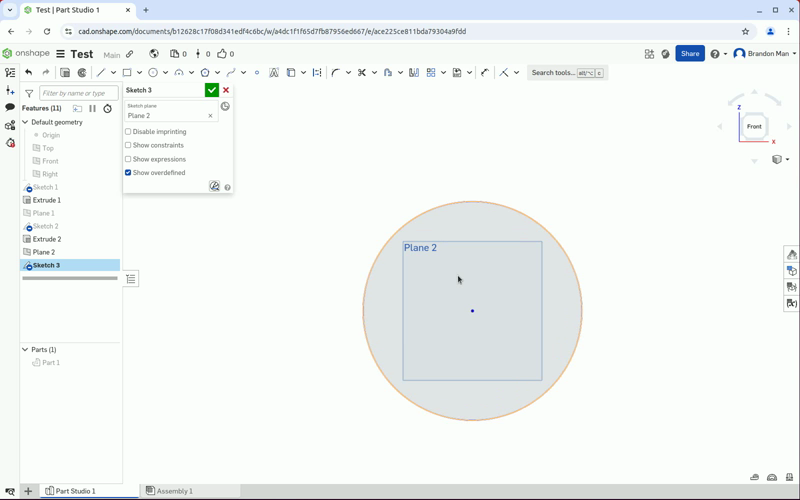
scroll(6)
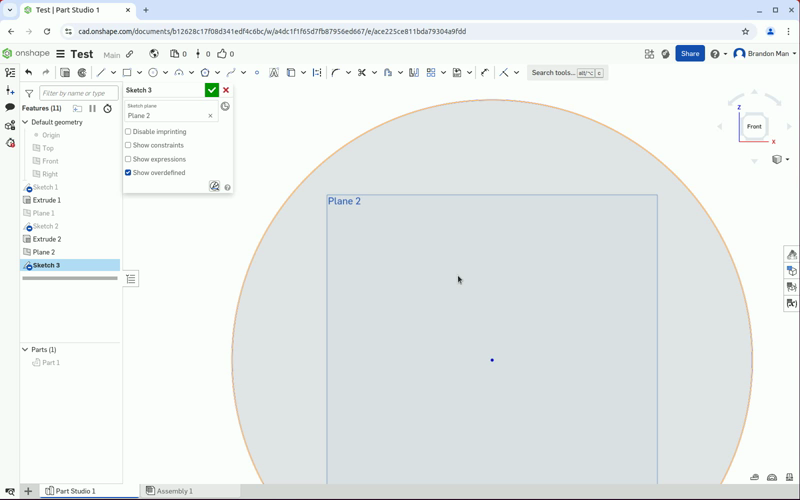
click(458, 275)
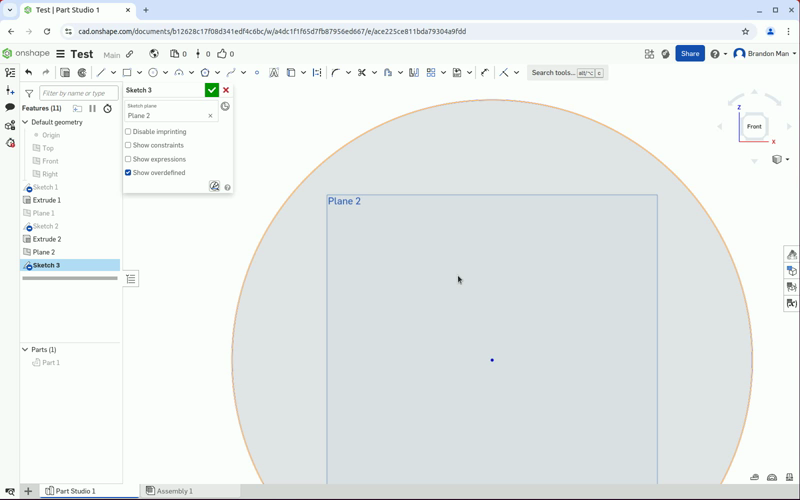
scroll(-6)
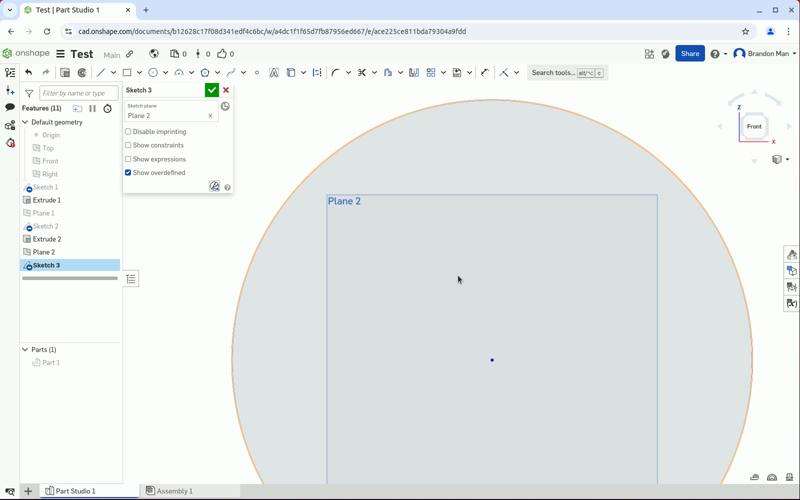
scroll(-6)
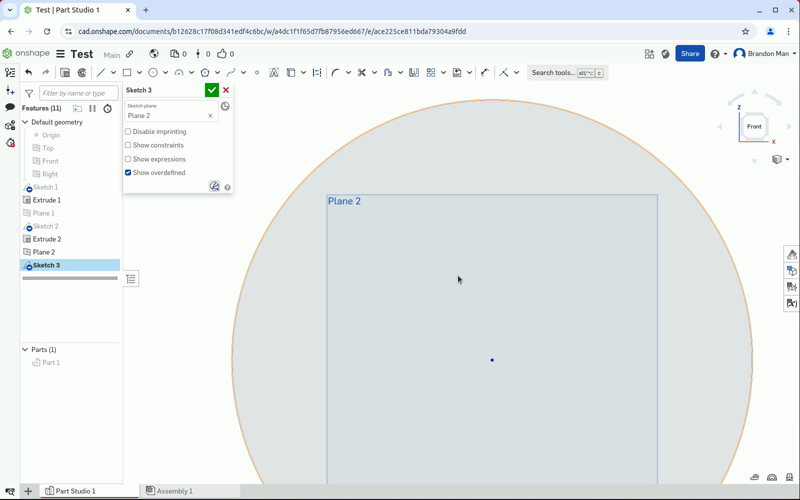
scroll(-6)
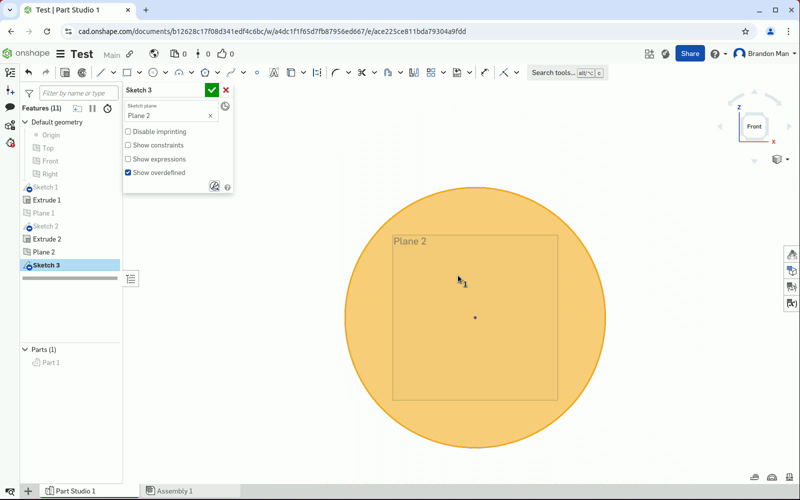
scroll(-6)
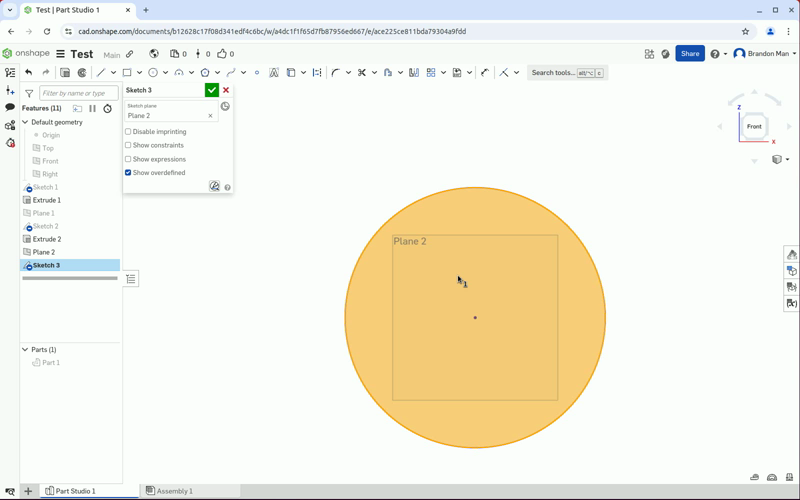
scroll(-6)
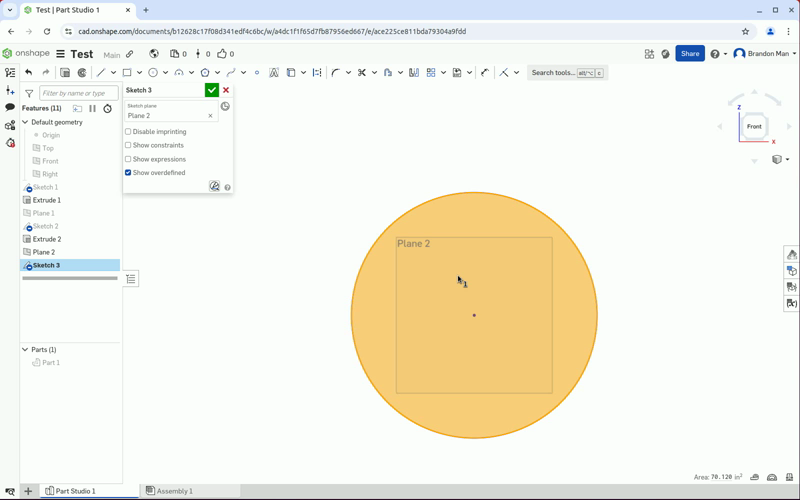
scroll(-6)
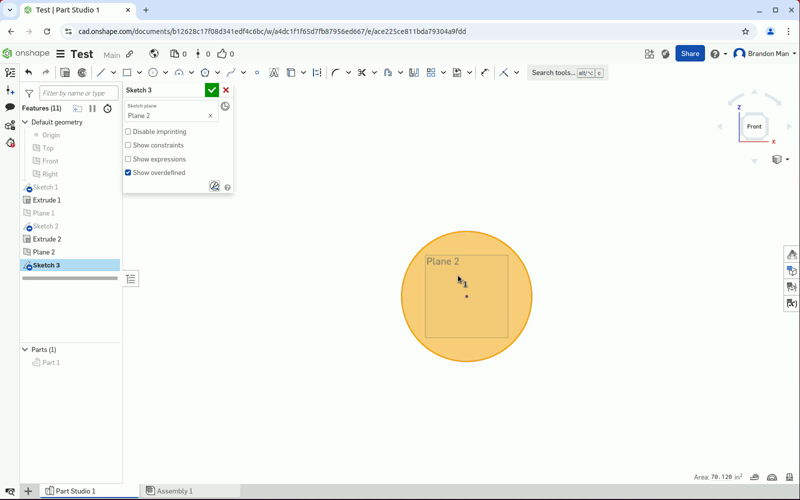
scroll(-6)
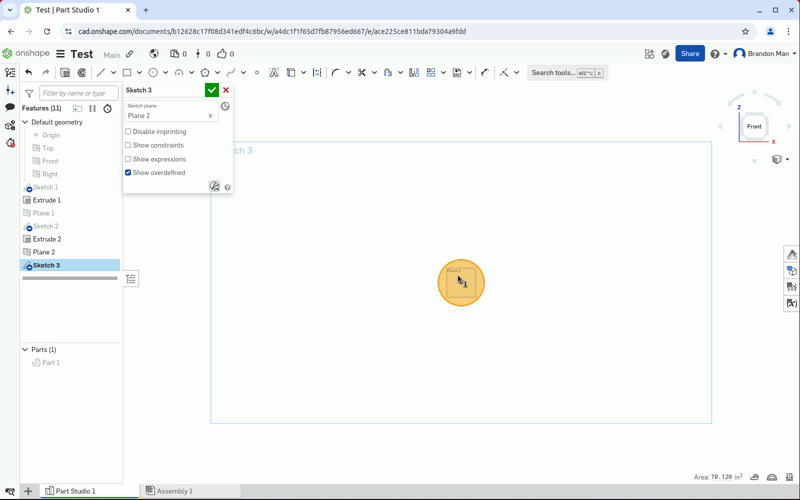
mouse_move(73, 352)
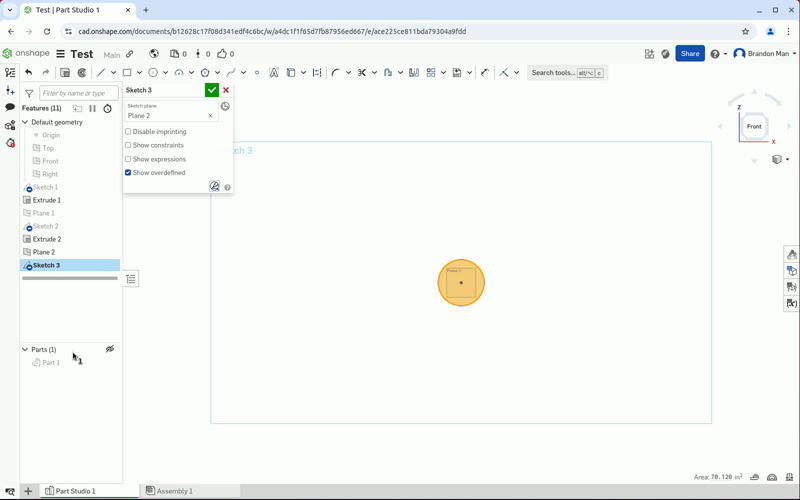
key(shift+y)
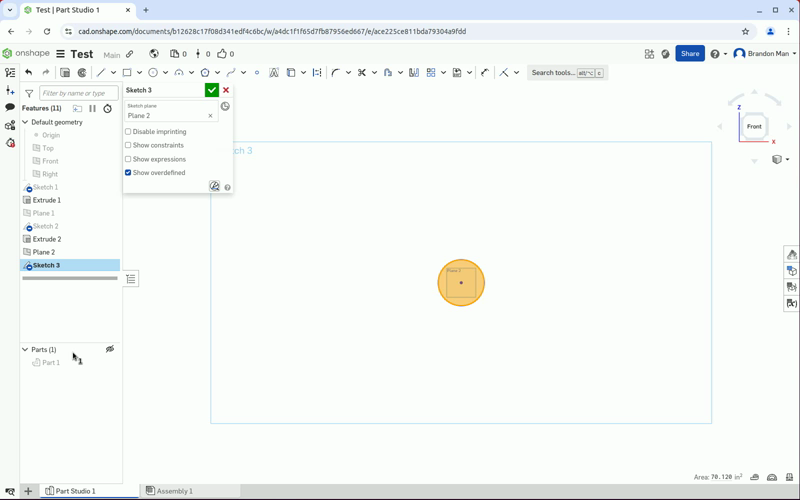
key(shift+e)
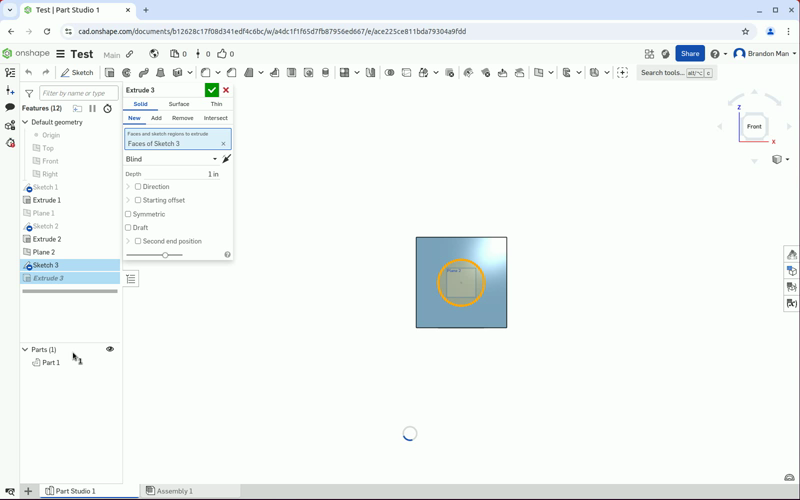
mouse_move(143, 106)
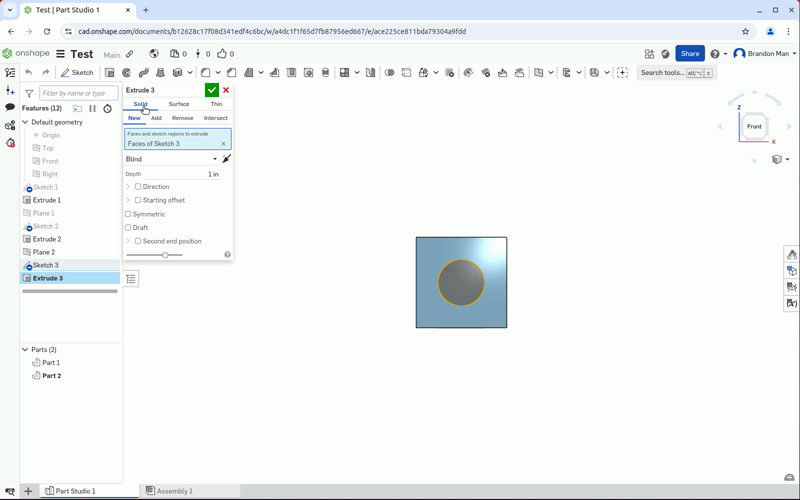
click(143, 106)
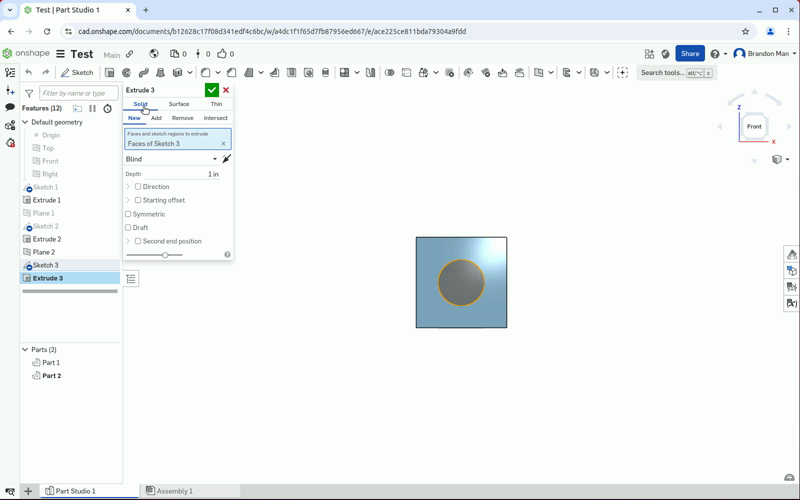
mouse_move(137, 120)
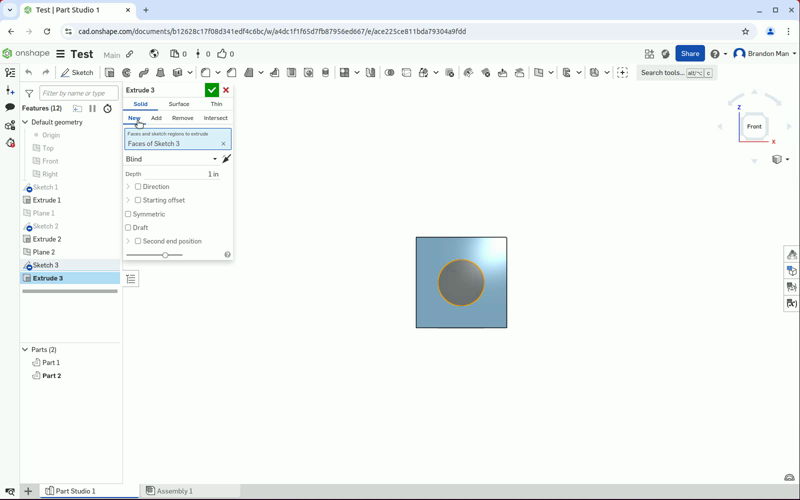
click(137, 120)
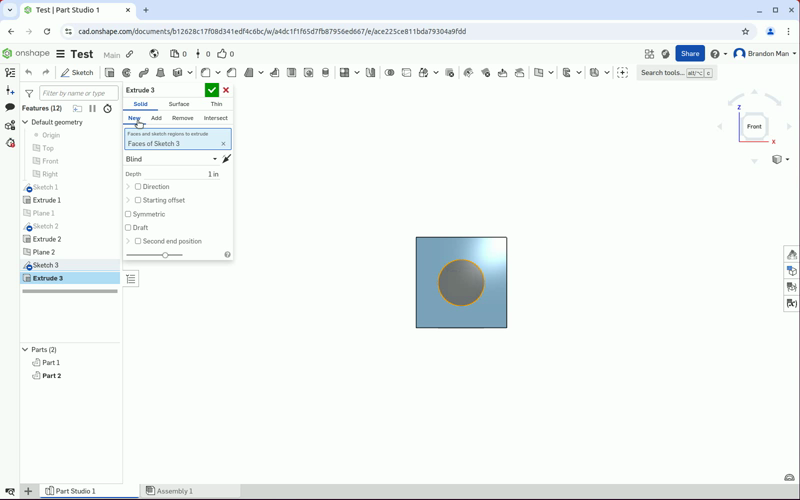
key(tab, 4)
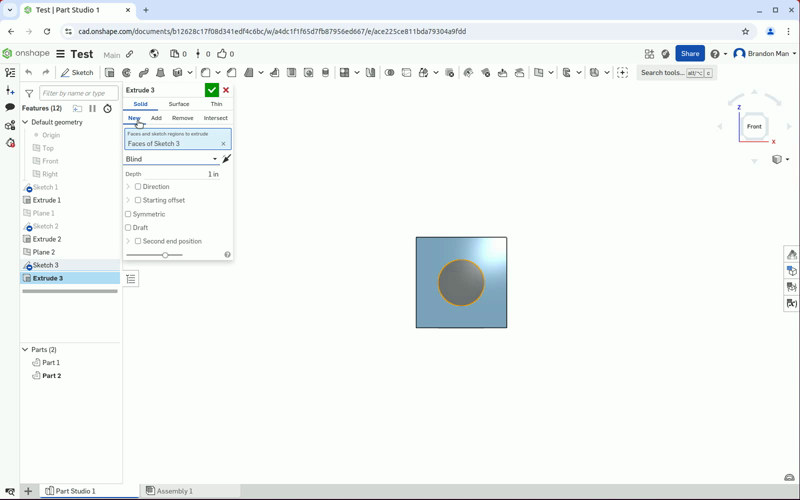
text(4.574)
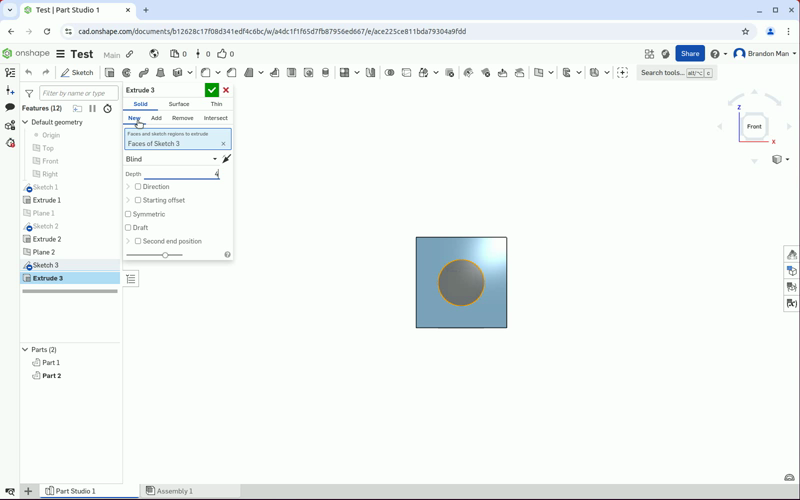
key(enter)
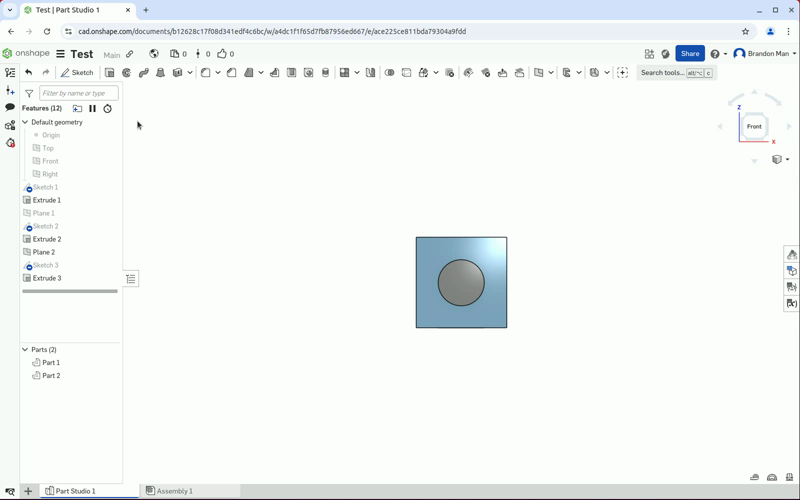
key(shift+h)
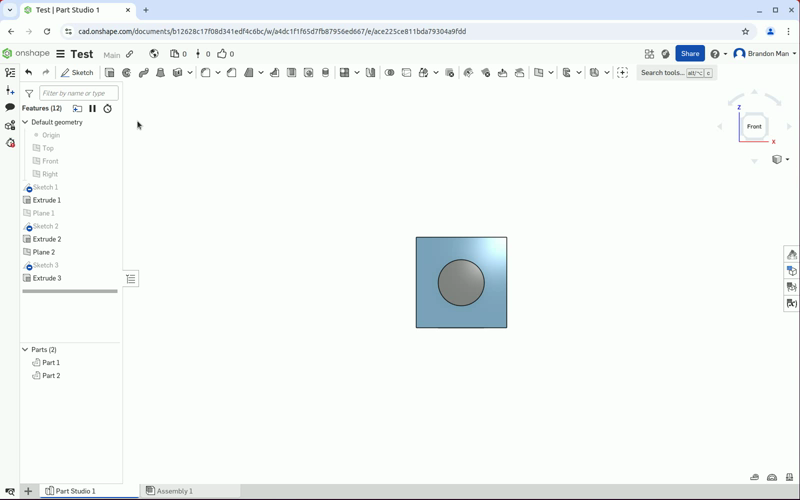
key(shift+h)
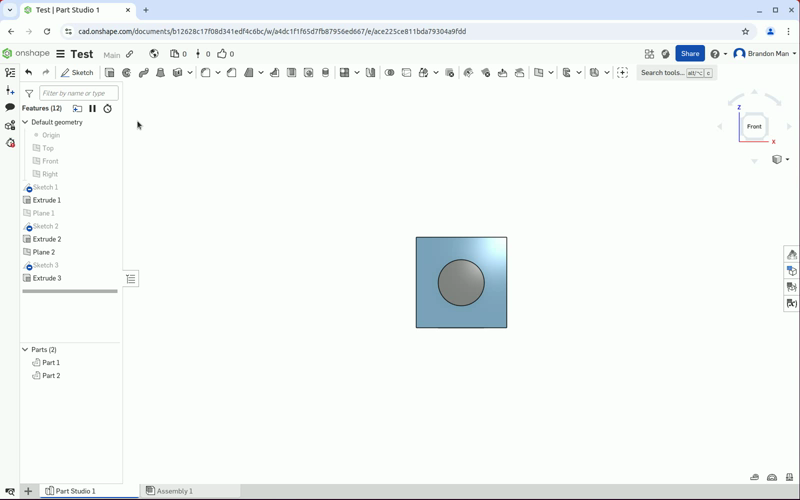
mouse_move(73, 189)
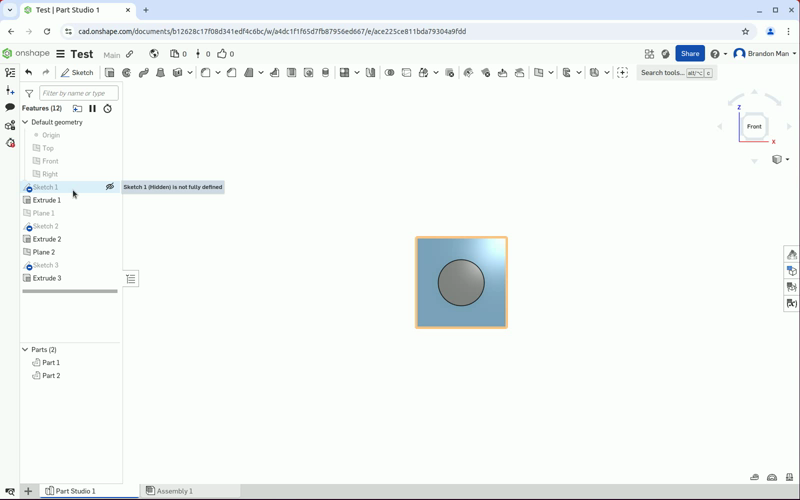
click(73, 189)
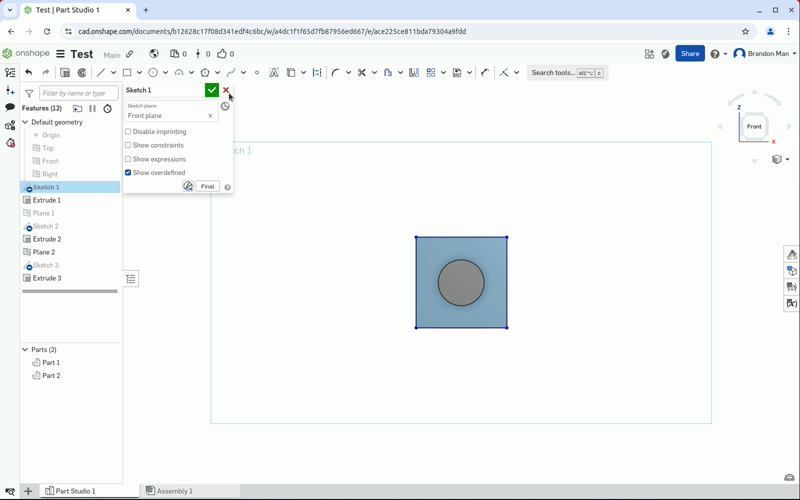
mouse_move(229, 92)
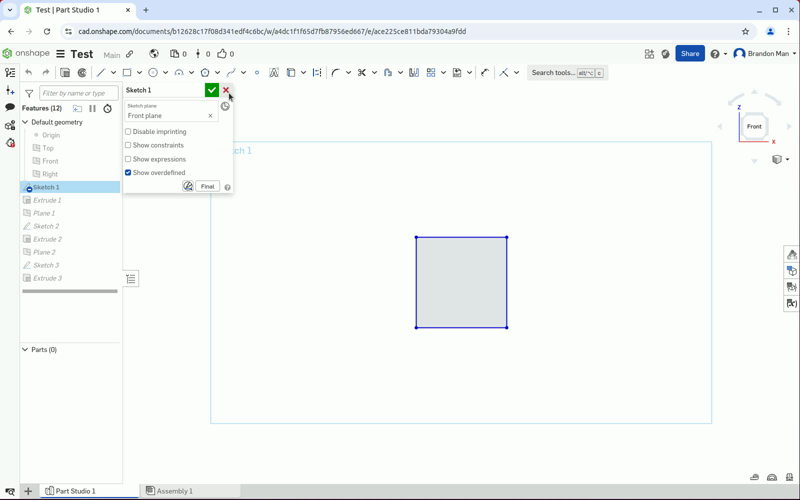
click(229, 92)
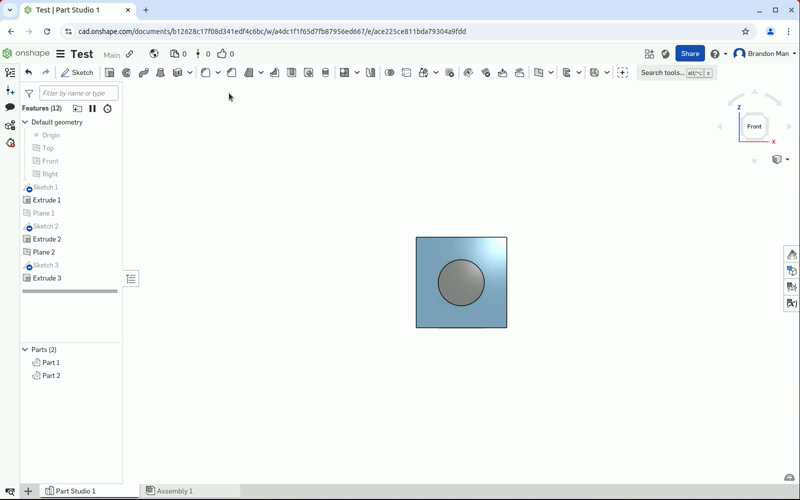
mouse_move(73, 352)
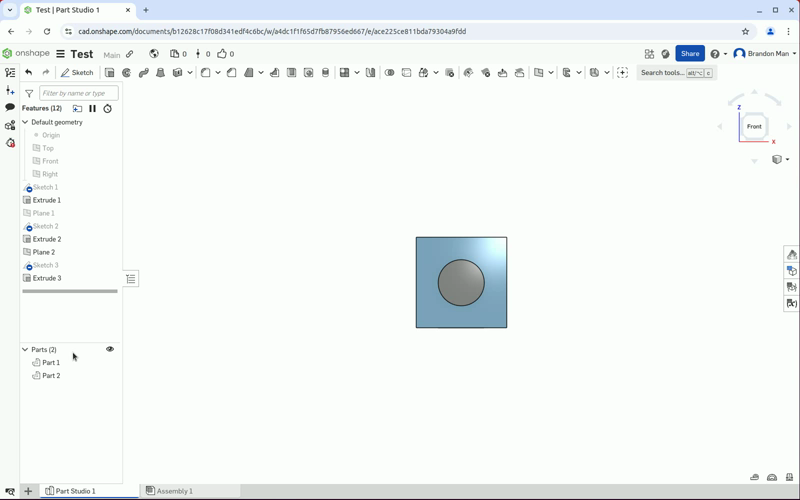
key(y)
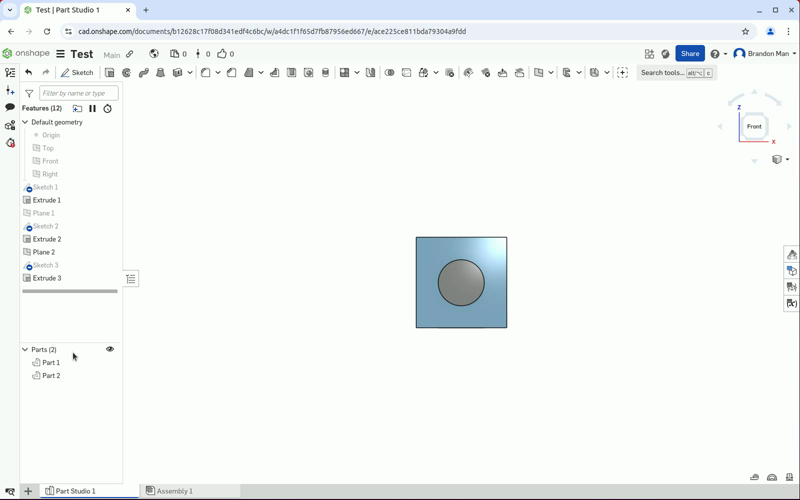
key(shift+p)
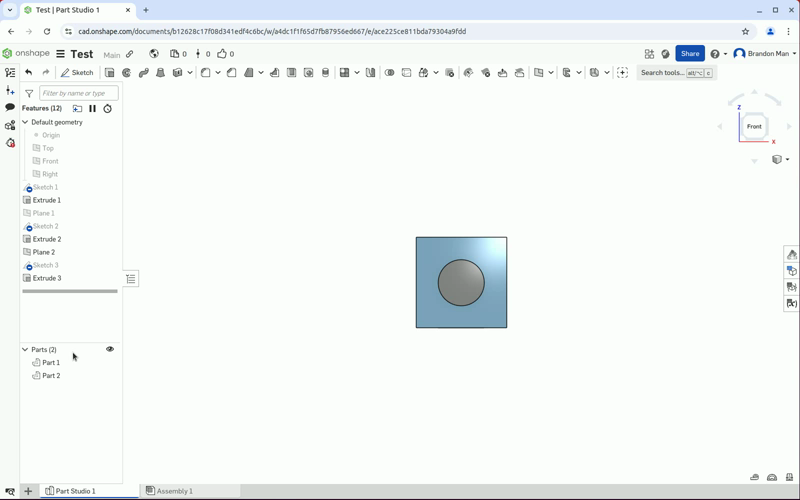
key(space)
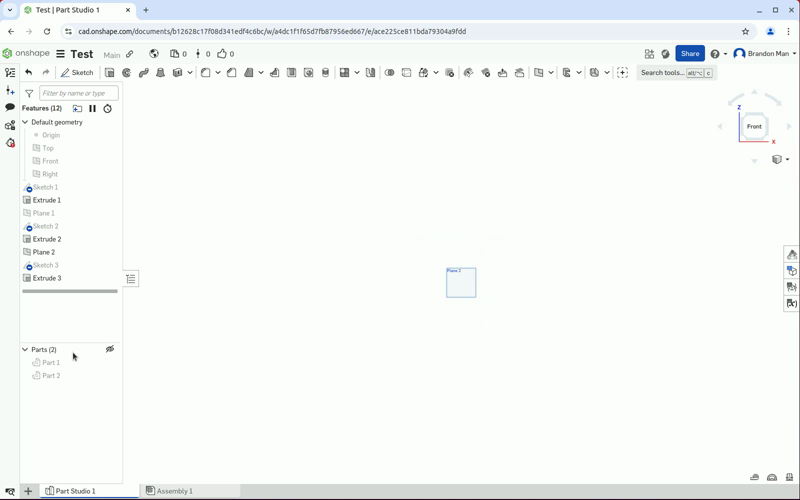
key_down(shift)
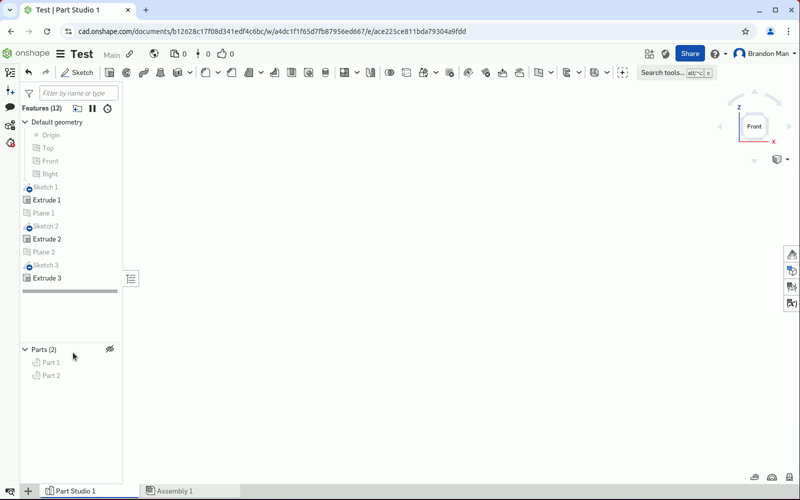
key(left)
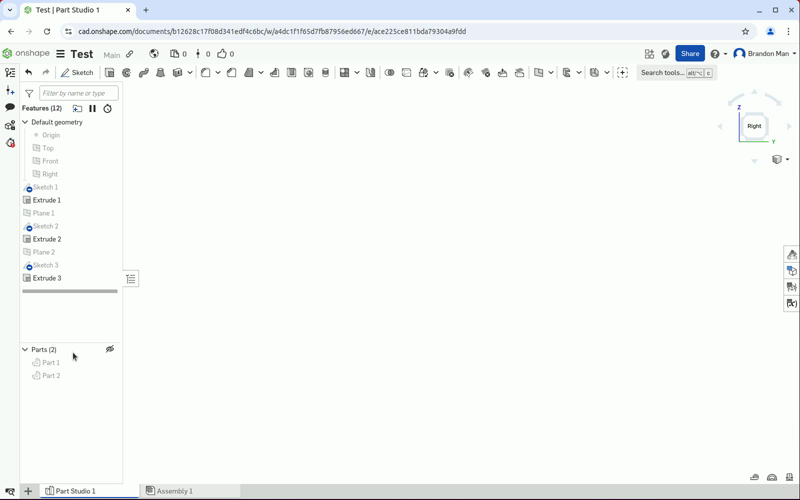
key_up(shift)
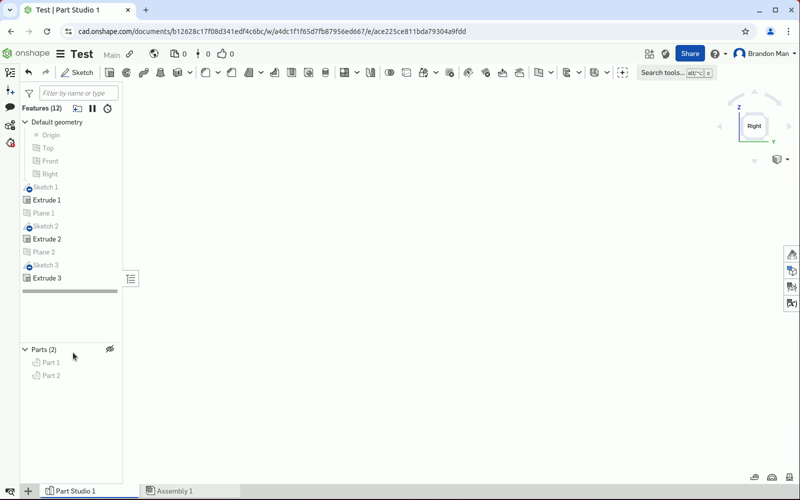
mouse_move(73, 352)
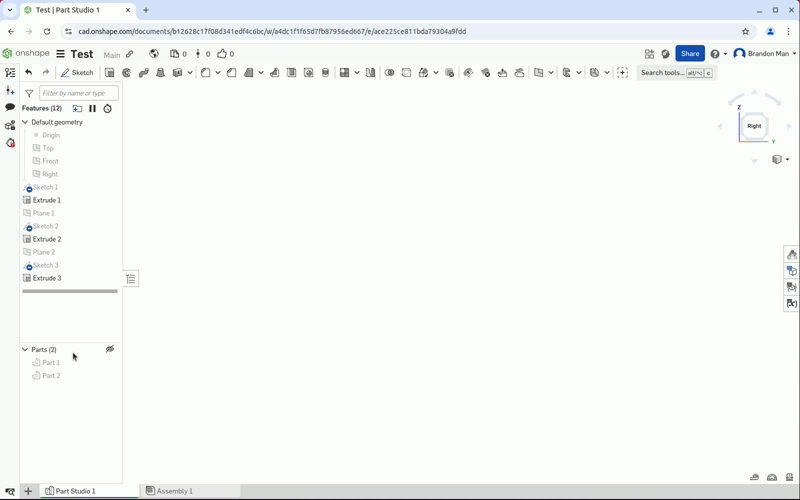
key(shift+y)
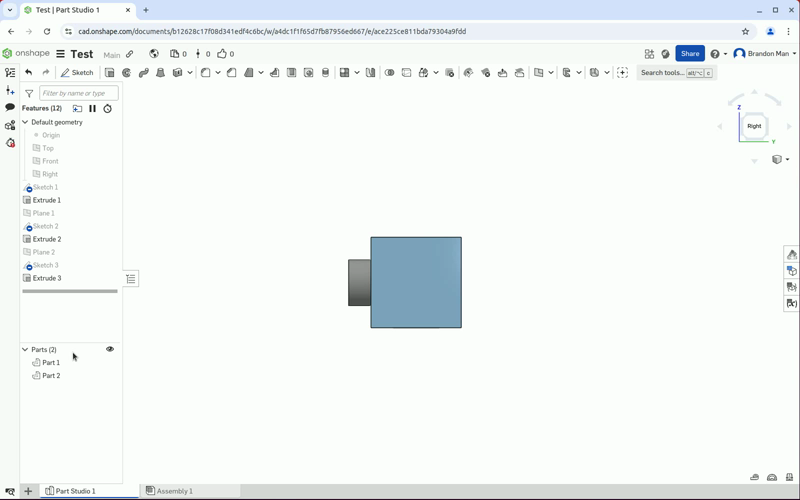
mouse_move(541, 75)
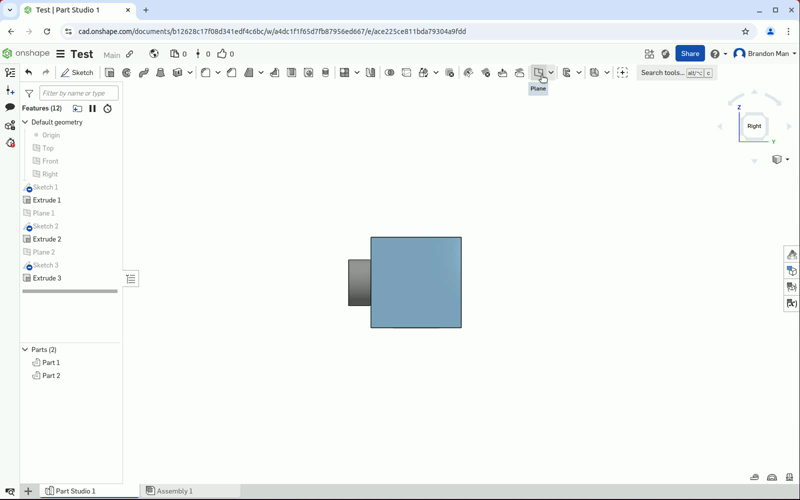
click(541, 75)
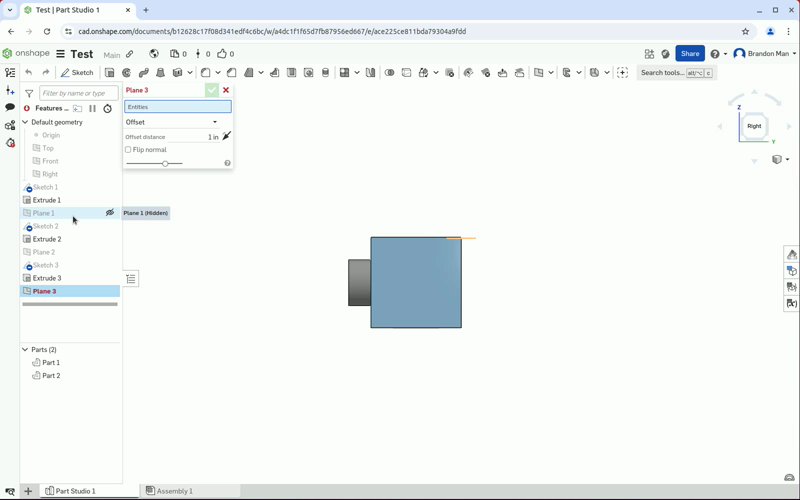
scroll(3)
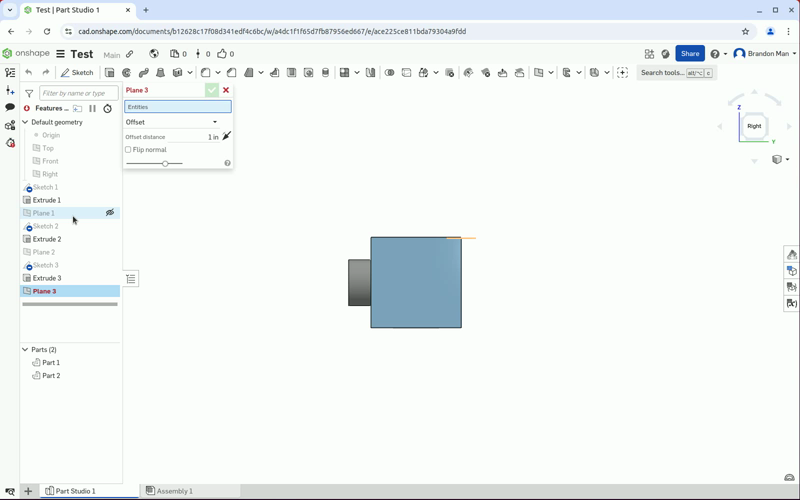
mouse_move(73, 176)
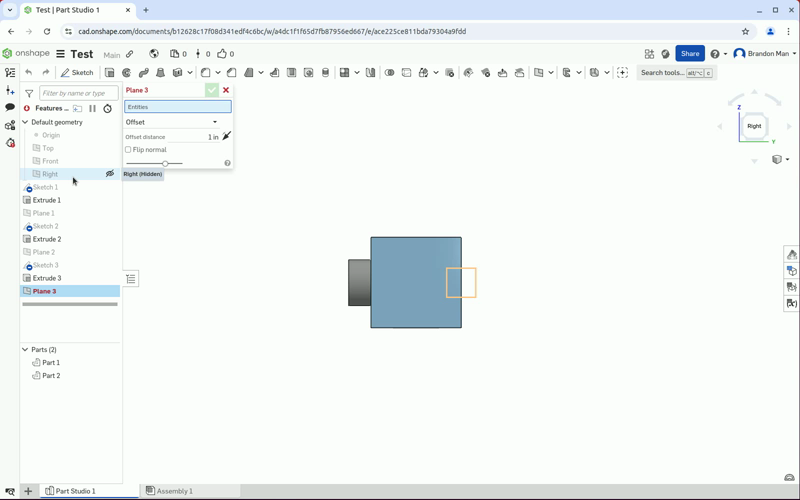
click(73, 176)
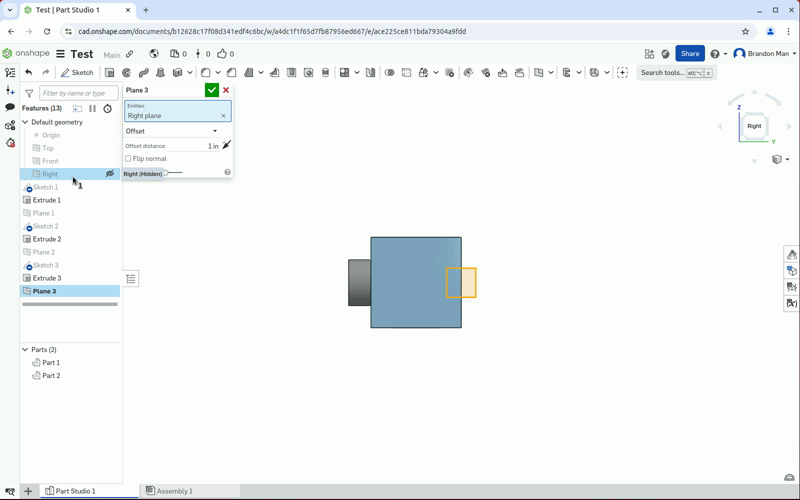
key(tab, 2)
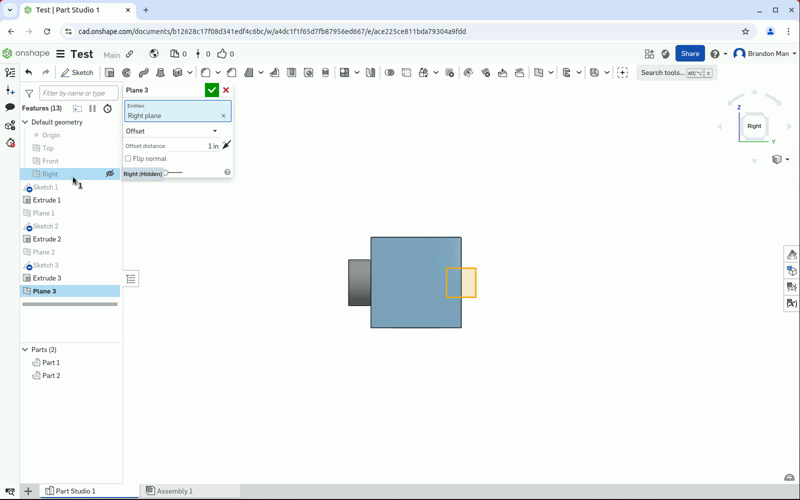
text(9.151)
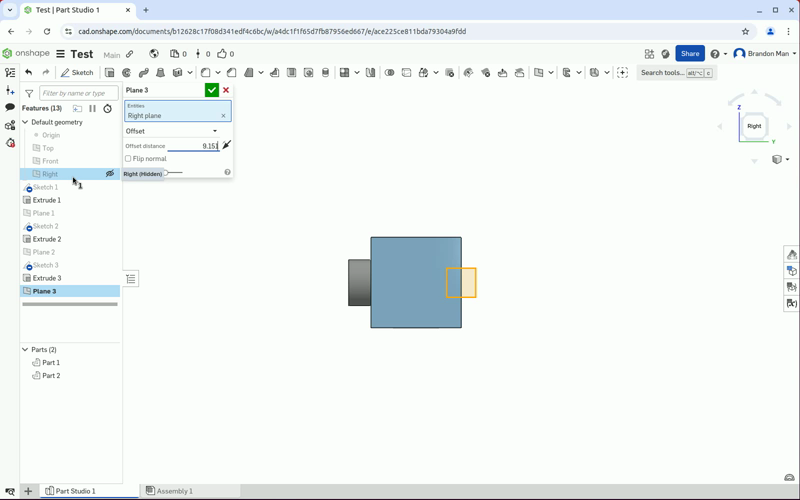
mouse_move(229, 147)
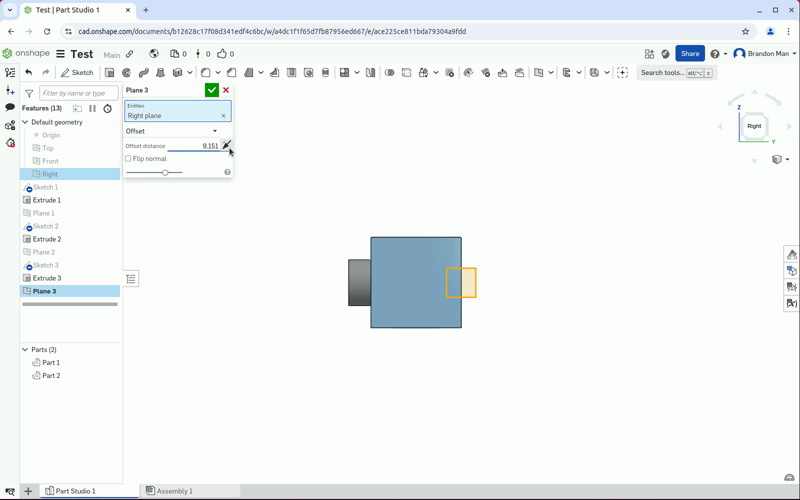
click(229, 147)
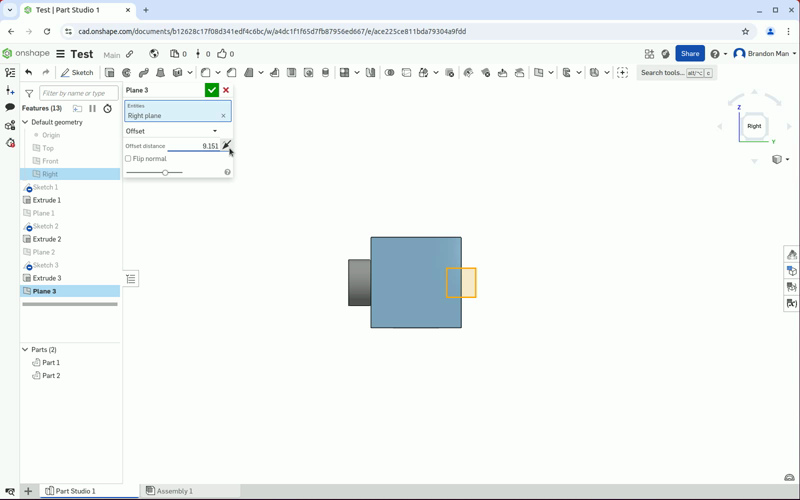
key(enter, 2)
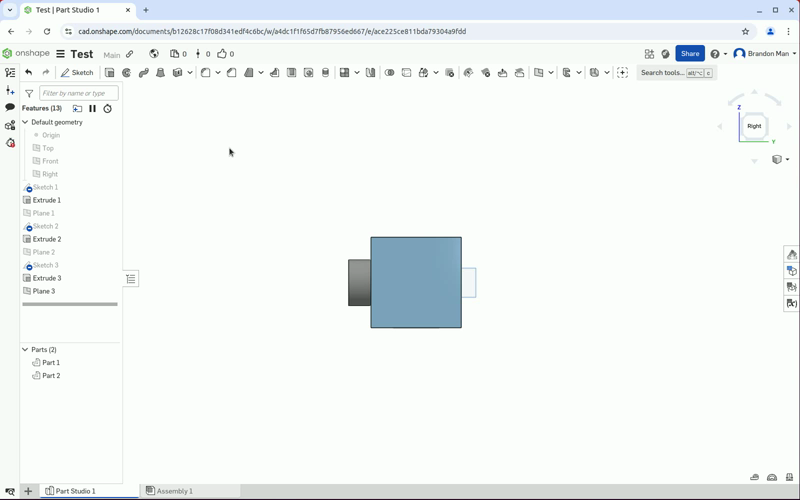
key(shift+s)
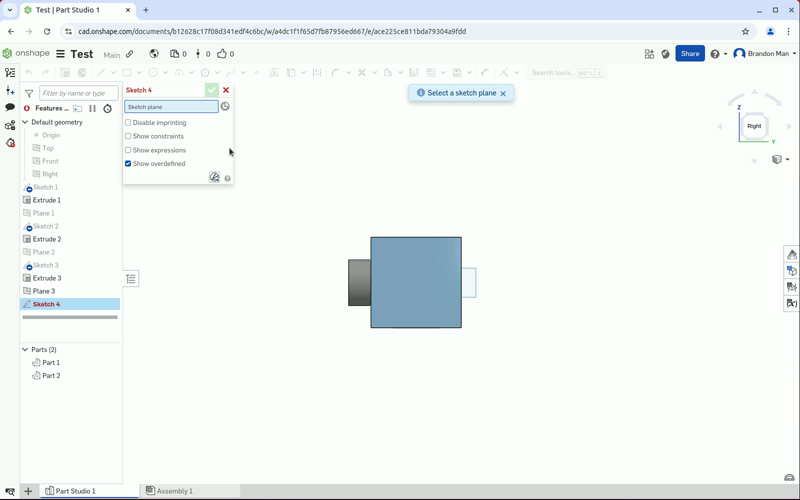
mouse_move(73, 293)
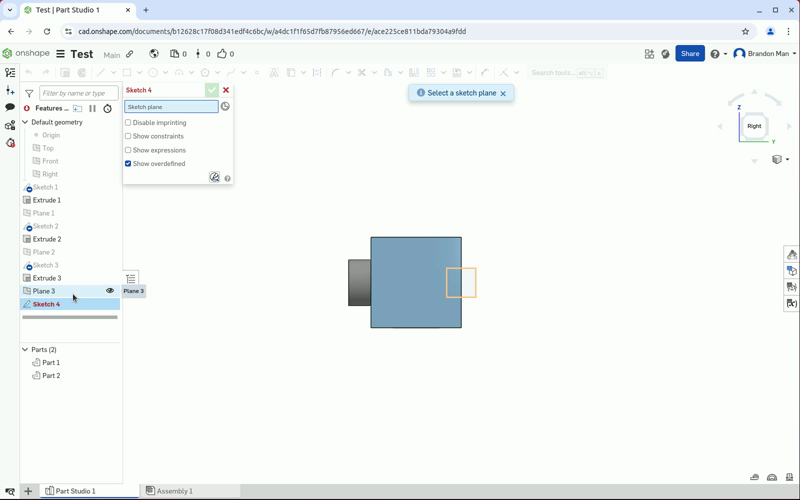
click(73, 293)
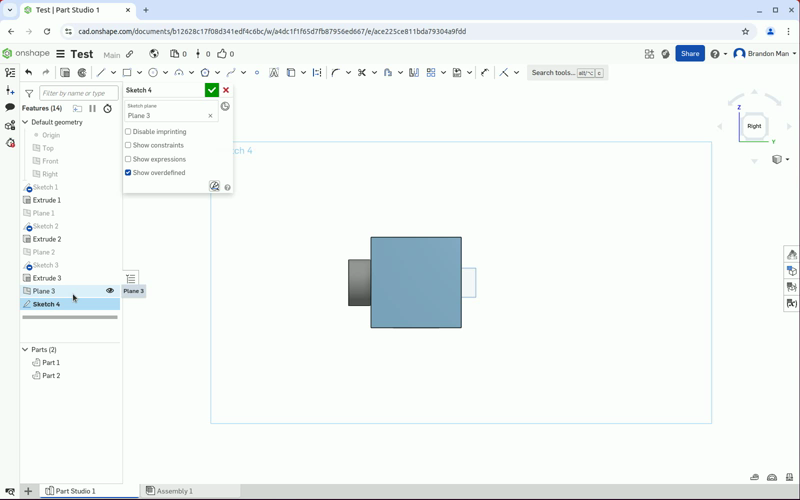
mouse_move(73, 352)
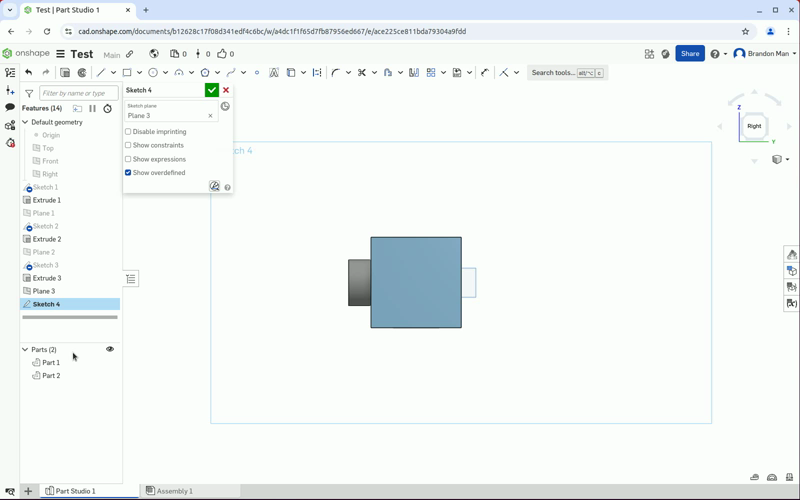
key(y)
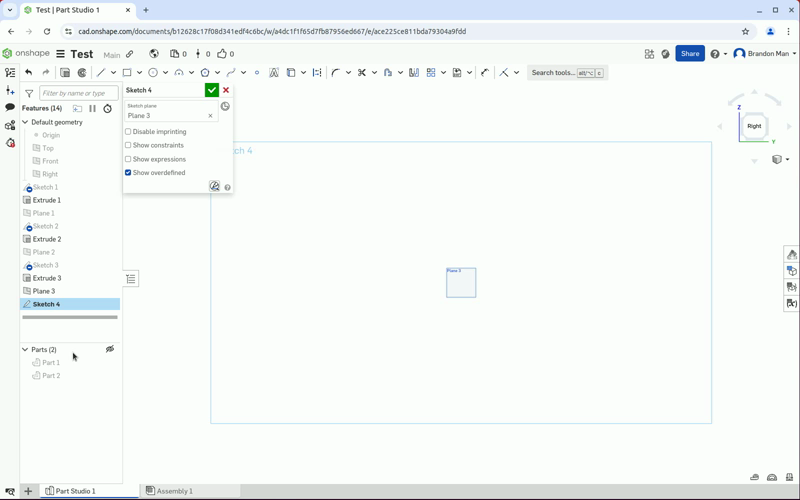
key(l)
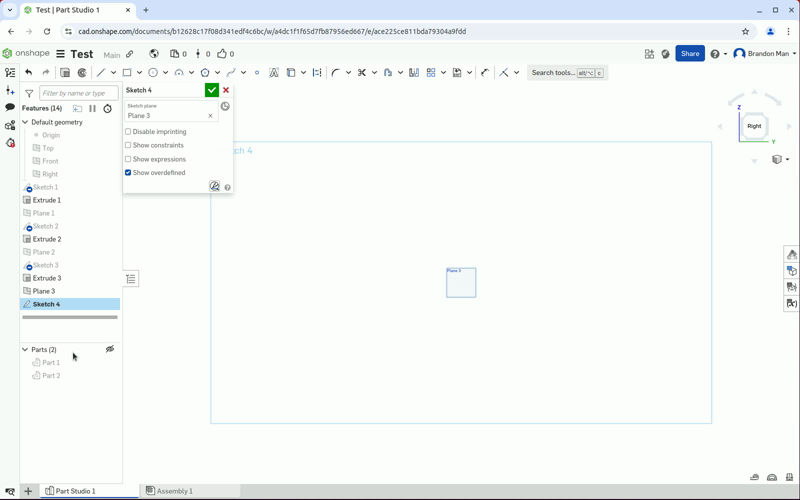
key_down(shift)
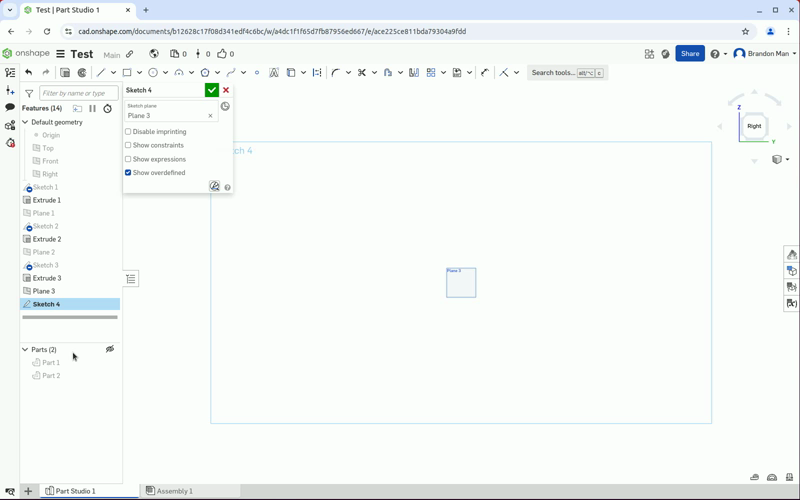
mouse_move(392, 305)
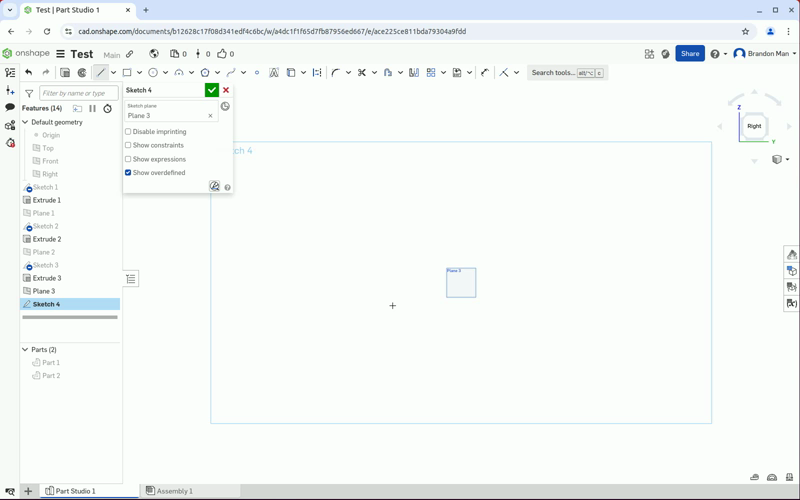
click(392, 305)
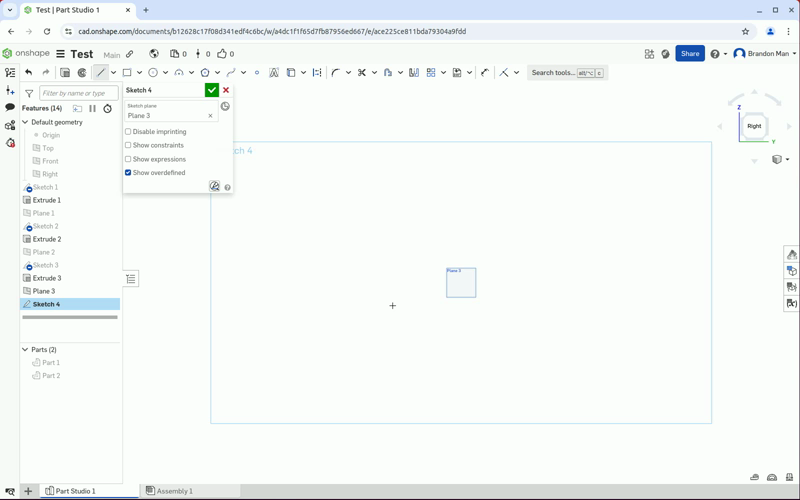
key_up(shift)
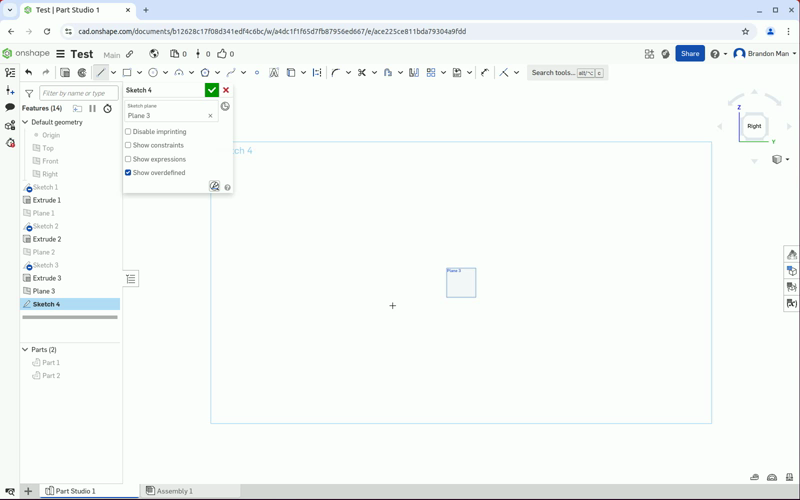
key_down(shift)
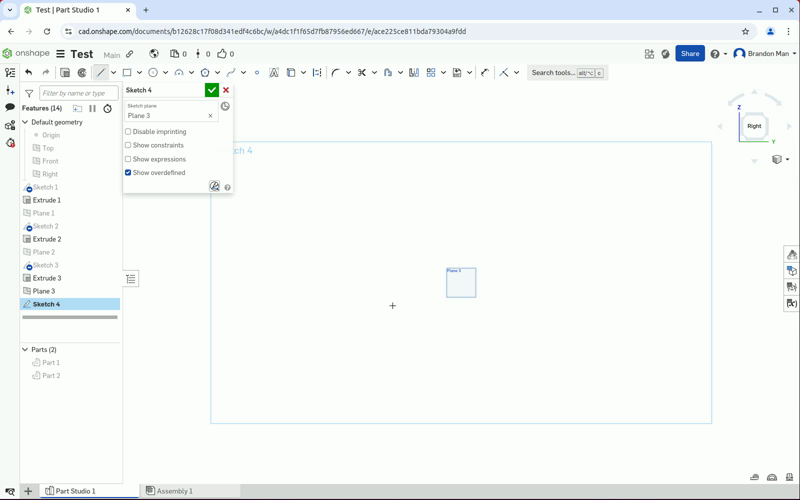
mouse_move(422, 305)
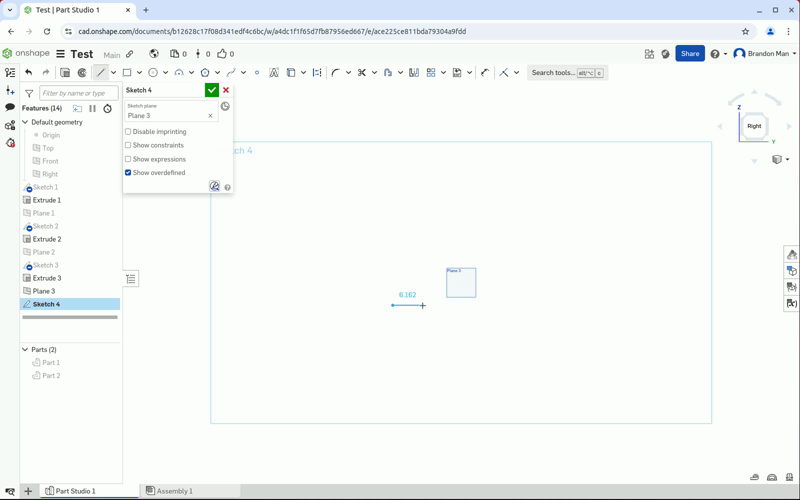
mouse_move(437, 305)
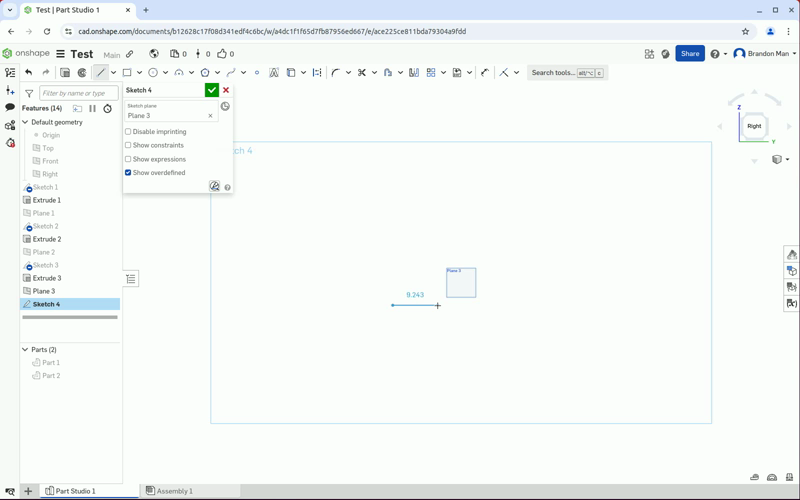
click(437, 305)
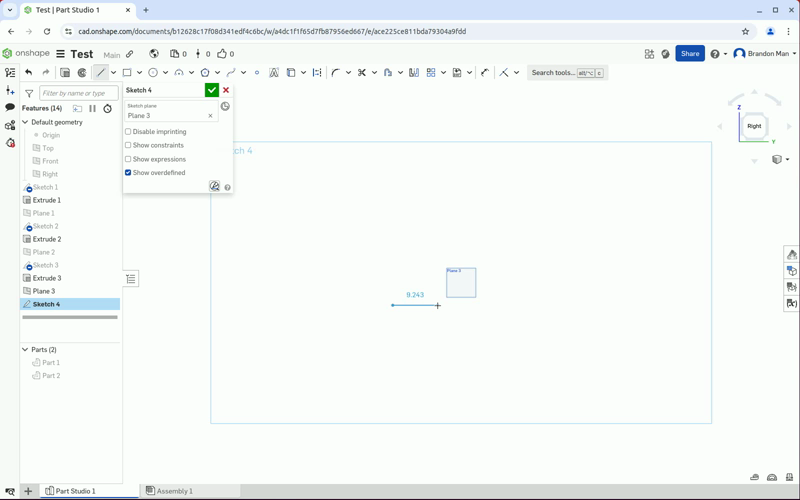
key_up(shift)
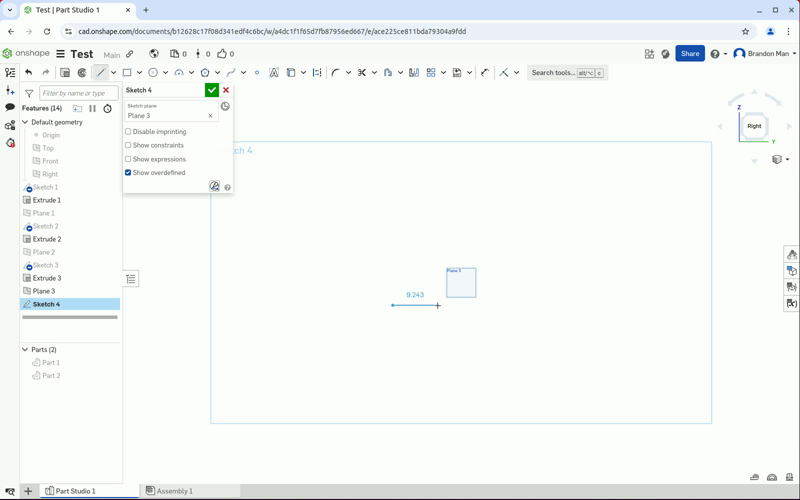
key_down(shift)
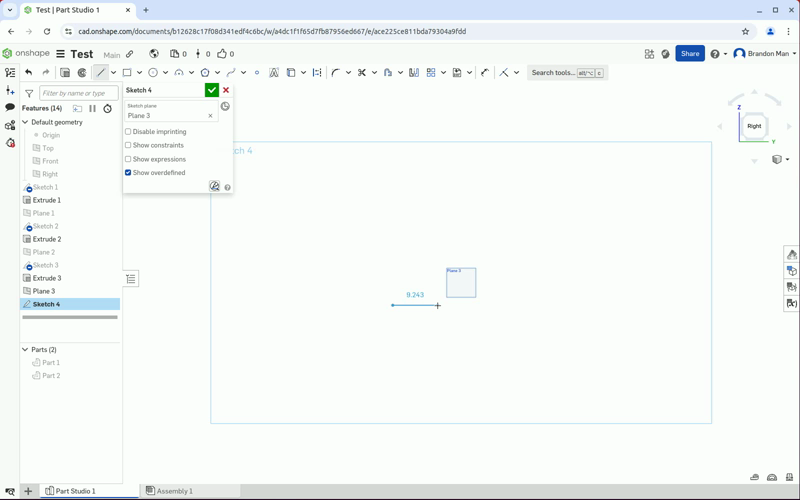
mouse_move(467, 305)
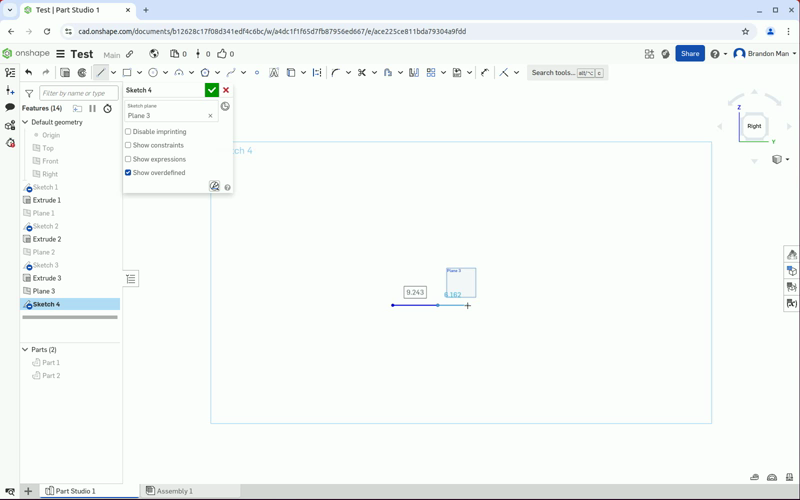
mouse_move(437, 259)
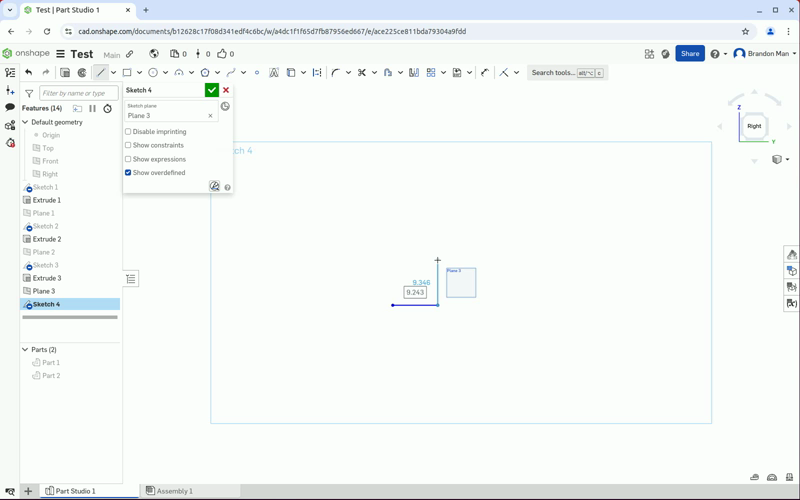
click(437, 259)
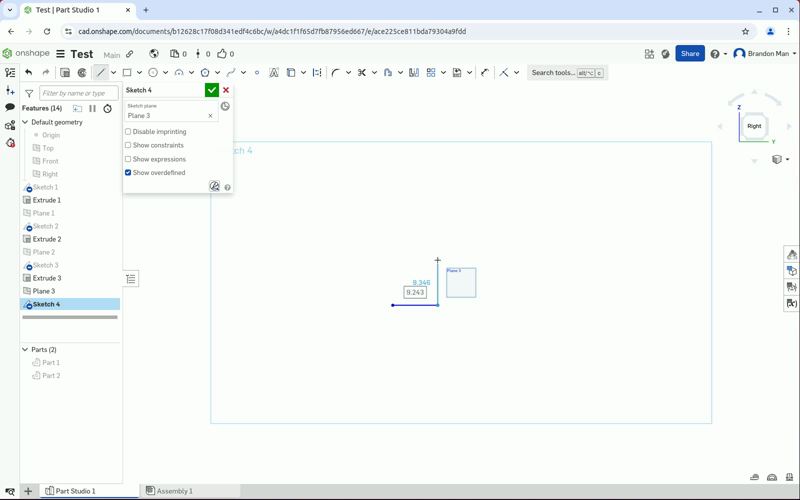
key_up(shift)
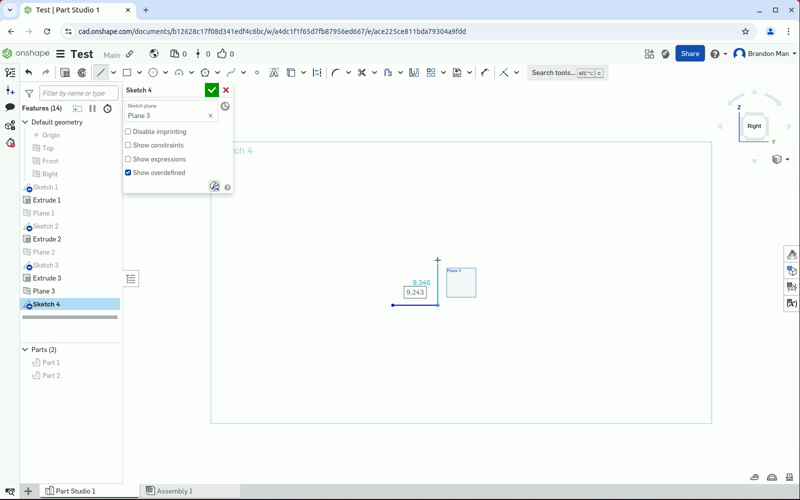
key_down(shift)
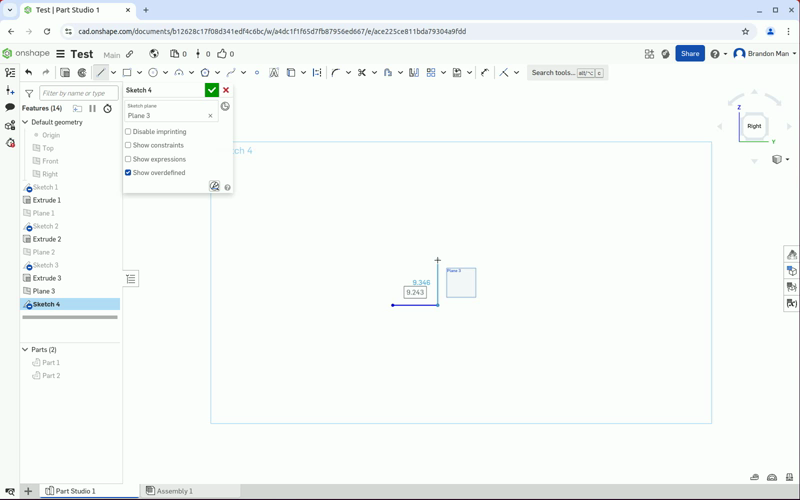
mouse_move(467, 259)
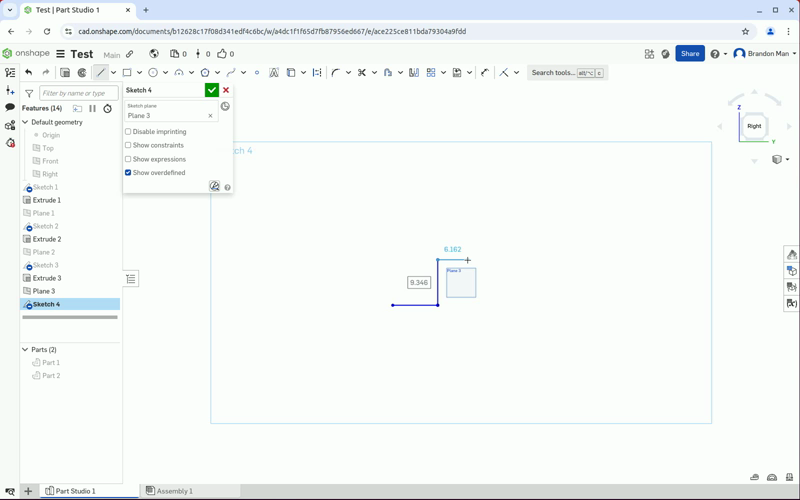
mouse_move(392, 259)
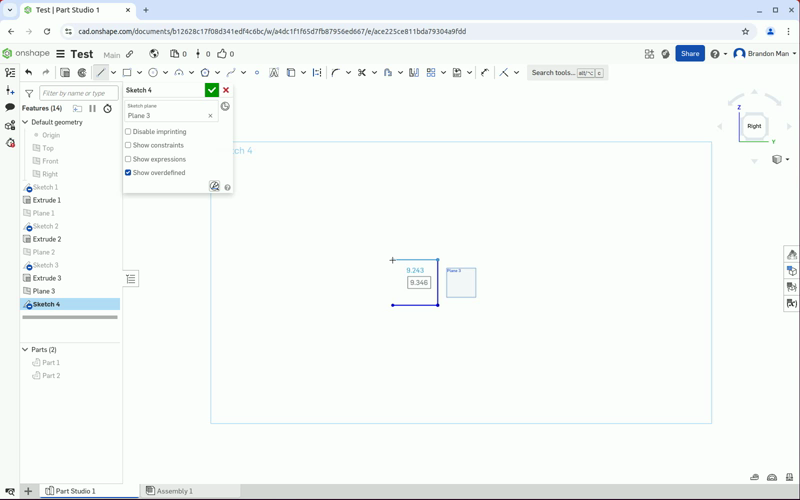
click(392, 259)
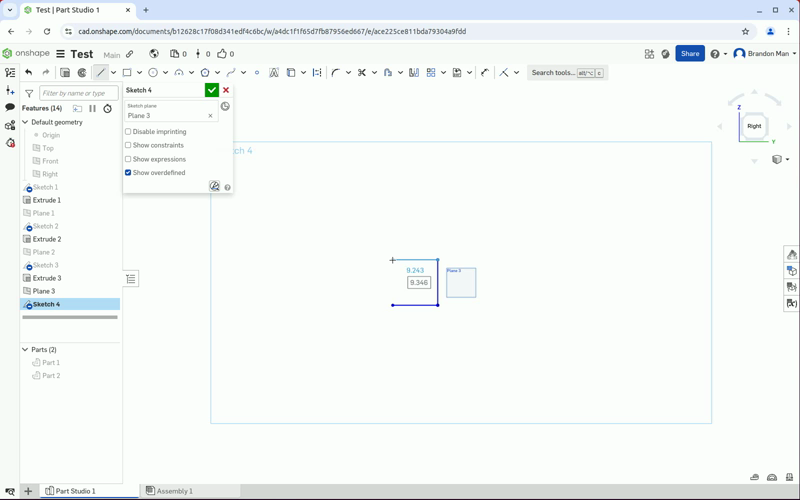
key_up(shift)
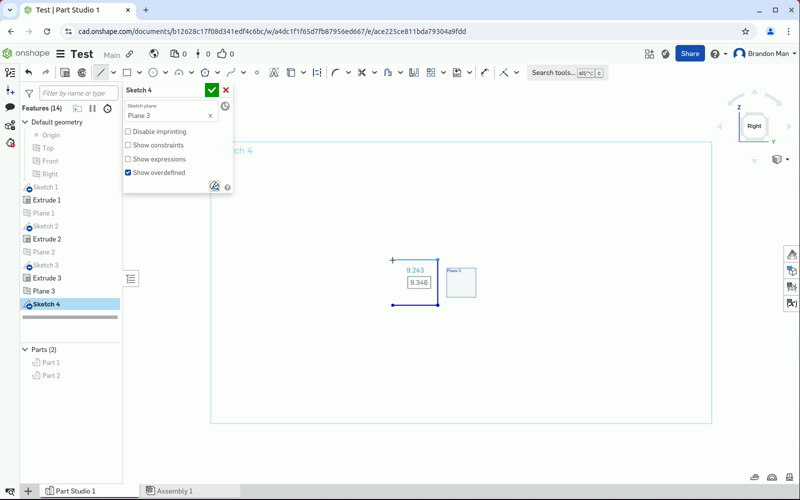
mouse_move(422, 259)
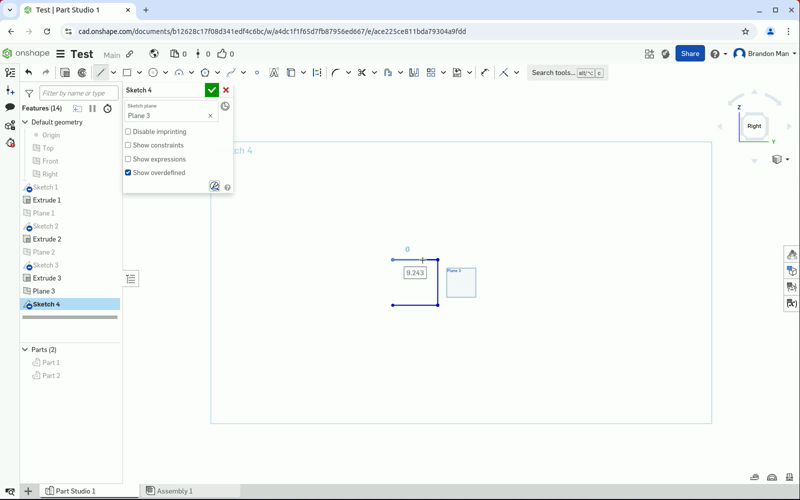
key_down(shift)
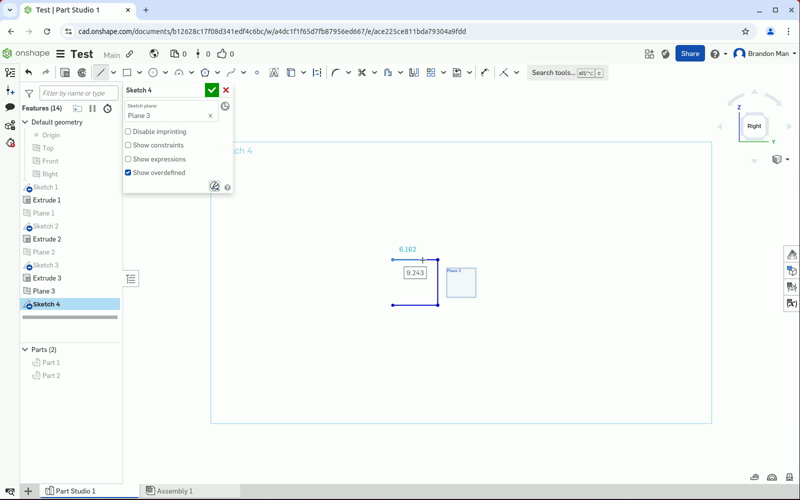
mouse_move(392, 305)
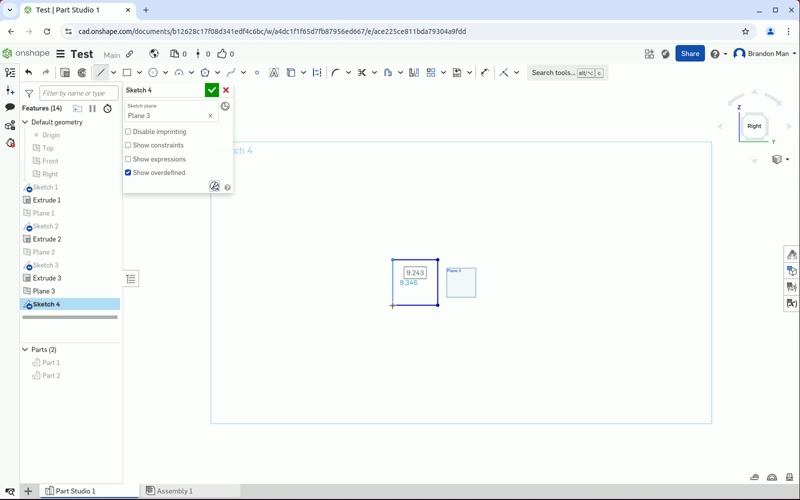
key_up(shift)
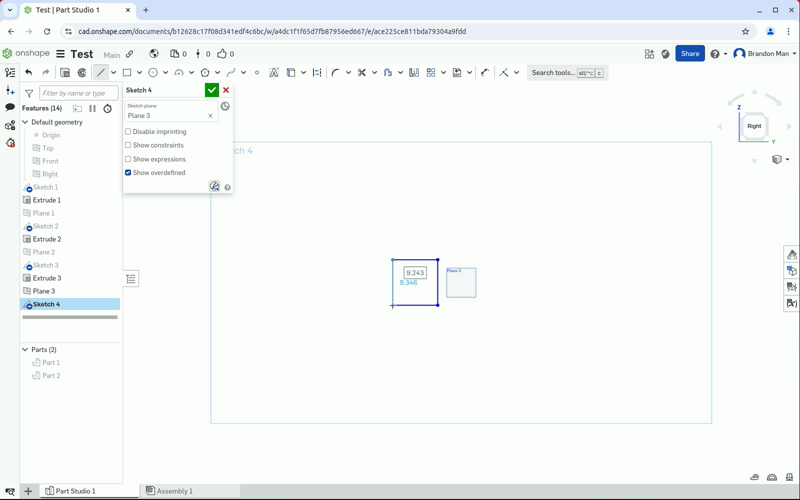
click(392, 305)
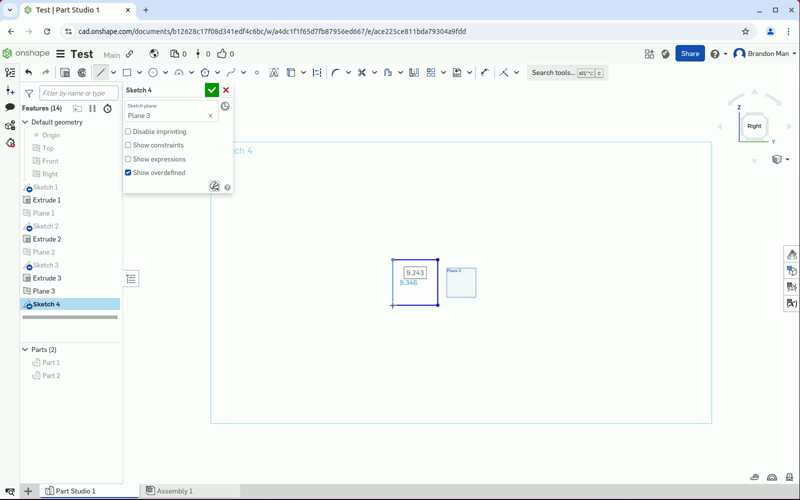
key(esc)
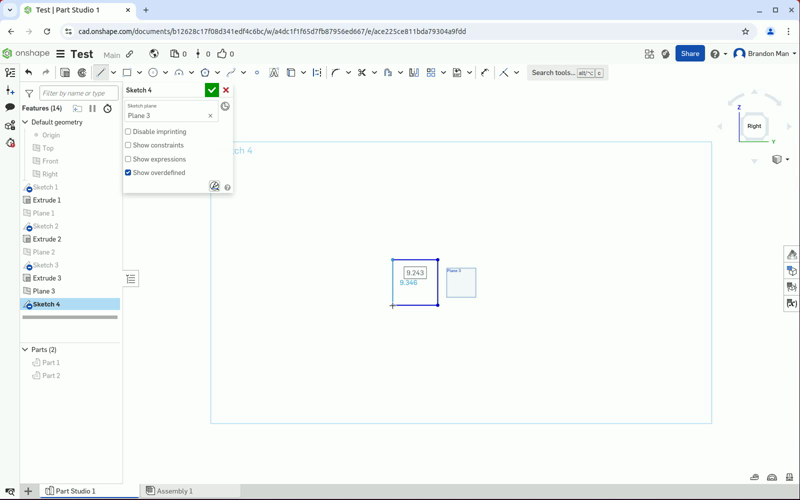
mouse_move(422, 267)
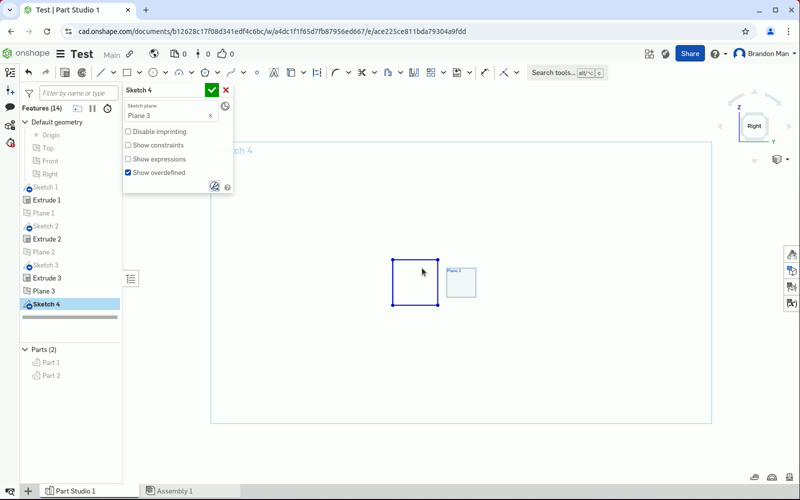
click(422, 267)
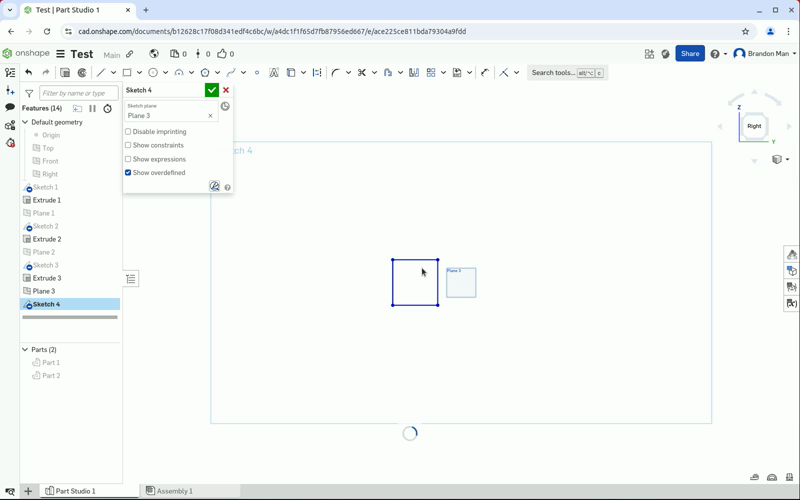
mouse_move(73, 352)
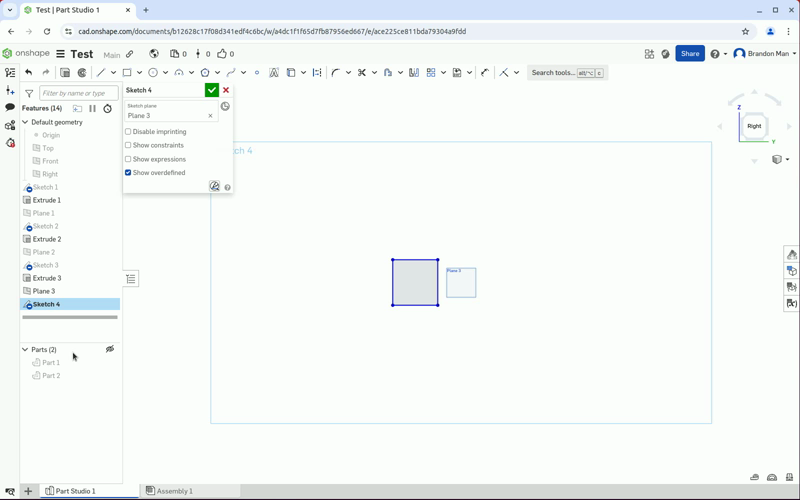
key(shift+y)
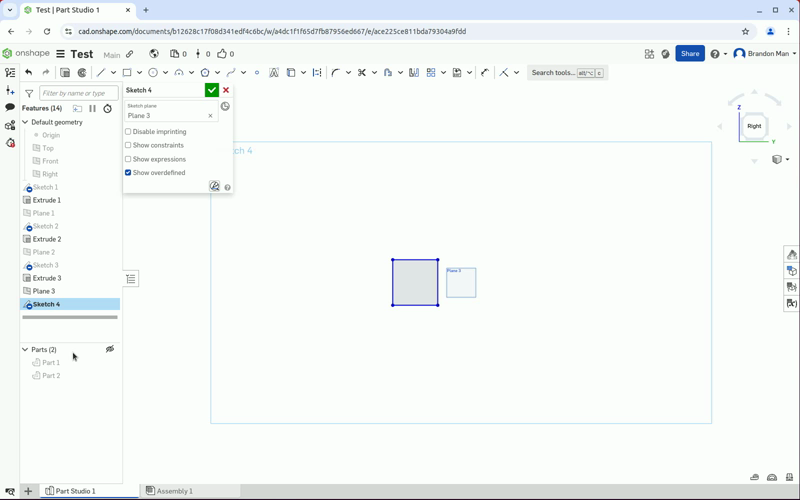
key(shift+e)
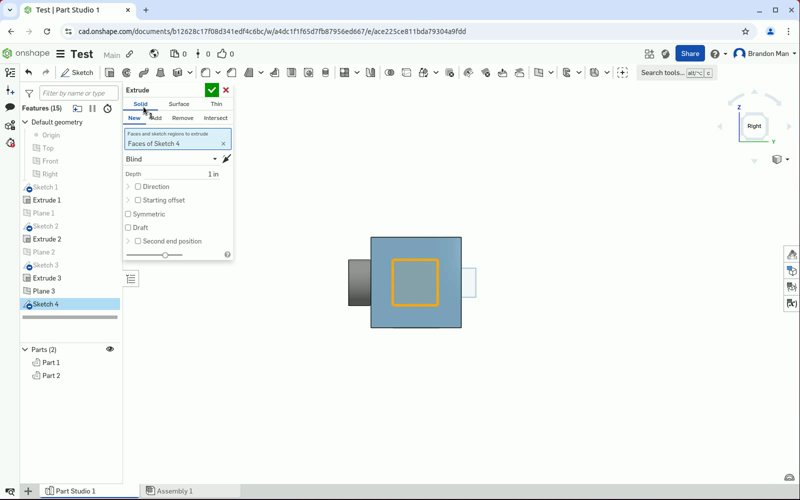
mouse_move(143, 106)
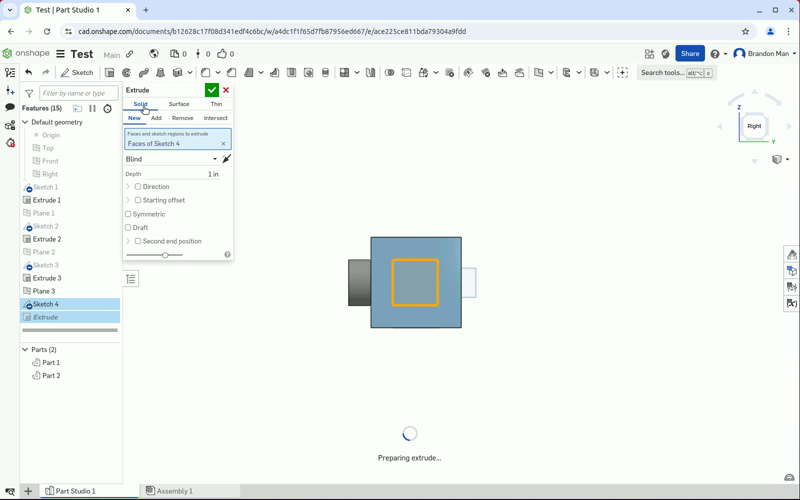
click(143, 106)
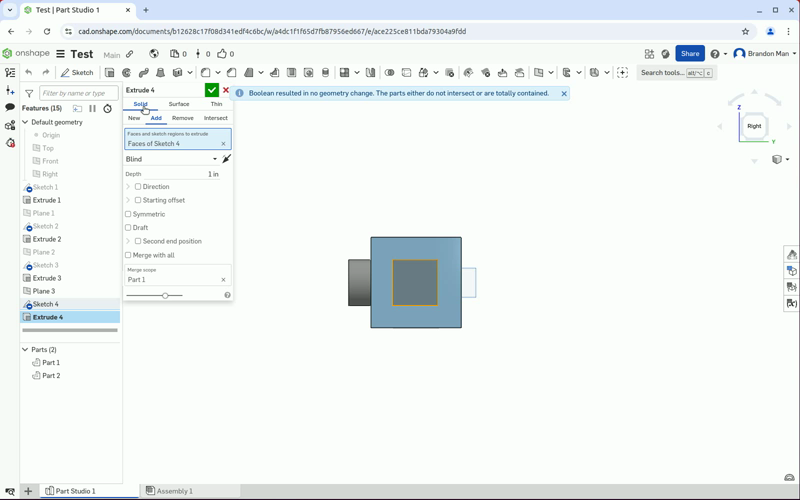
mouse_move(137, 120)
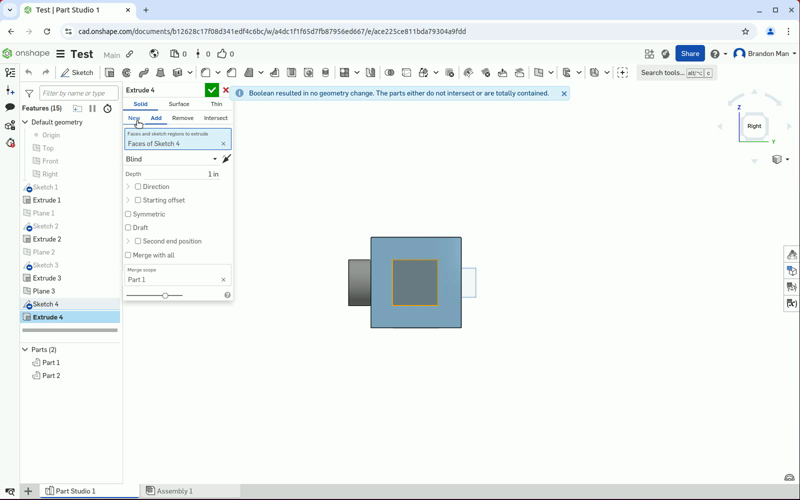
click(137, 120)
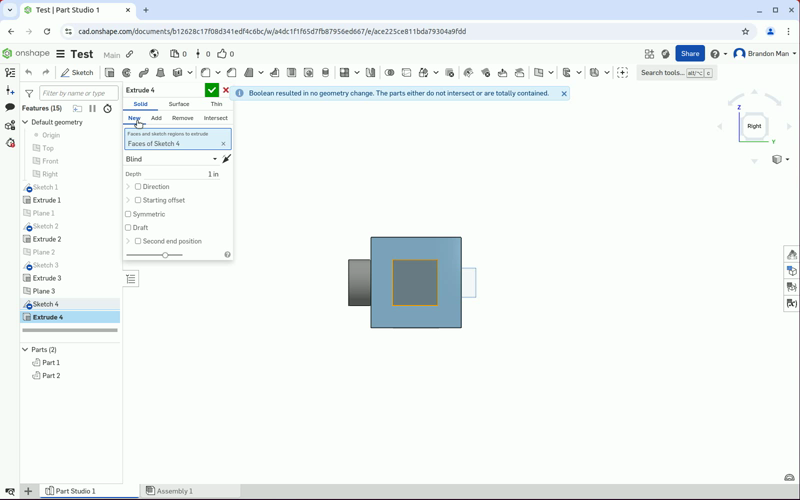
key(tab, 4)
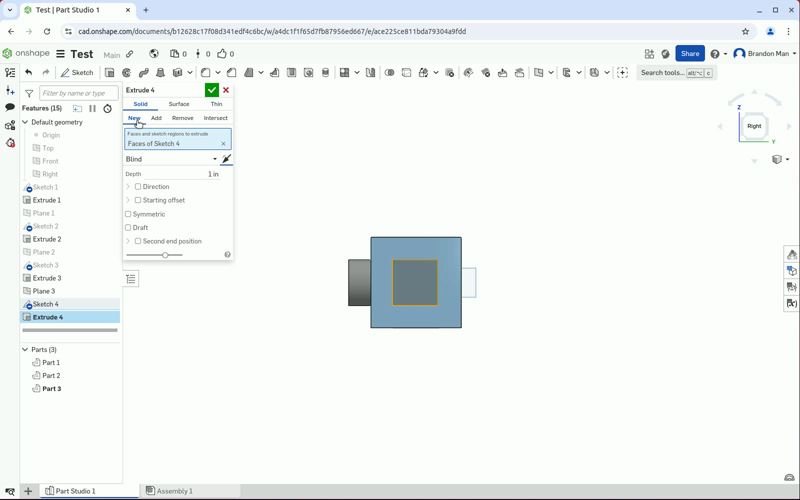
text(4.574)
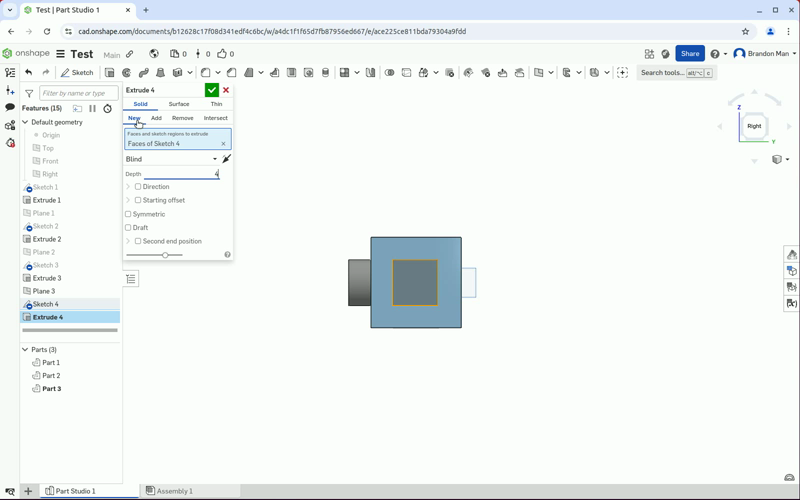
key(enter)
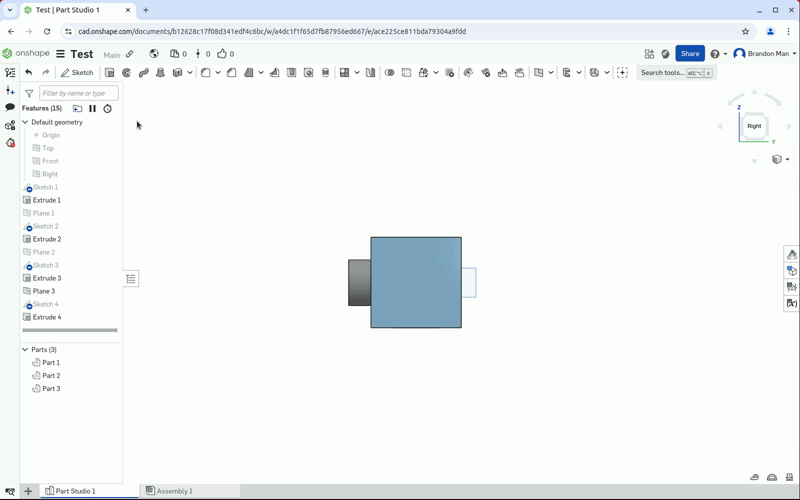
key(shift+h)
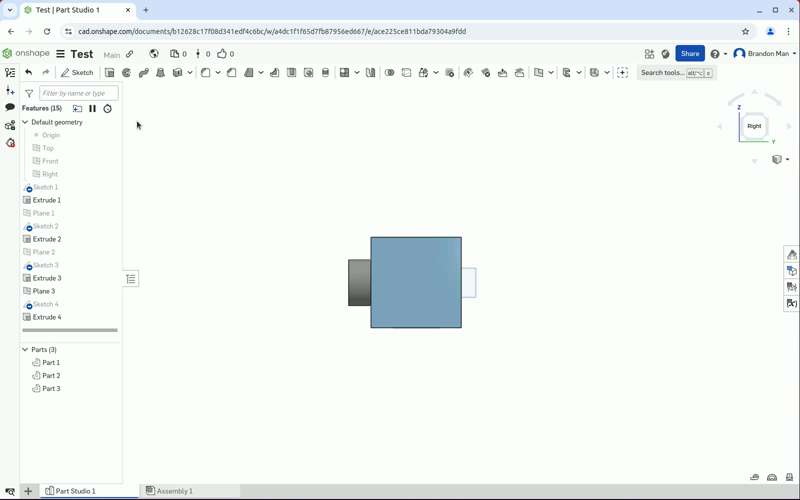
key(shift+h)
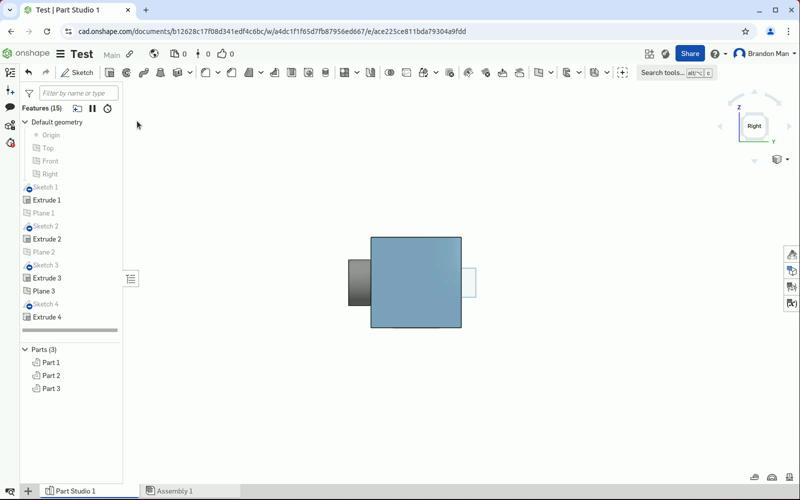
key(shift+7)
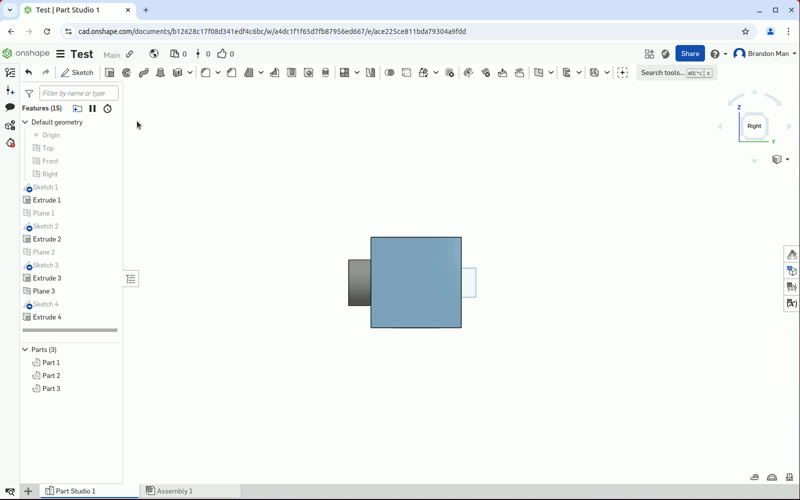
key(right, 2)
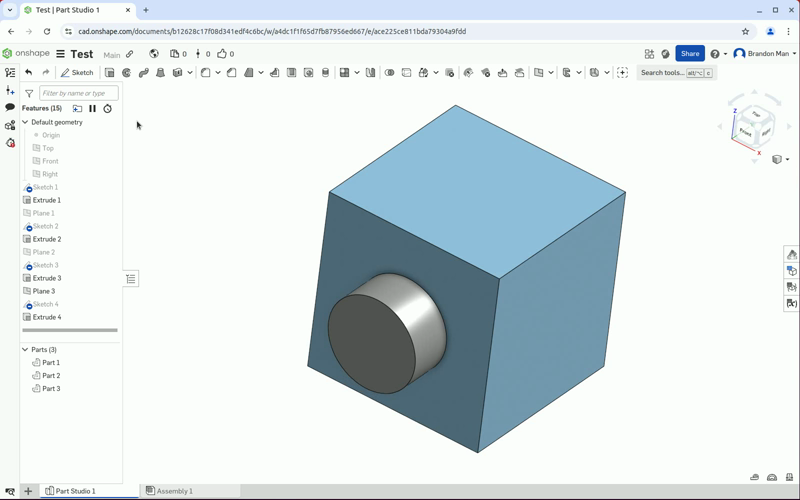
key(down, 2)
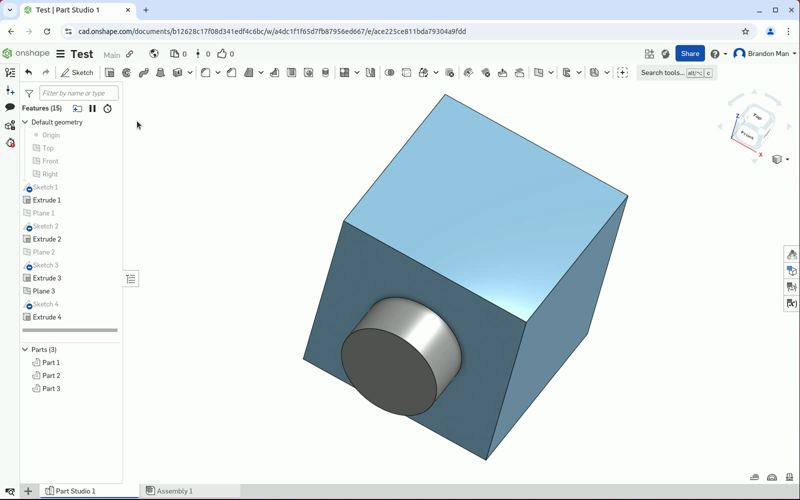
key(up, 2)
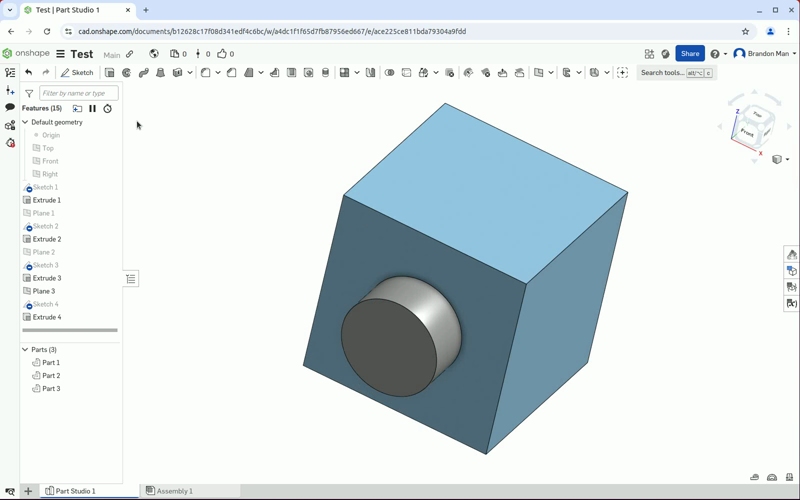
key(left, 2)
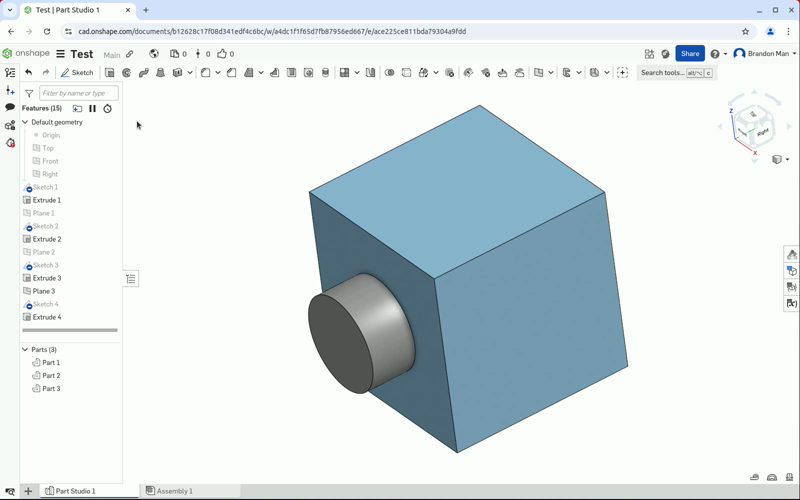
mouse_move(73, 189)
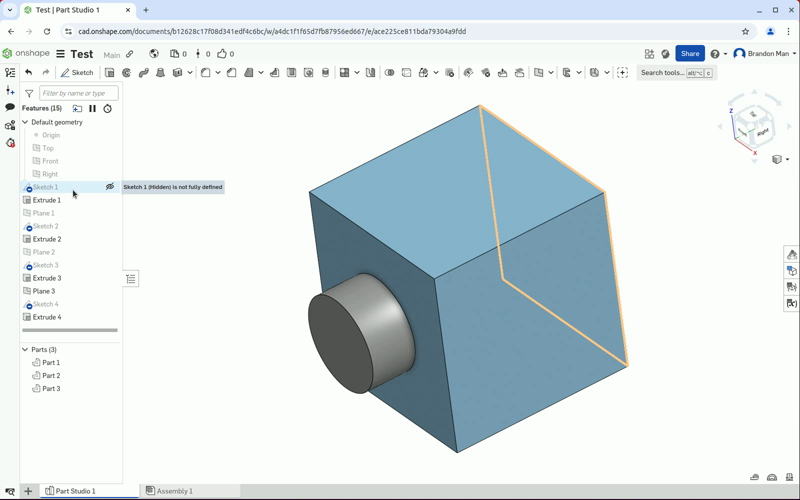
click(73, 189)